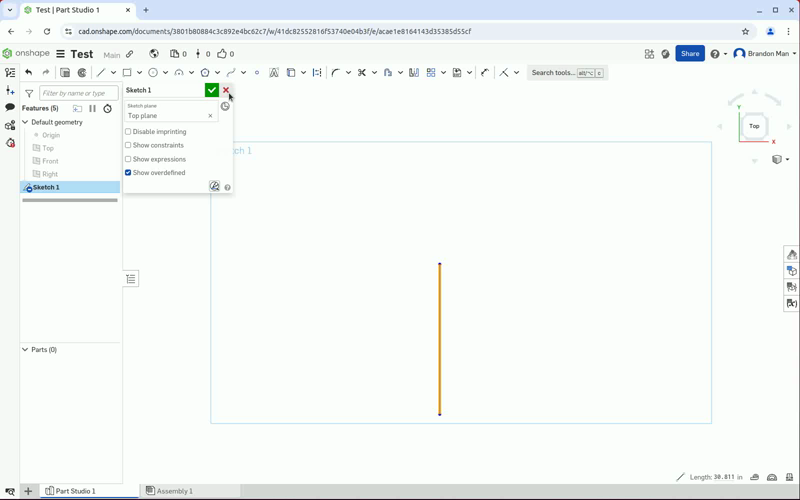
key(shift+h)
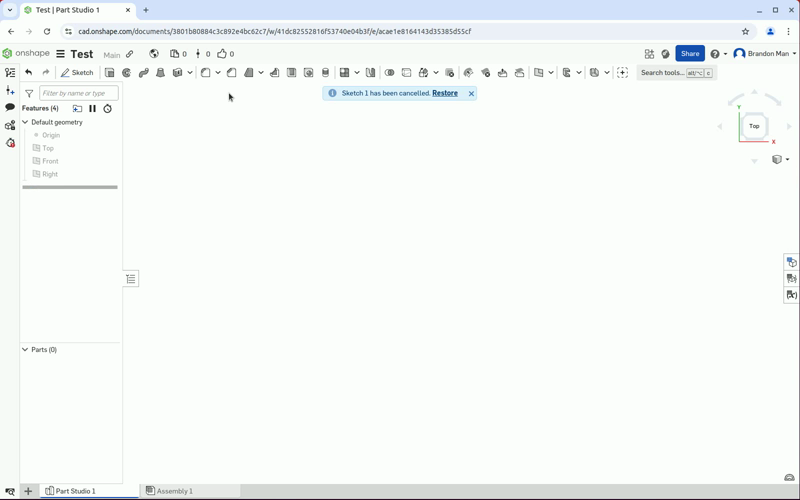
mouse_move(73, 352)
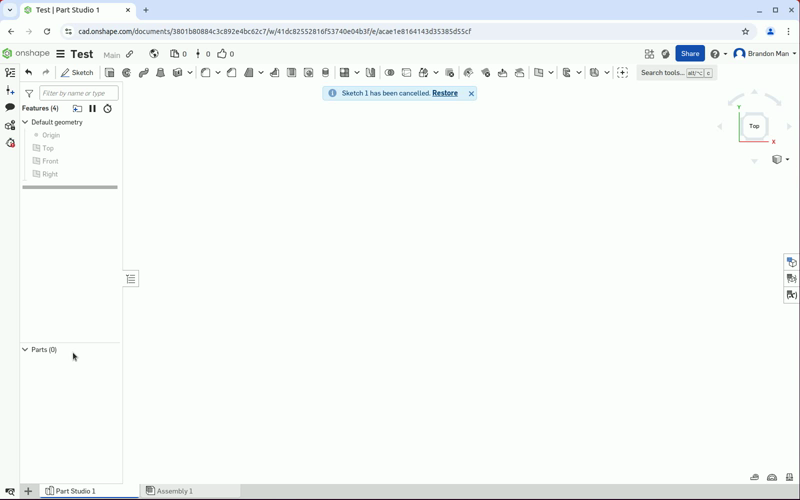
key(y)
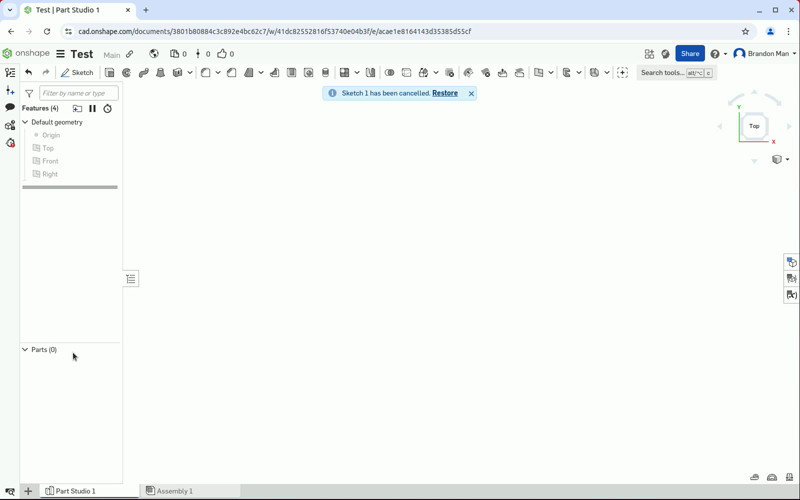
key(shift+p)
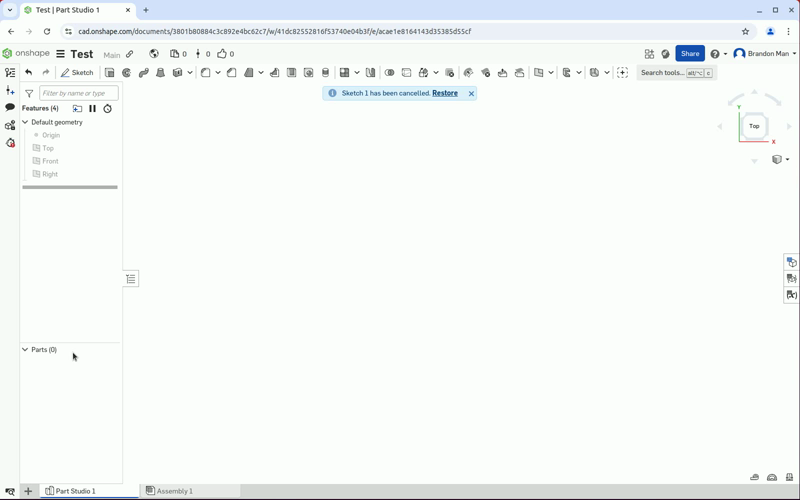
key(space)
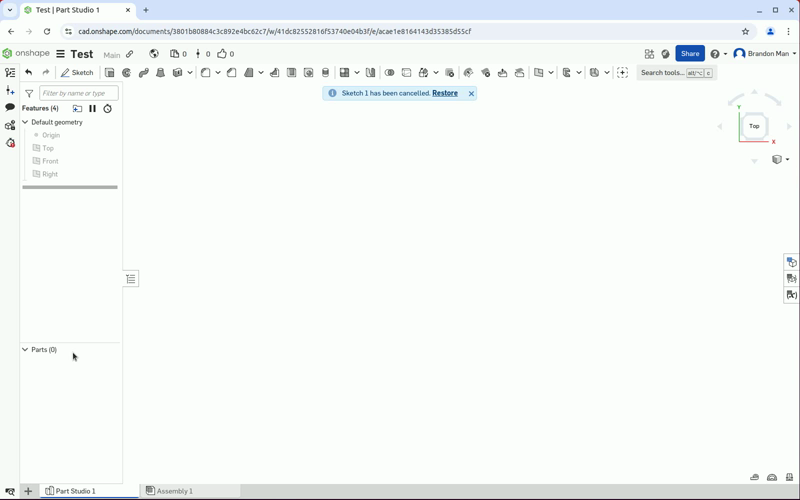
key_down(shift)
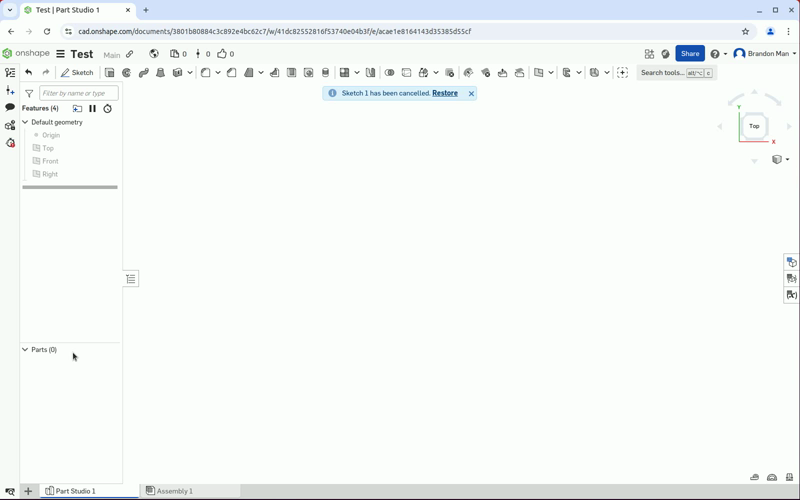
key(up)
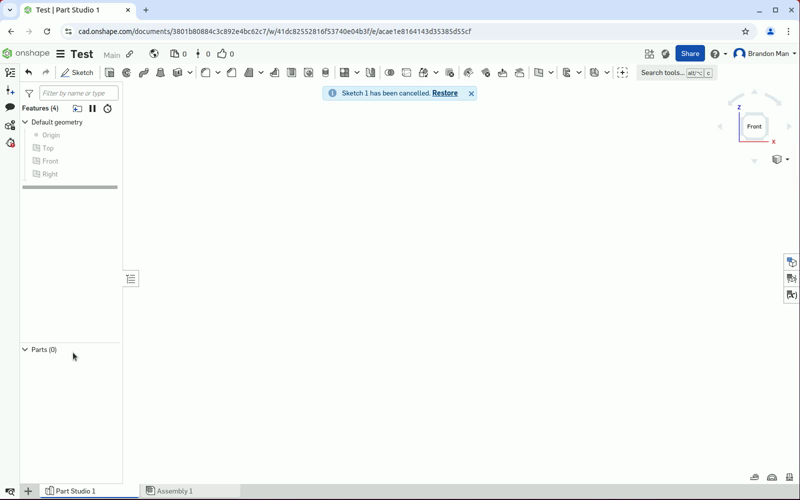
key_up(shift)
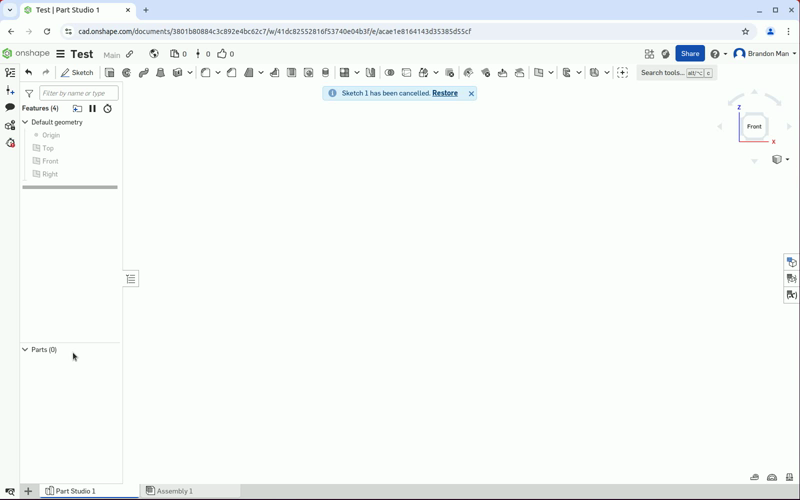
mouse_move(73, 352)
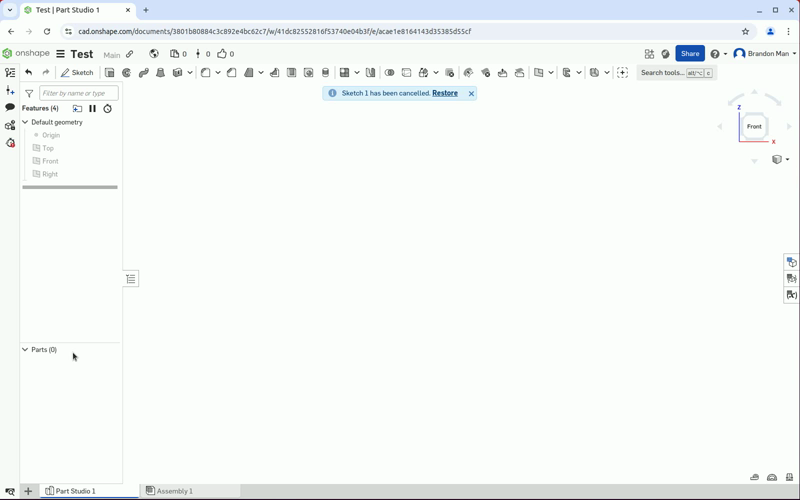
key(shift+y)
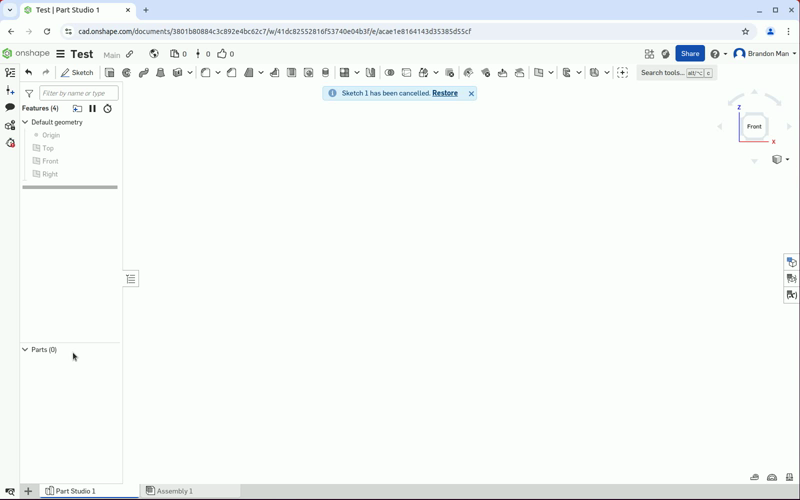
key(shift+s)
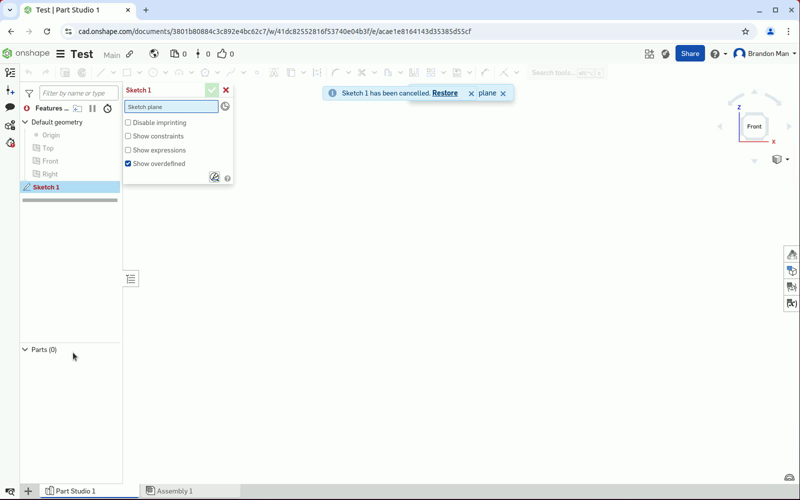
mouse_move(73, 163)
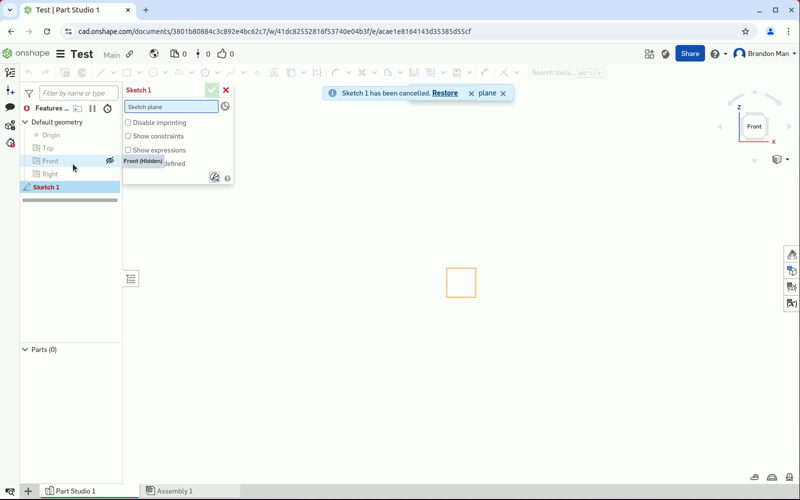
click(73, 163)
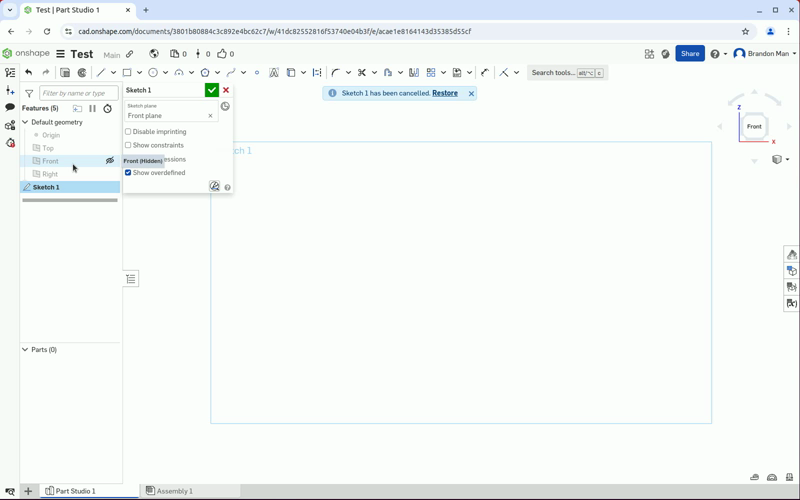
mouse_move(73, 352)
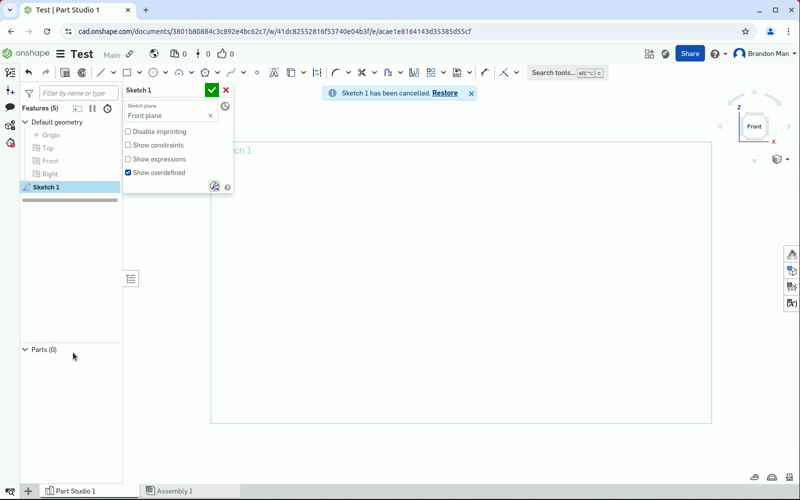
key(y)
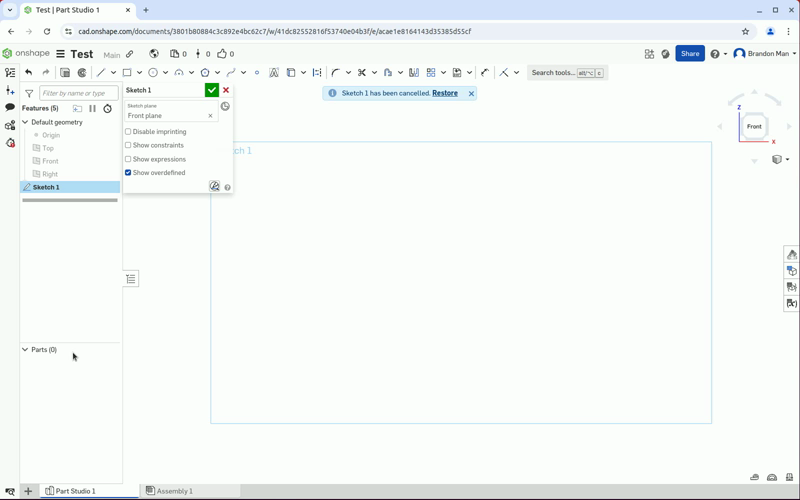
key(l)
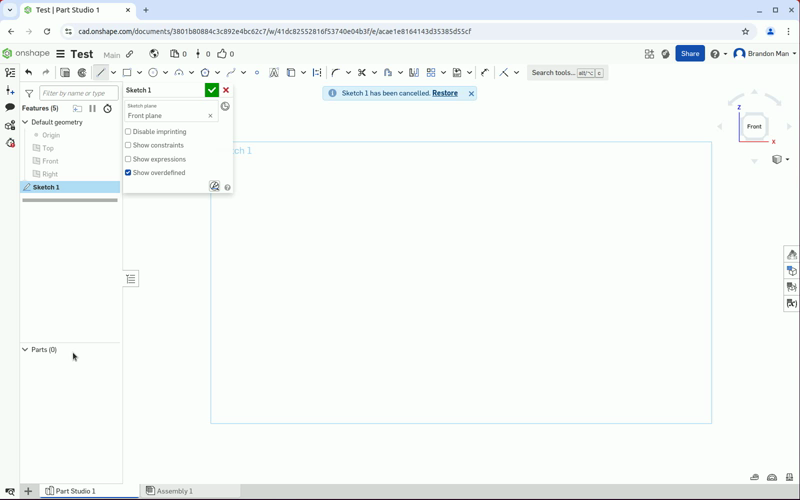
key_down(shift)
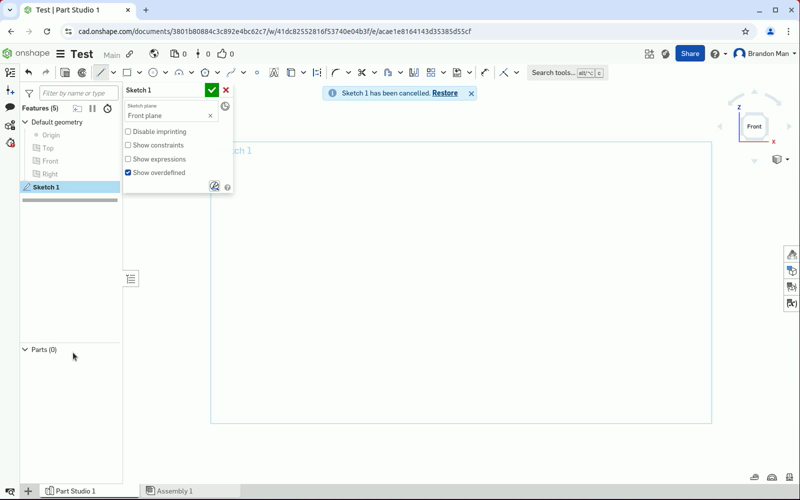
mouse_move(376, 309)
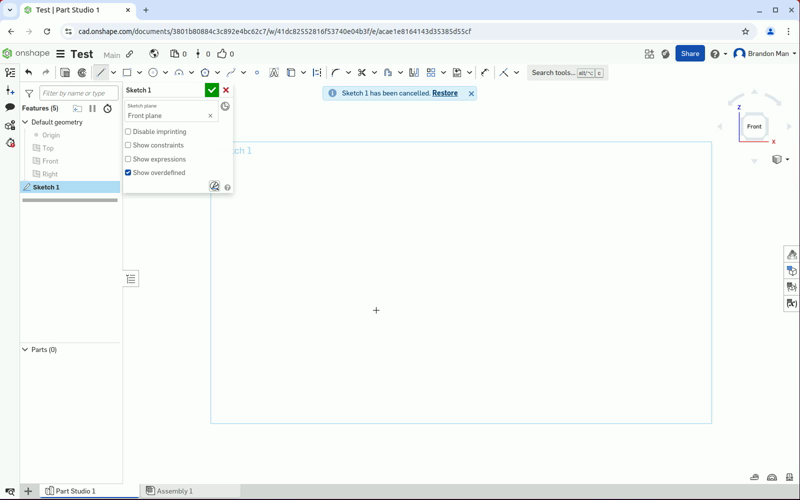
click(376, 309)
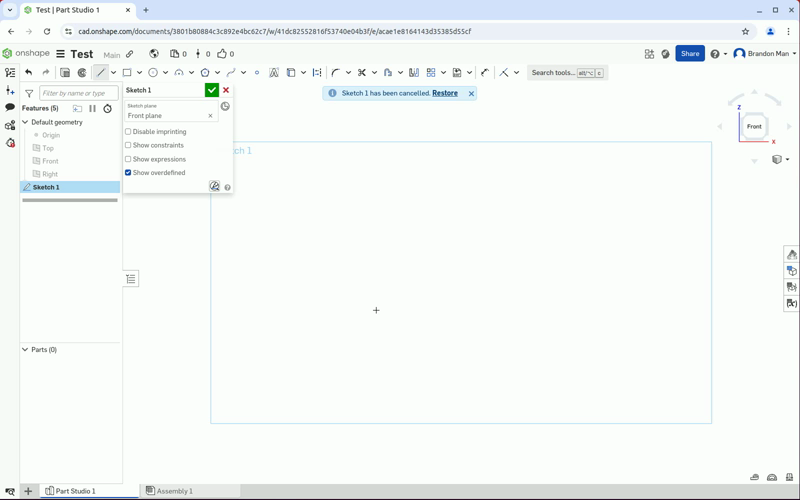
key_up(shift)
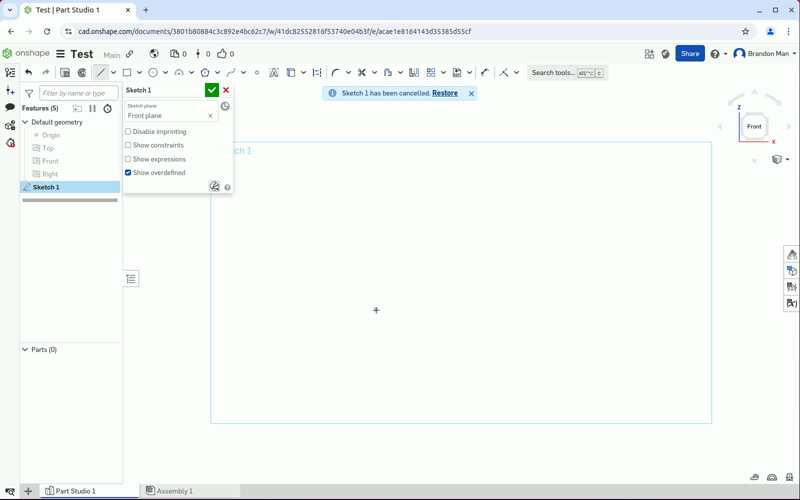
key_down(shift)
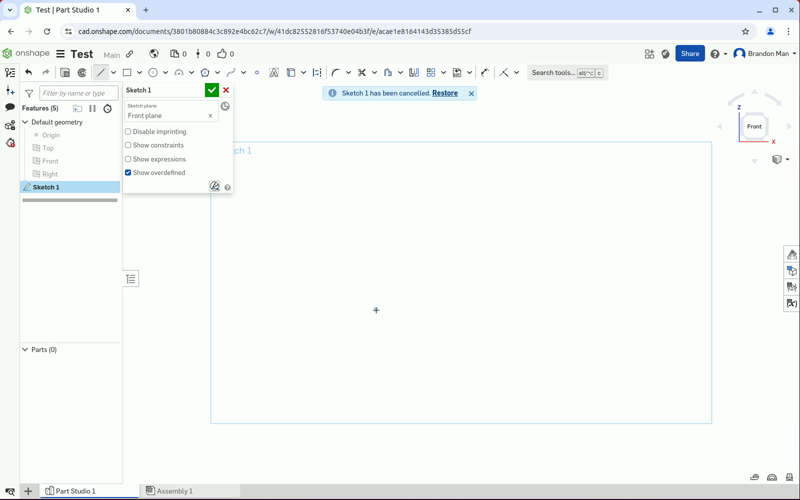
mouse_move(472, 309)
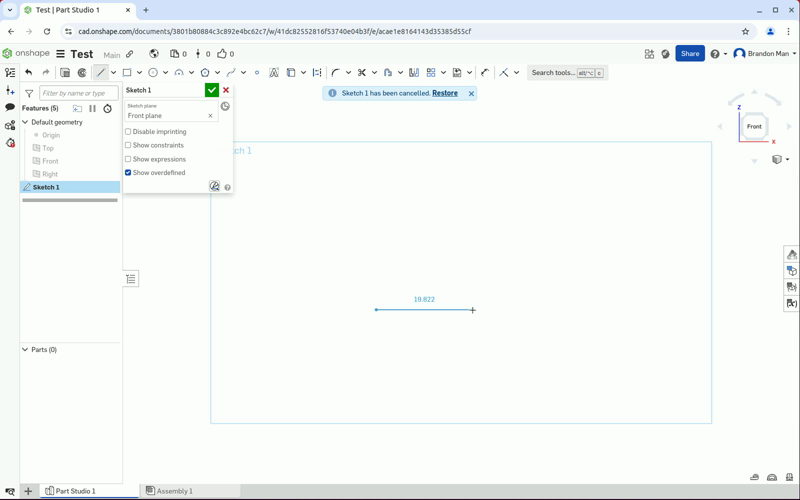
click(472, 309)
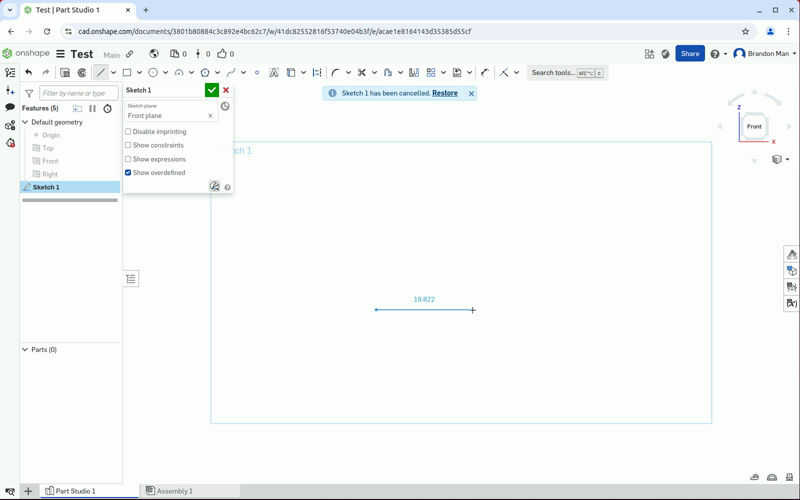
key_up(shift)
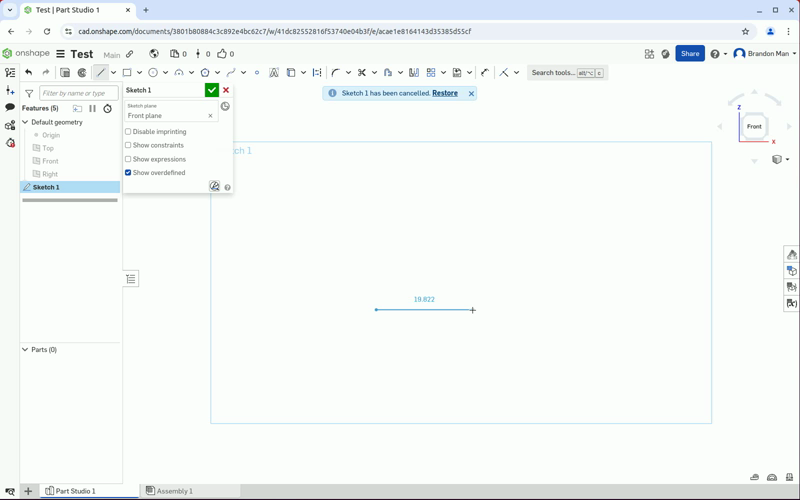
key_down(shift)
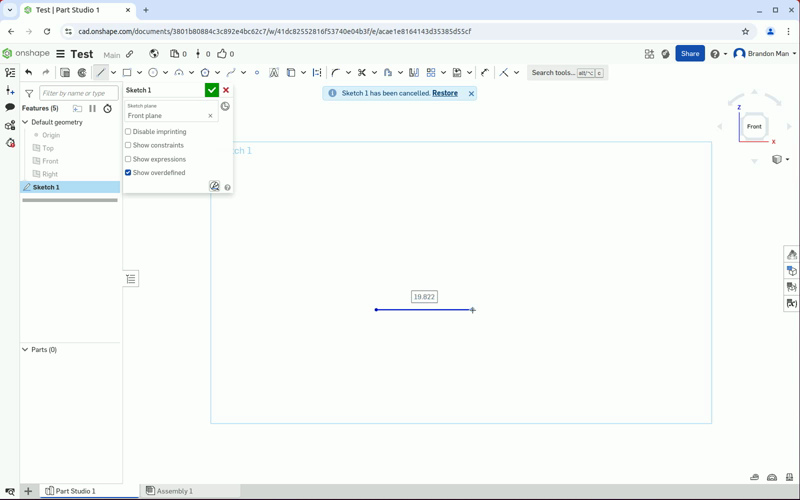
mouse_move(472, 213)
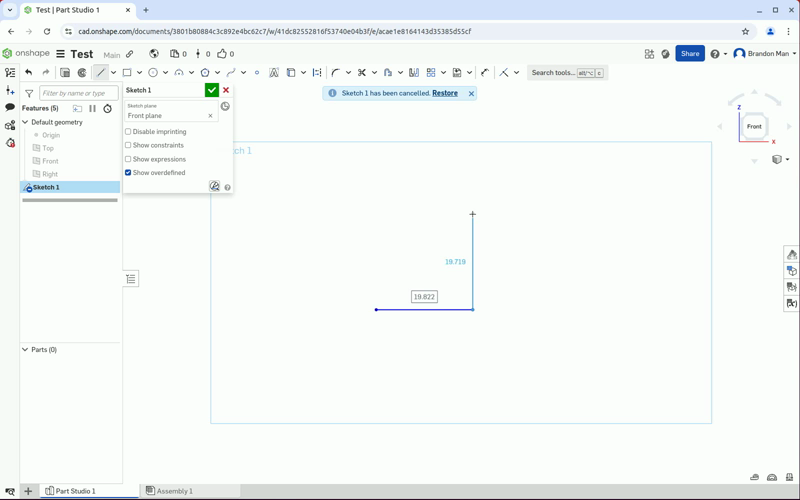
click(472, 213)
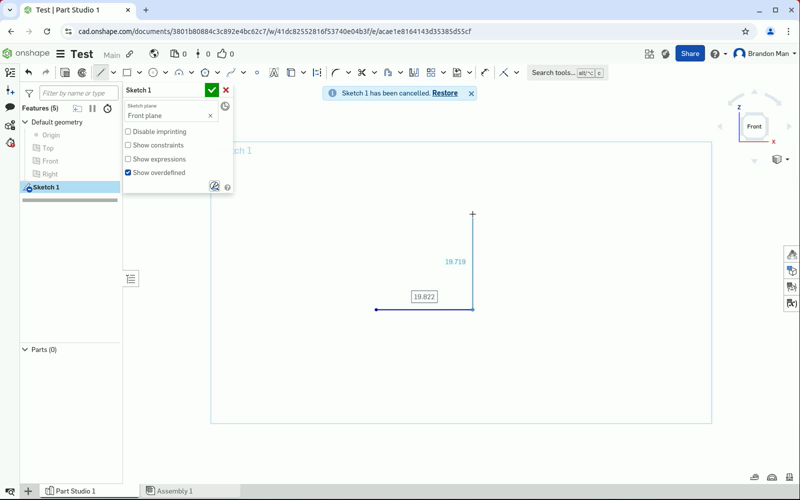
key_up(shift)
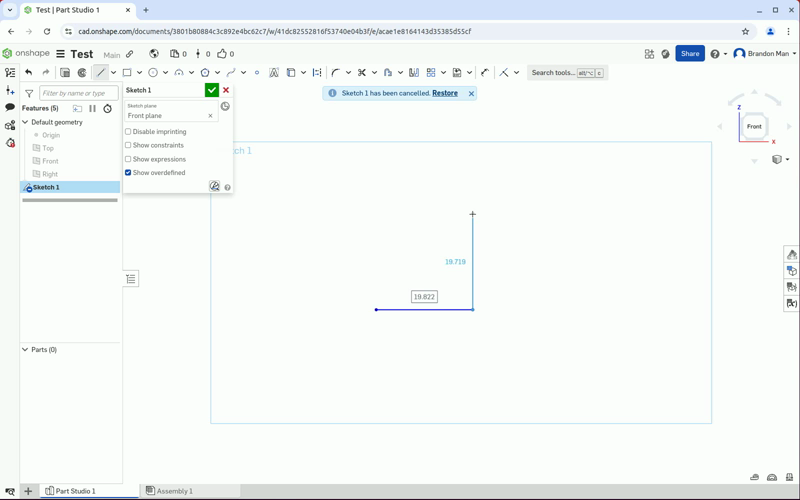
key_down(shift)
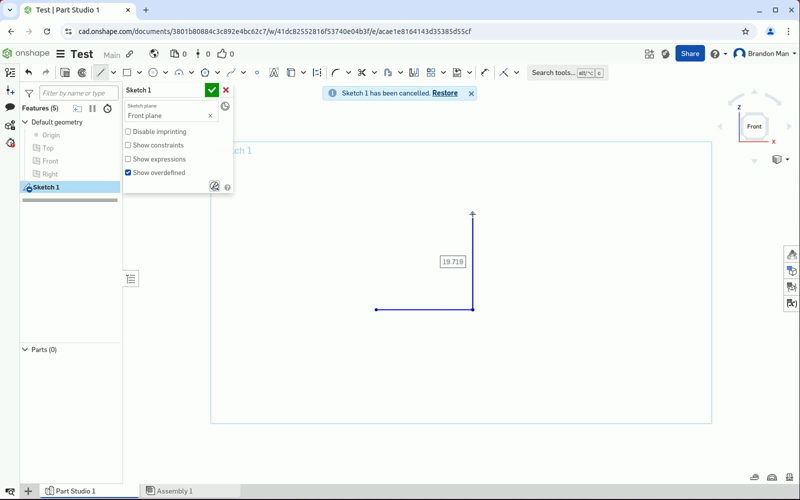
mouse_move(376, 213)
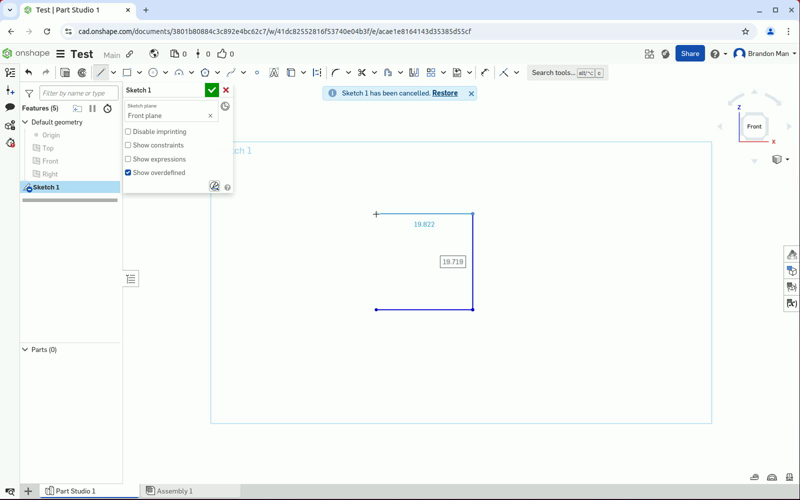
click(376, 213)
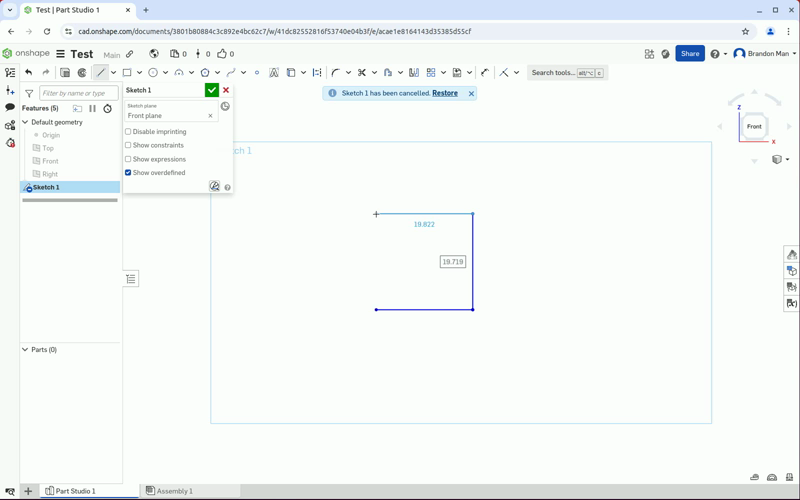
key_up(shift)
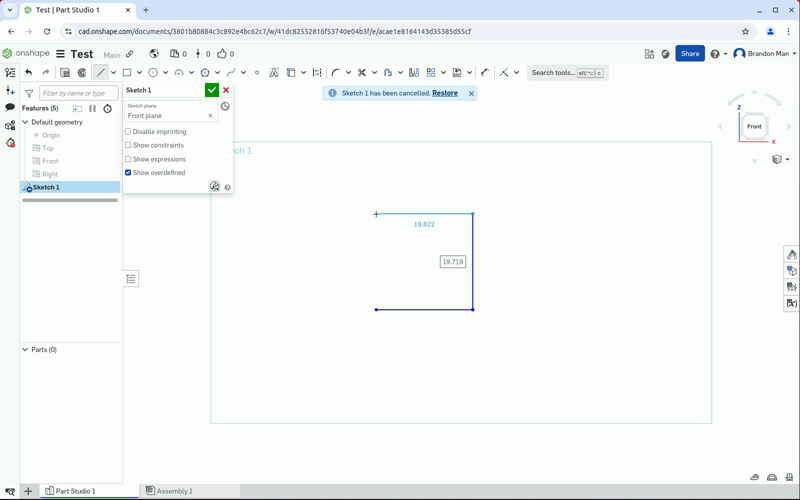
key_down(shift)
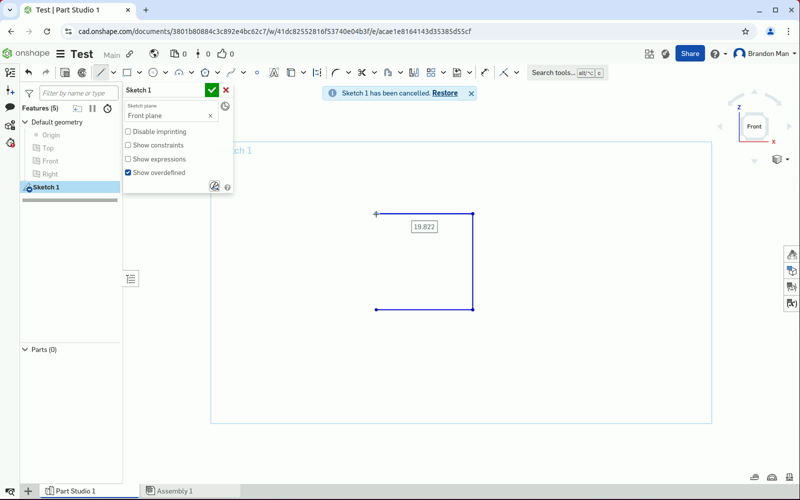
mouse_move(376, 309)
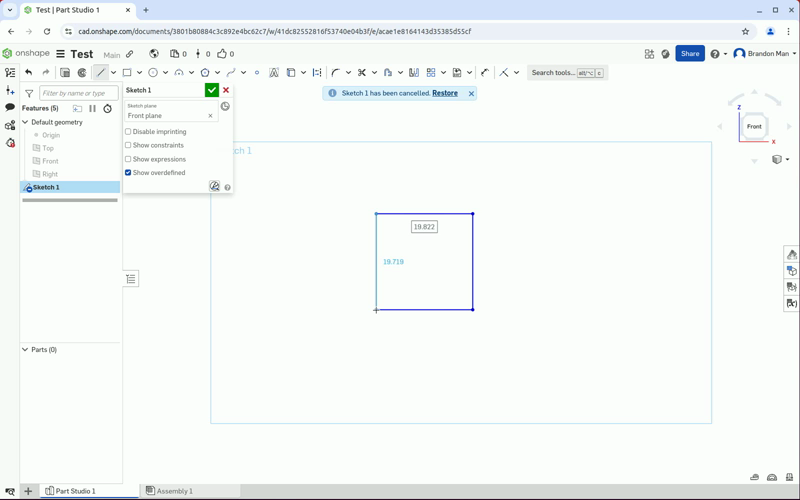
key_up(shift)
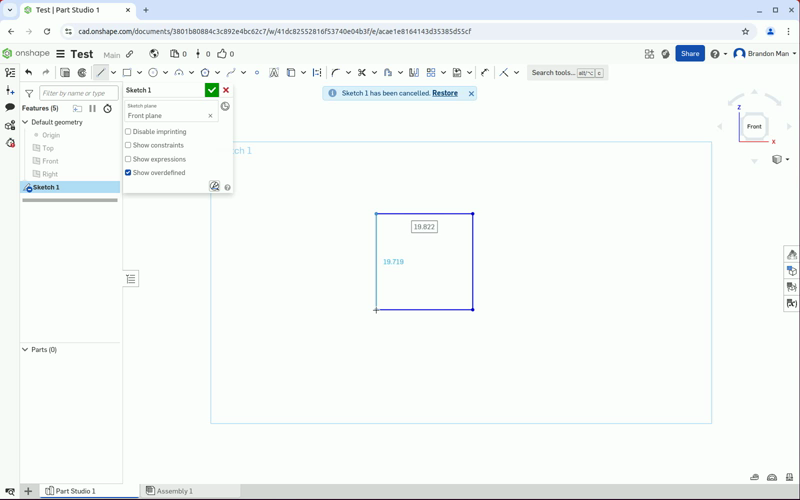
click(376, 309)
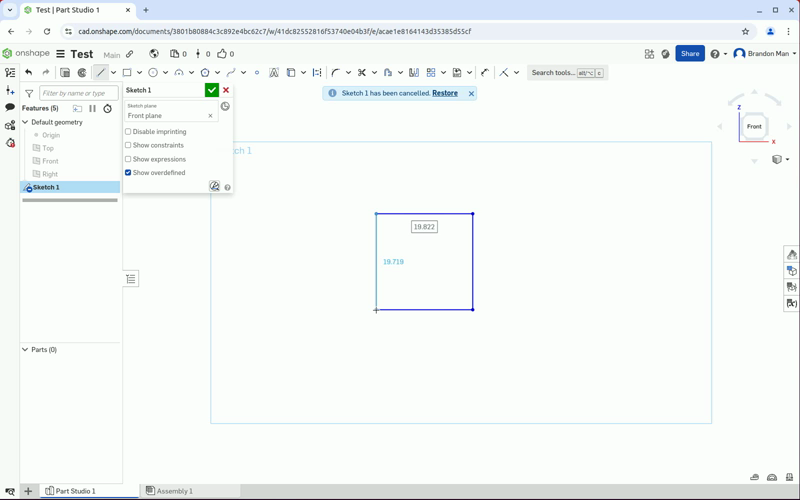
key(esc)
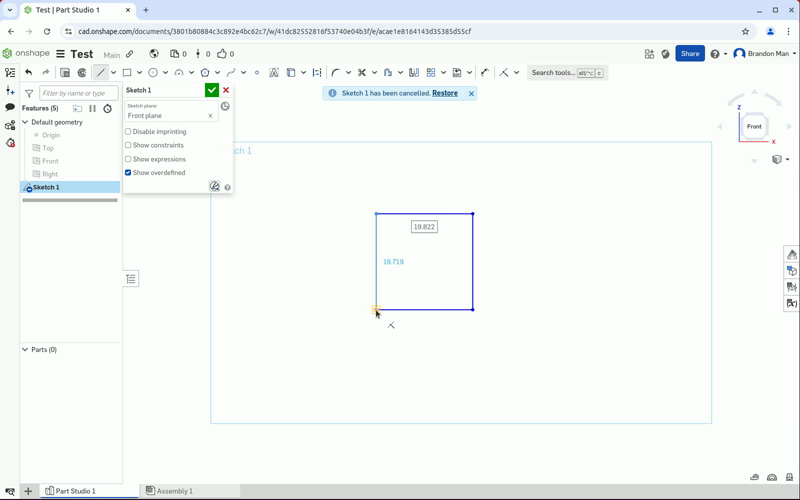
mouse_move(418, 272)
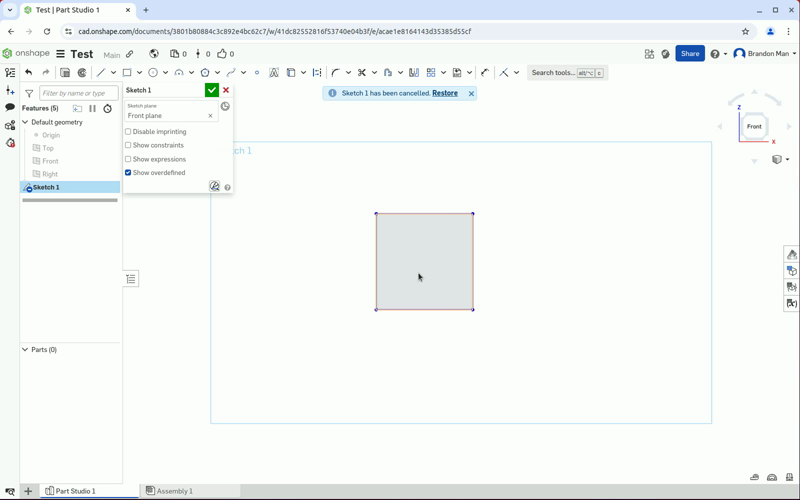
click(418, 272)
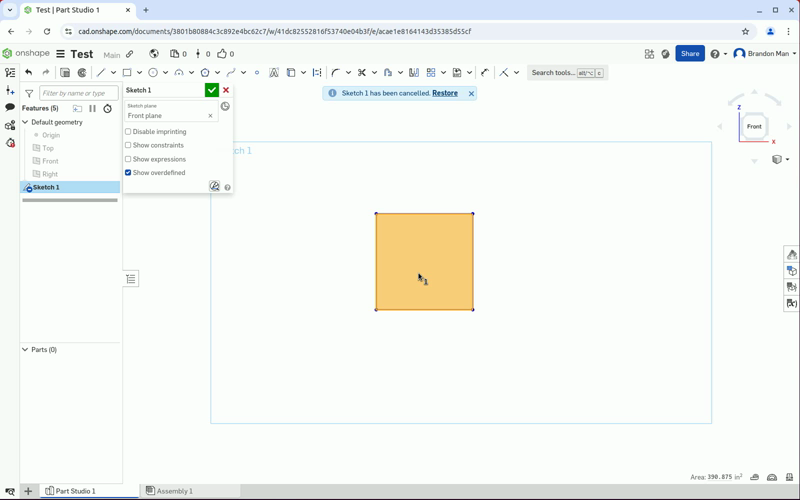
mouse_move(73, 352)
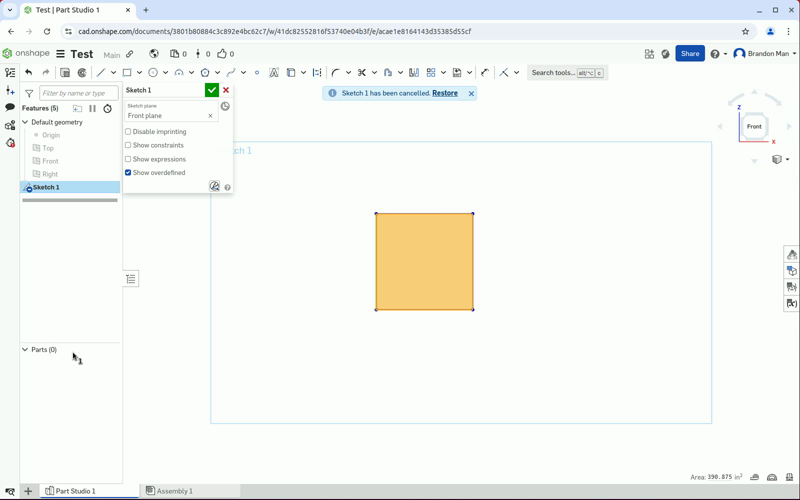
key(shift+y)
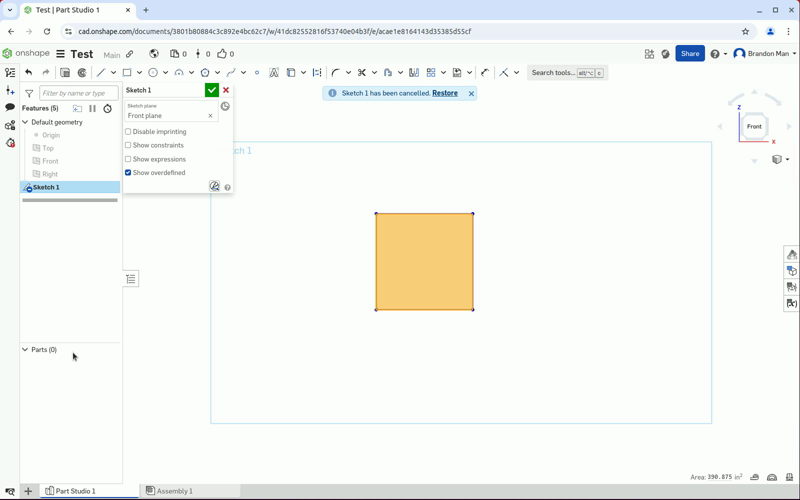
key(shift+e)
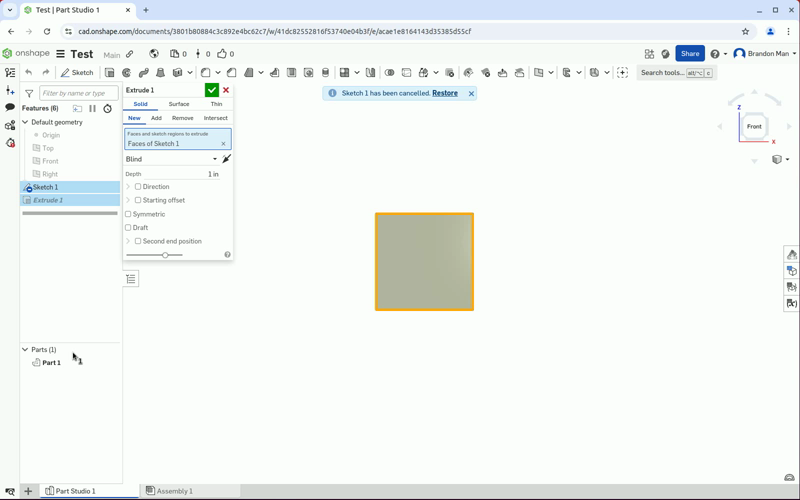
mouse_move(143, 106)
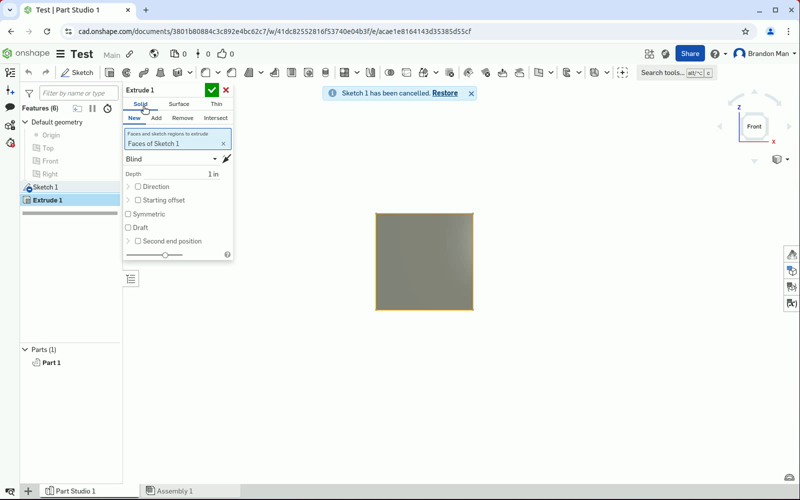
click(143, 106)
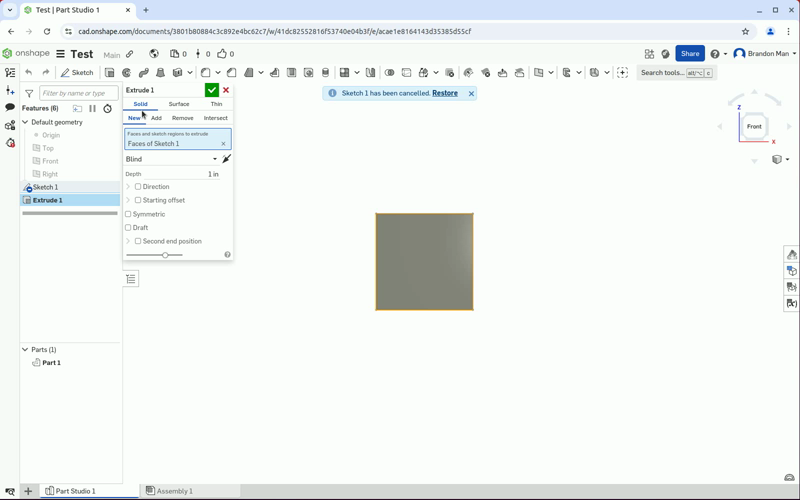
mouse_move(137, 120)
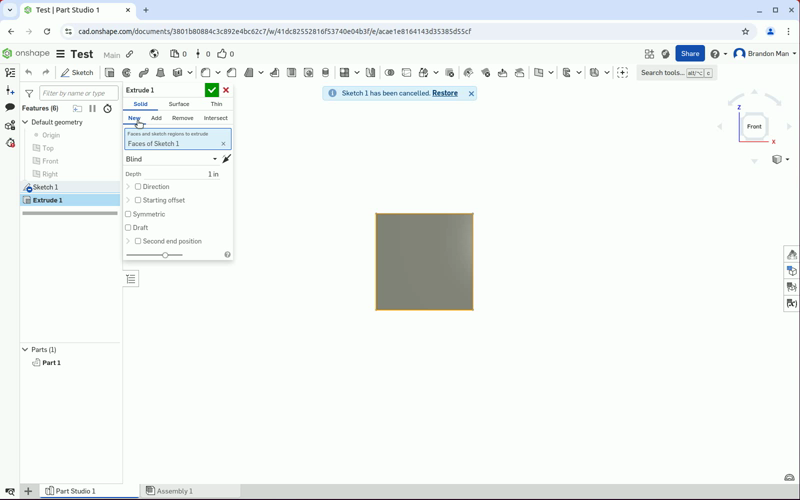
click(137, 120)
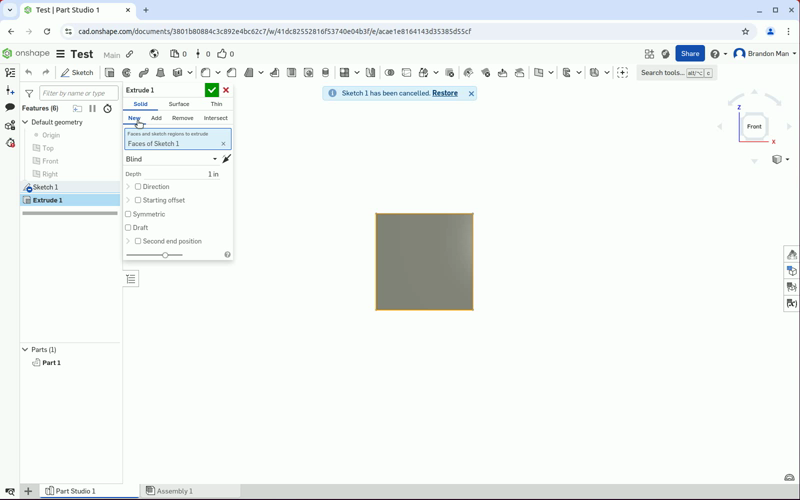
key(tab, 4)
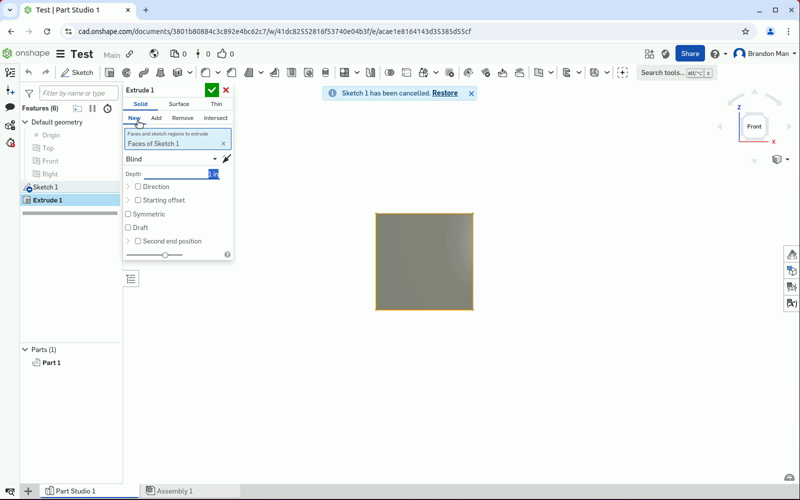
text(14.683)
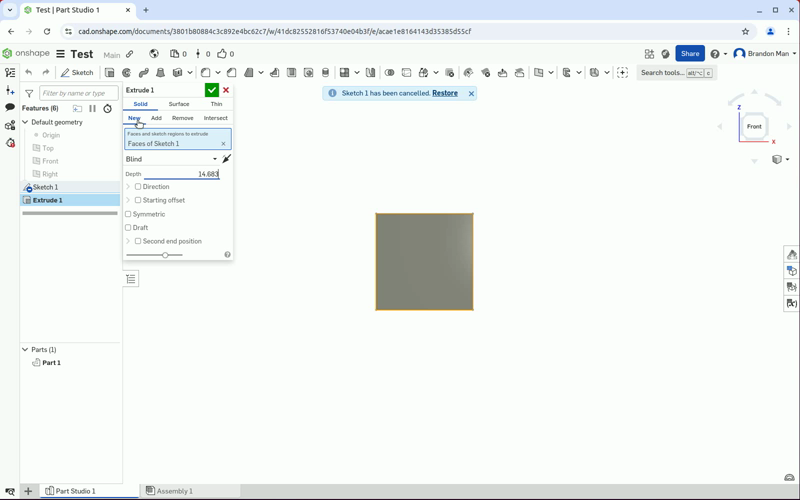
key(enter)
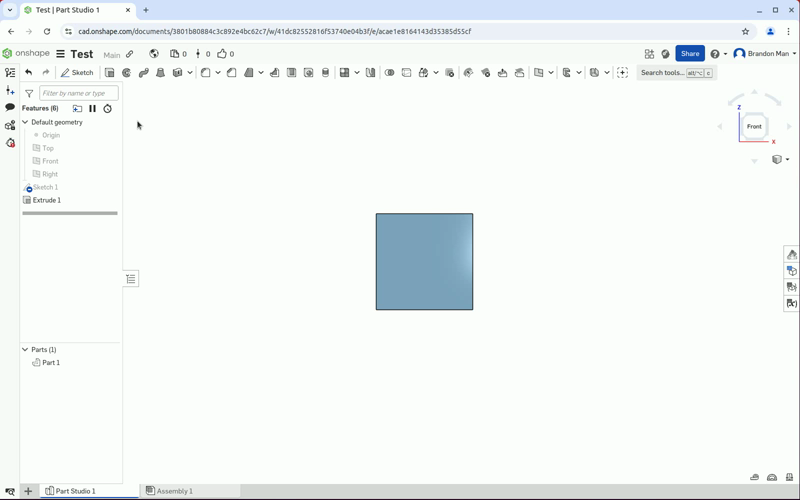
key(shift+h)
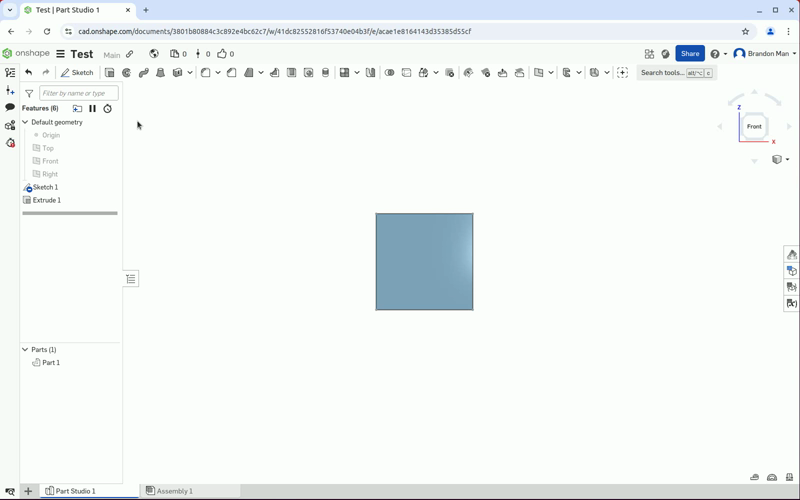
key(shift+h)
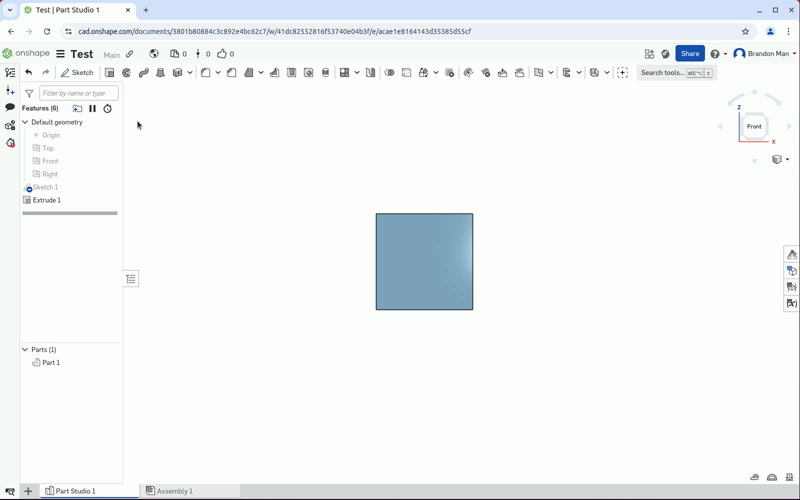
mouse_move(73, 189)
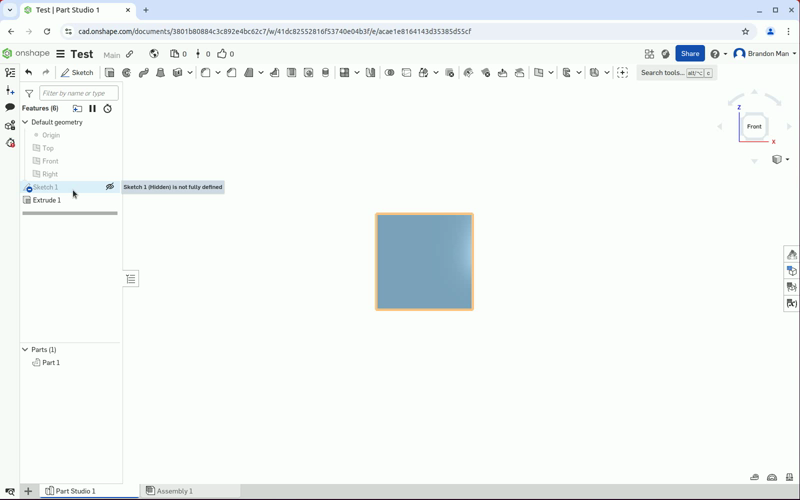
click(73, 189)
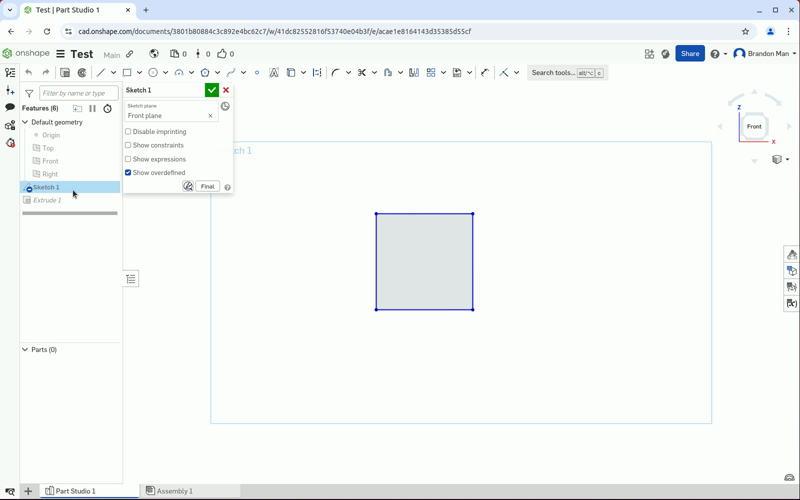
mouse_move(229, 92)
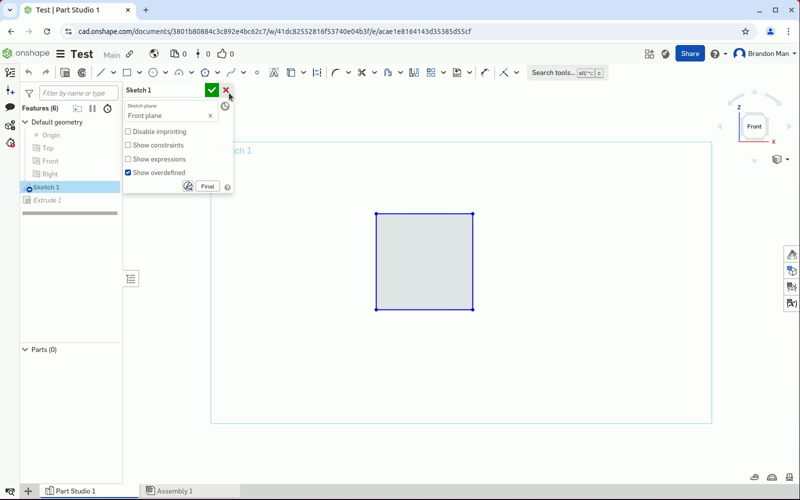
click(229, 92)
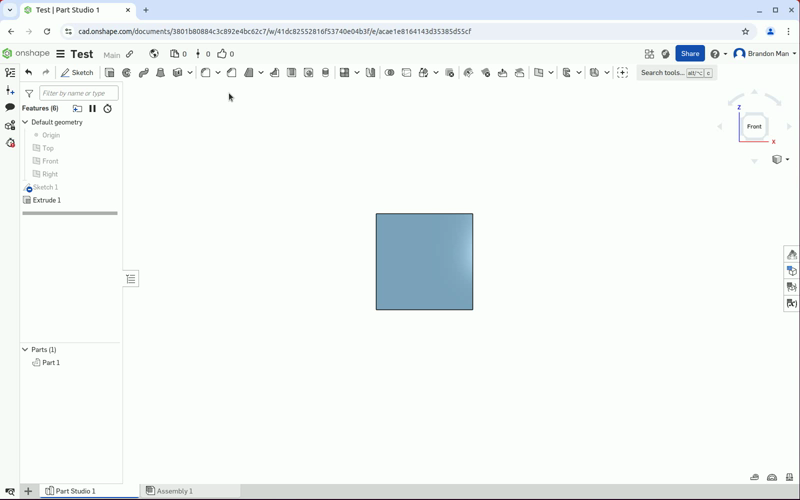
mouse_move(541, 75)
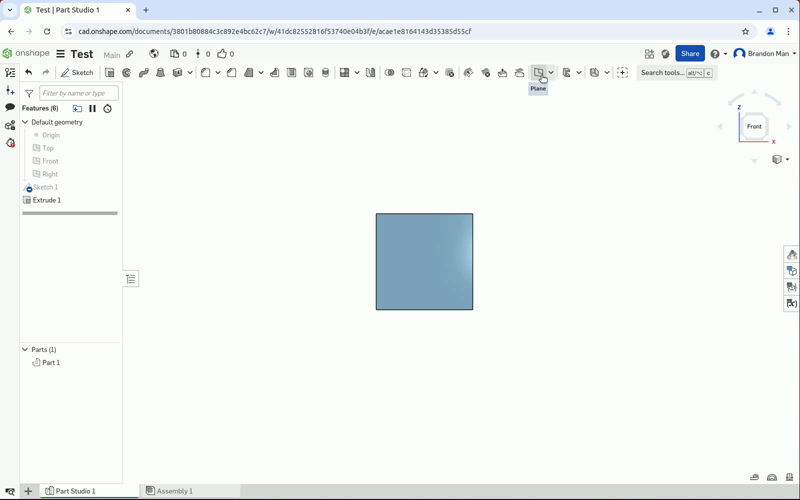
click(541, 75)
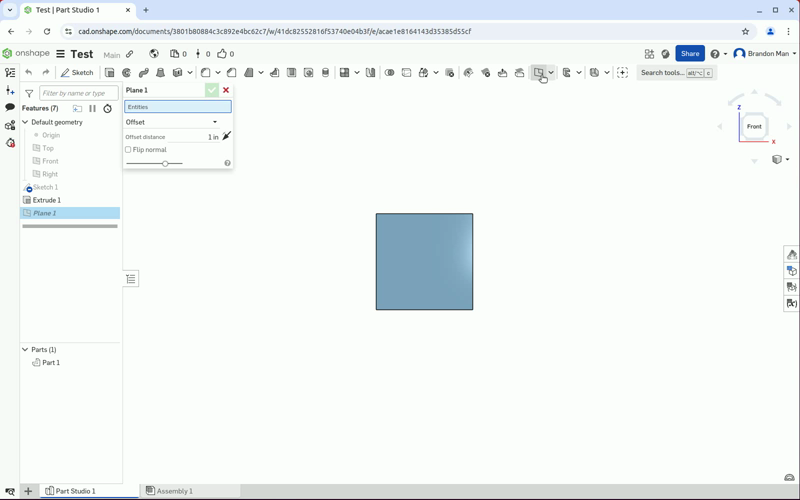
mouse_move(73, 163)
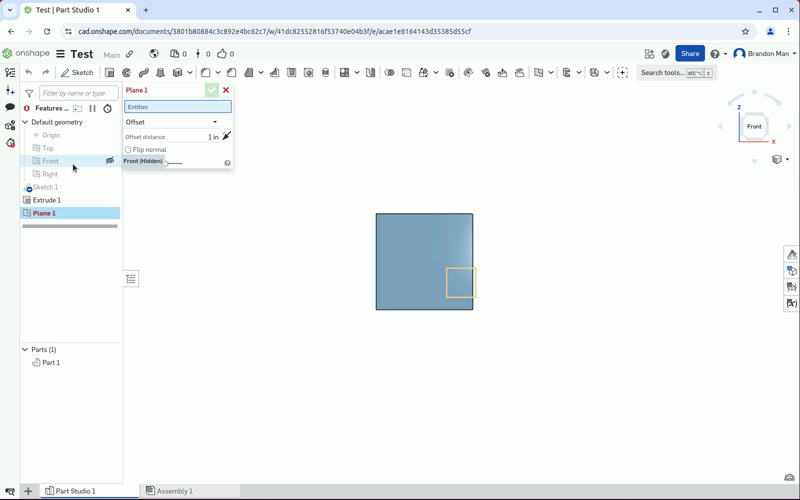
click(73, 163)
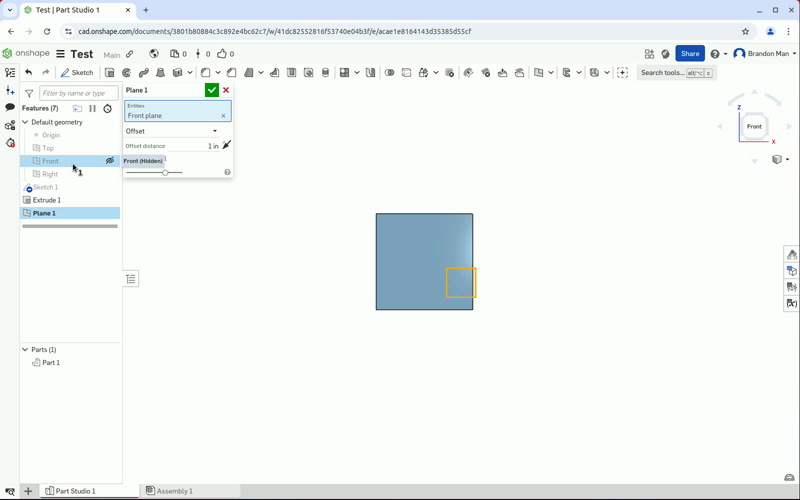
key(tab, 2)
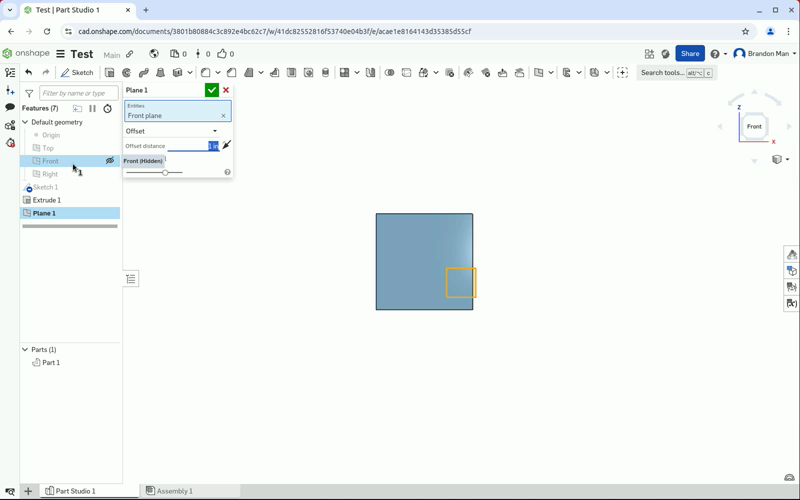
text(14.697)
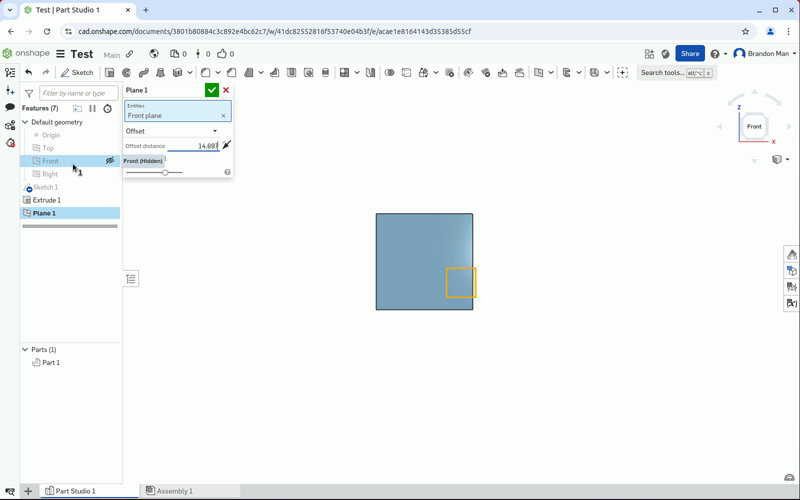
key(enter, 2)
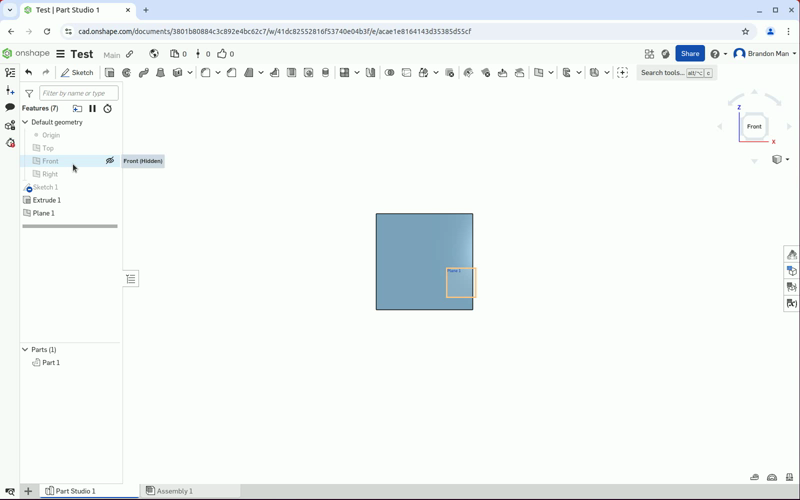
key(shift+s)
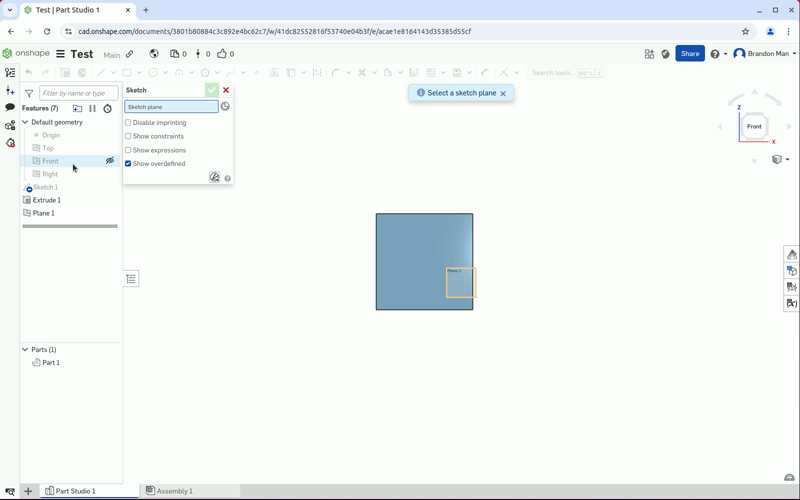
mouse_move(73, 215)
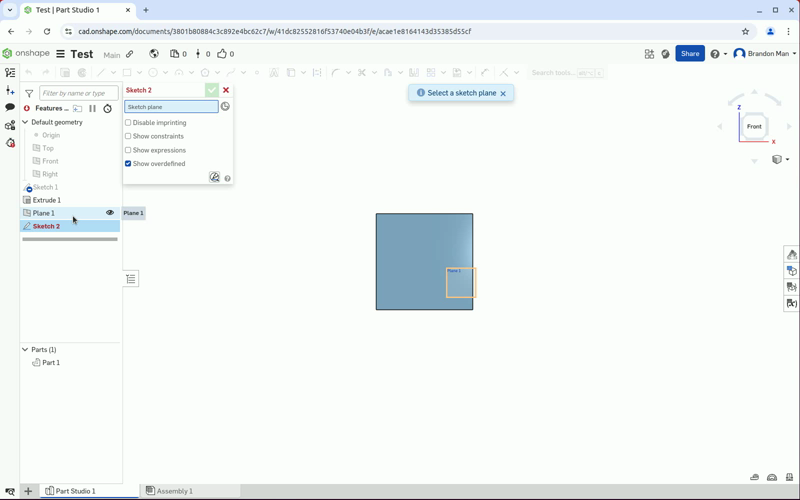
click(73, 215)
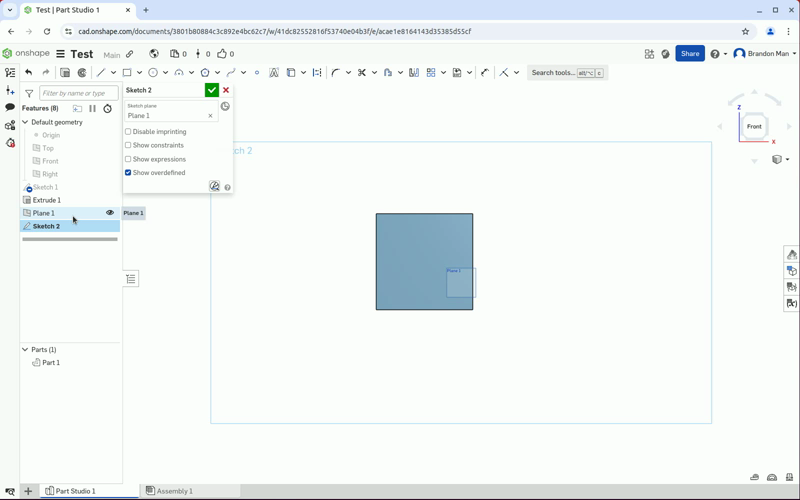
mouse_move(73, 352)
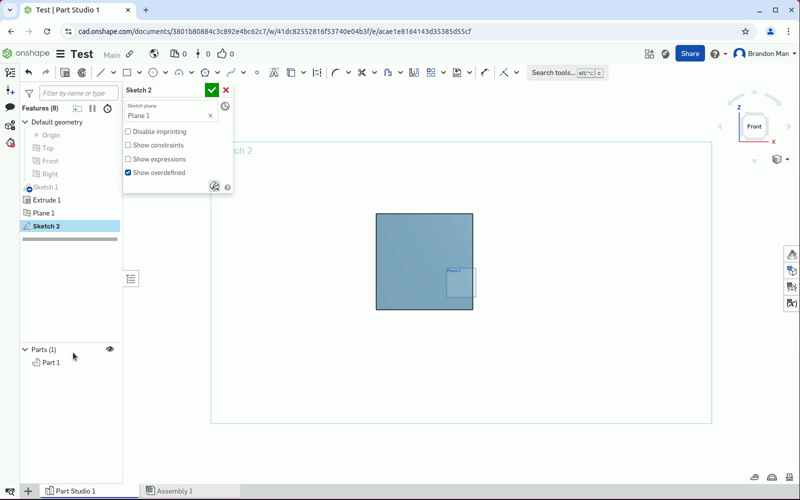
key(y)
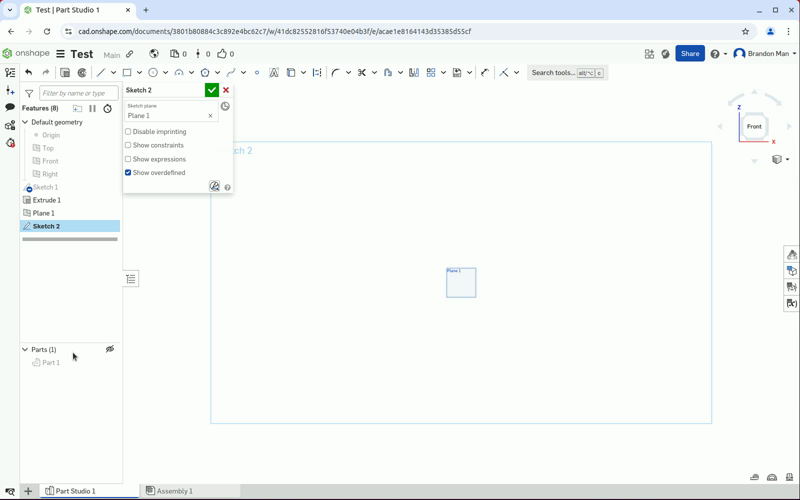
key(l)
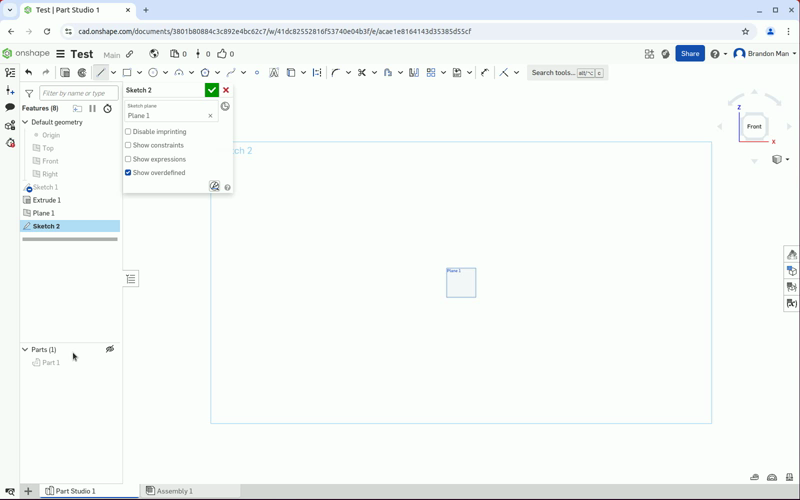
key_down(shift)
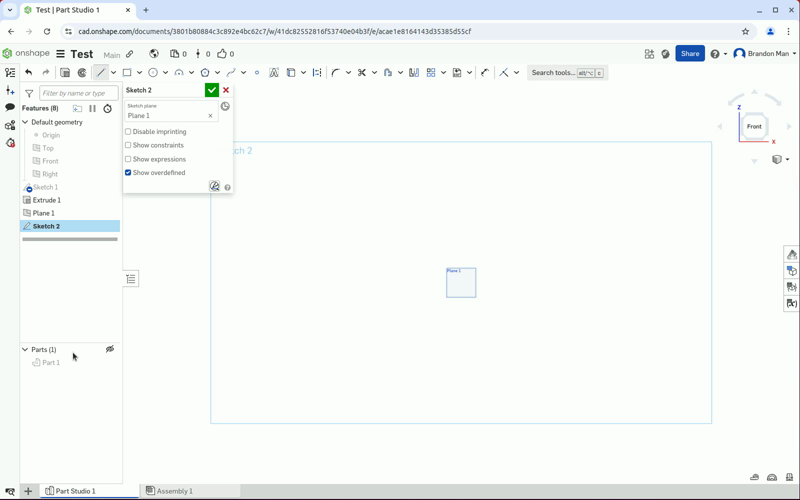
mouse_move(377, 307)
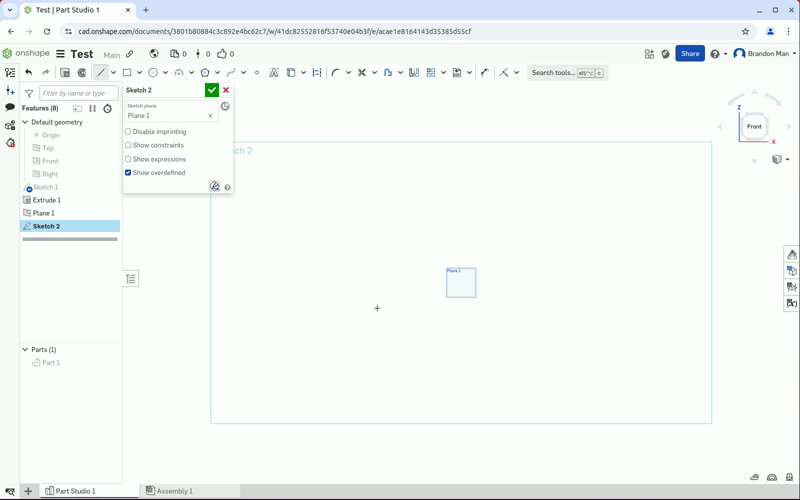
click(377, 307)
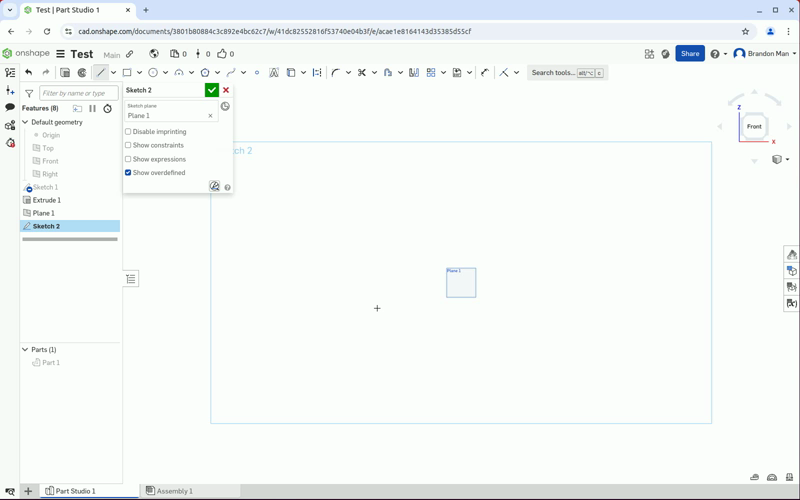
key_up(shift)
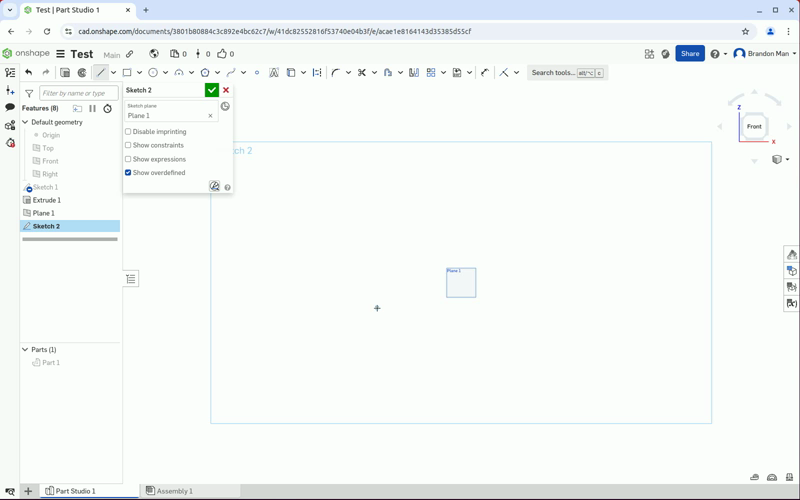
key_down(shift)
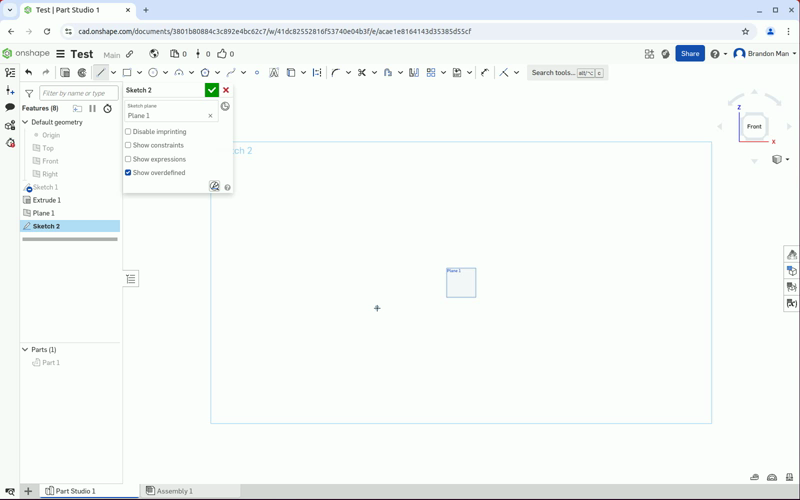
mouse_move(467, 307)
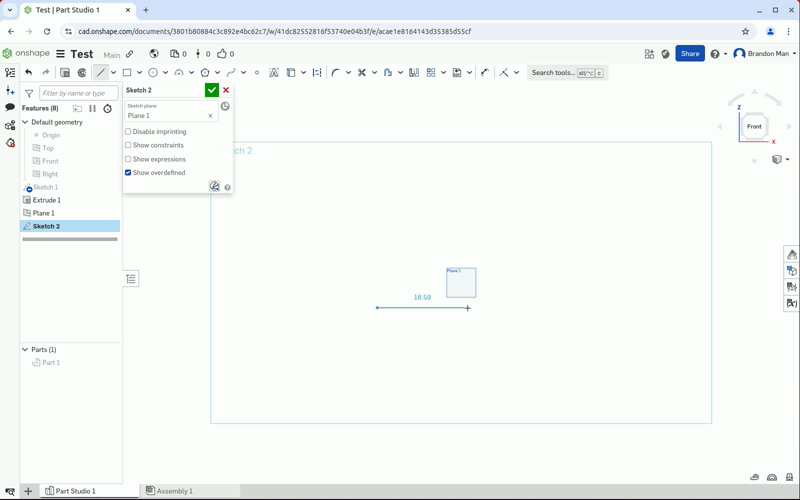
click(467, 307)
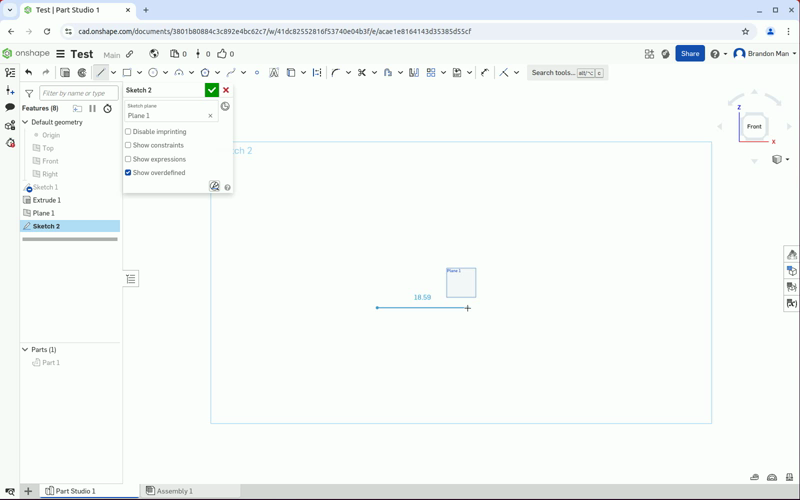
key_up(shift)
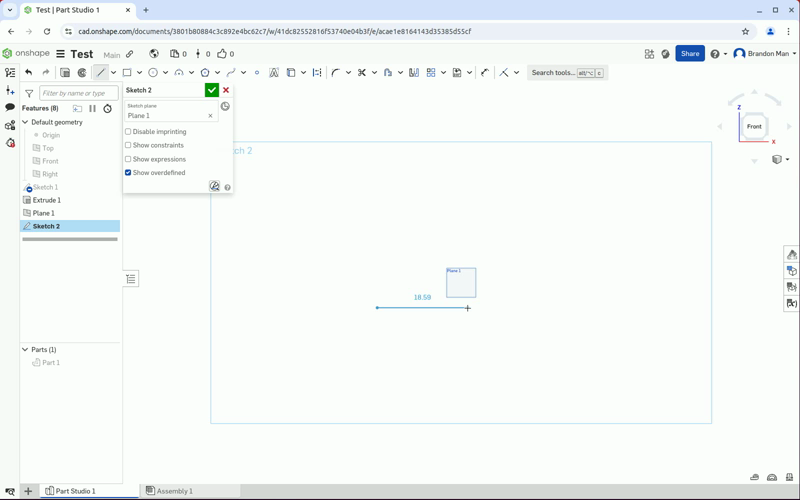
key_down(shift)
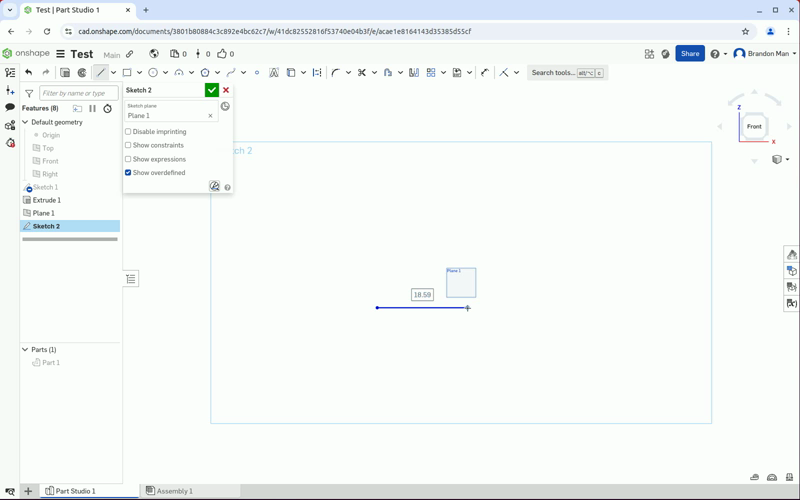
mouse_move(467, 216)
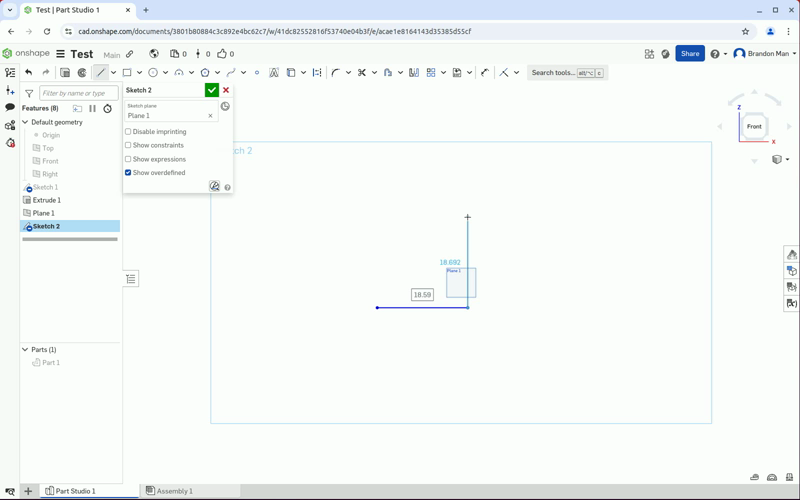
click(467, 216)
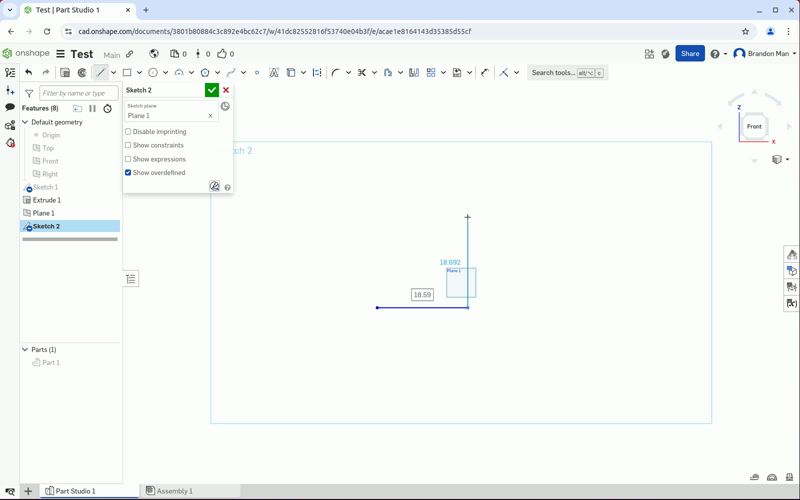
key_up(shift)
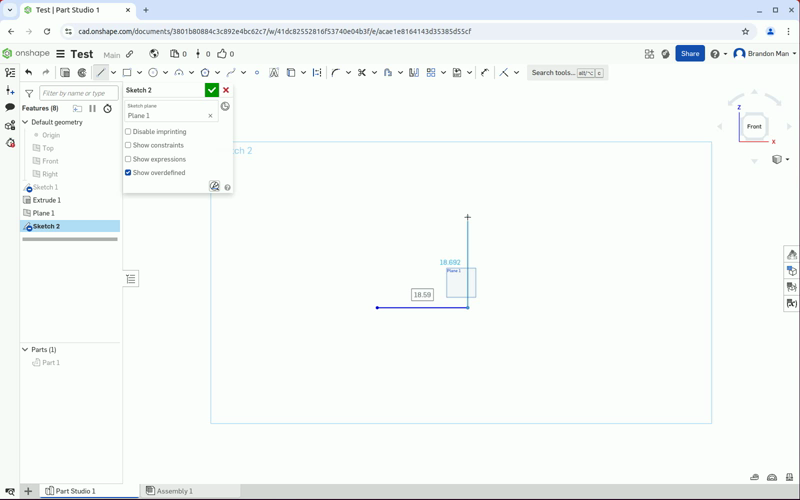
key_down(shift)
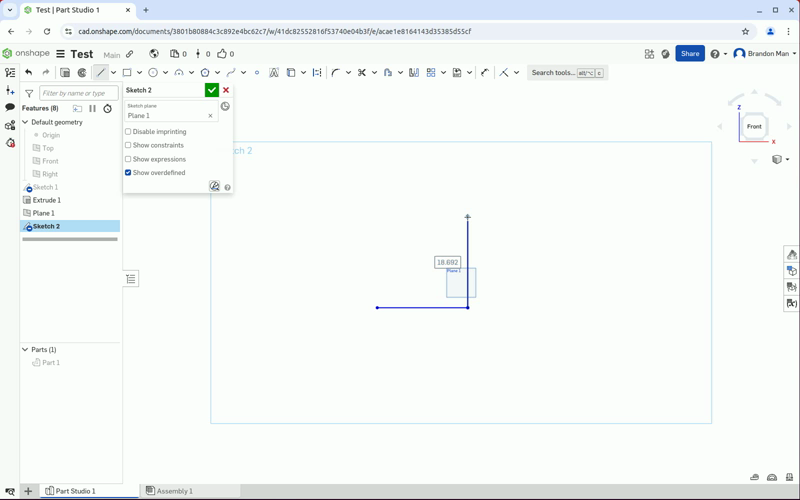
mouse_move(377, 216)
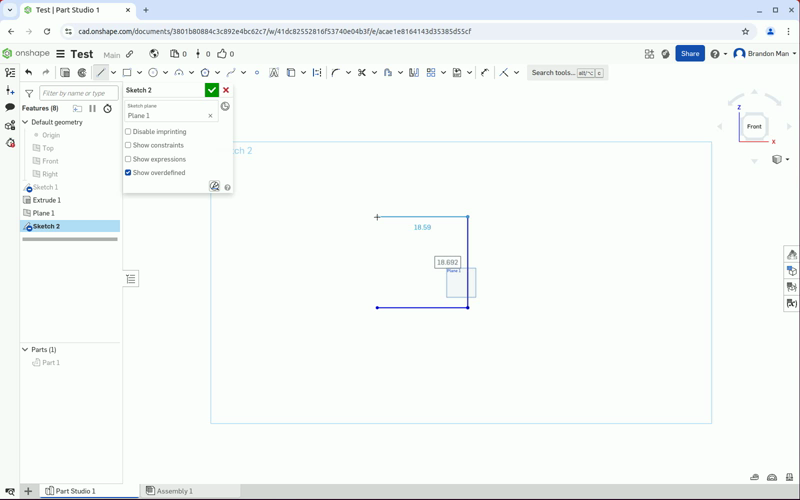
click(377, 216)
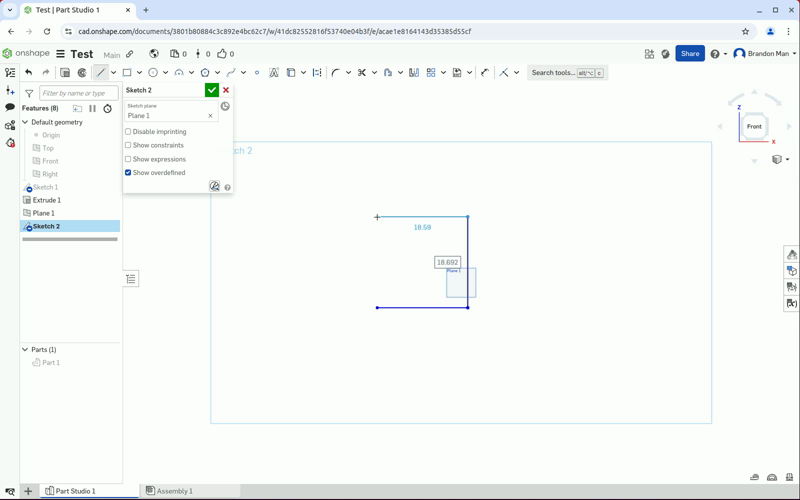
key_up(shift)
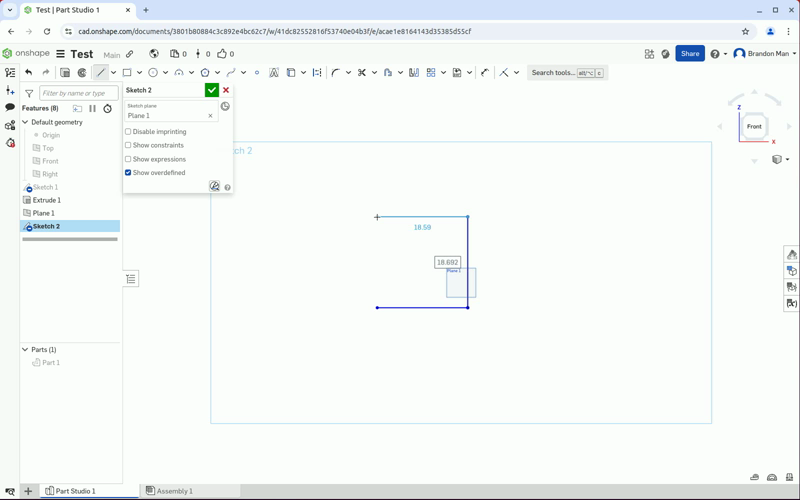
key_down(shift)
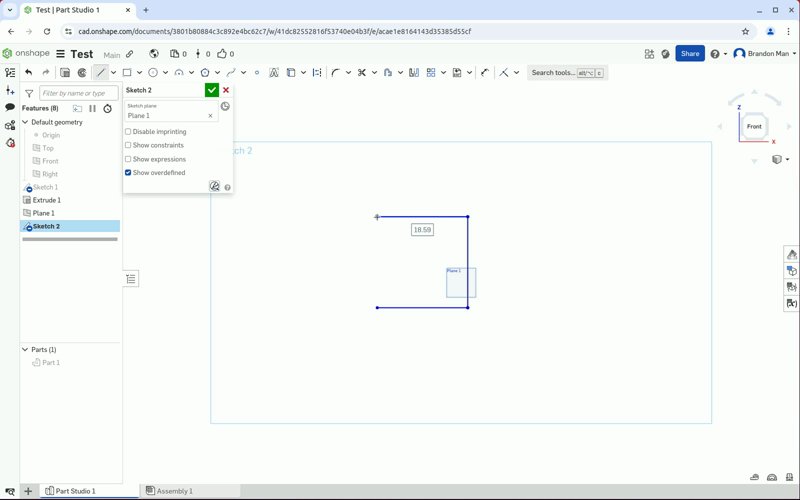
mouse_move(377, 307)
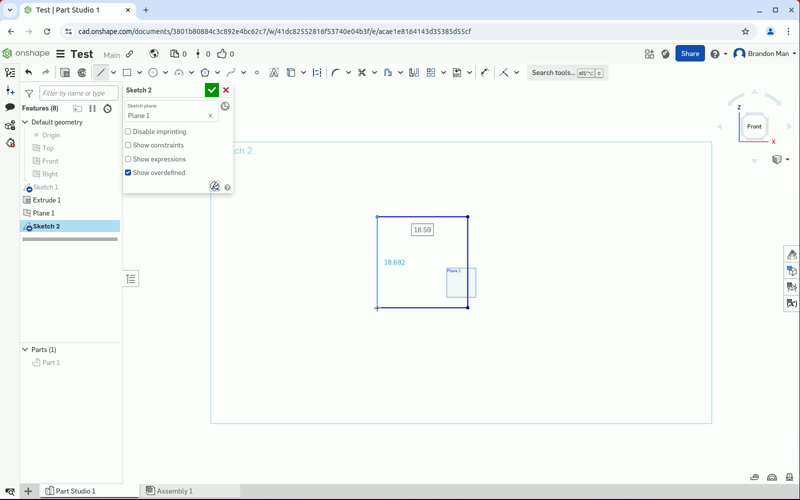
key_up(shift)
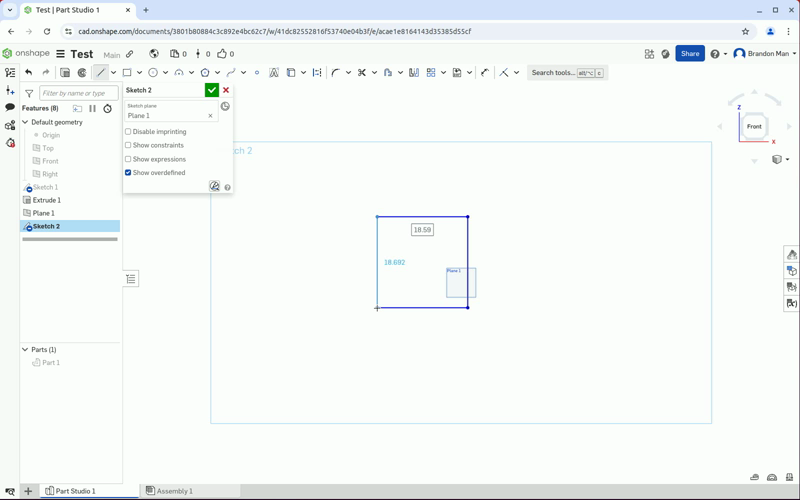
click(377, 307)
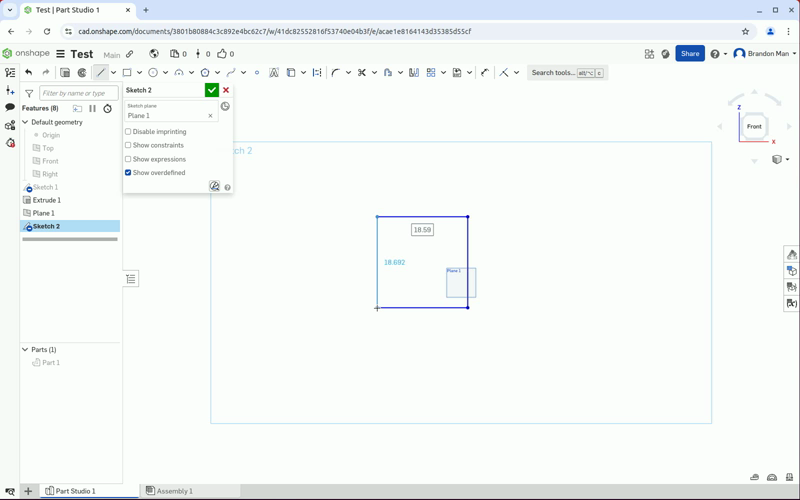
key(esc)
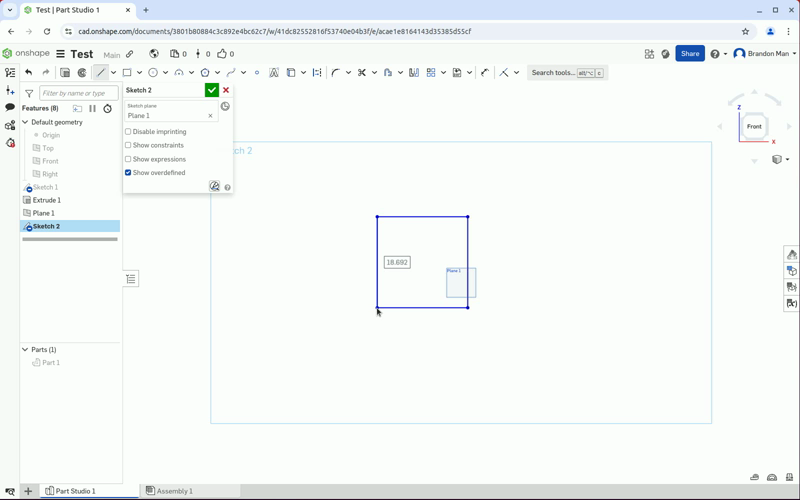
mouse_move(433, 249)
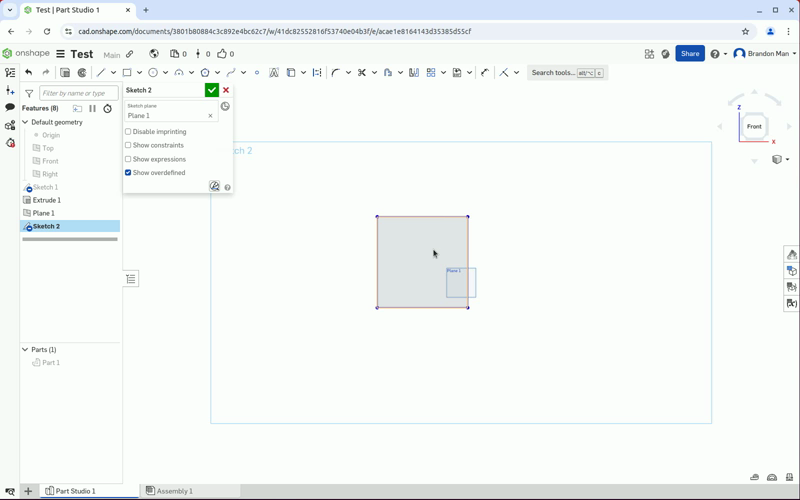
click(433, 249)
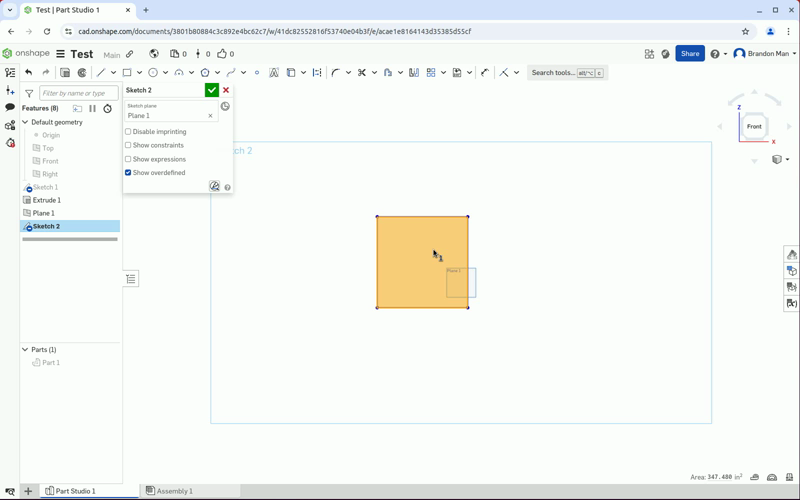
mouse_move(73, 352)
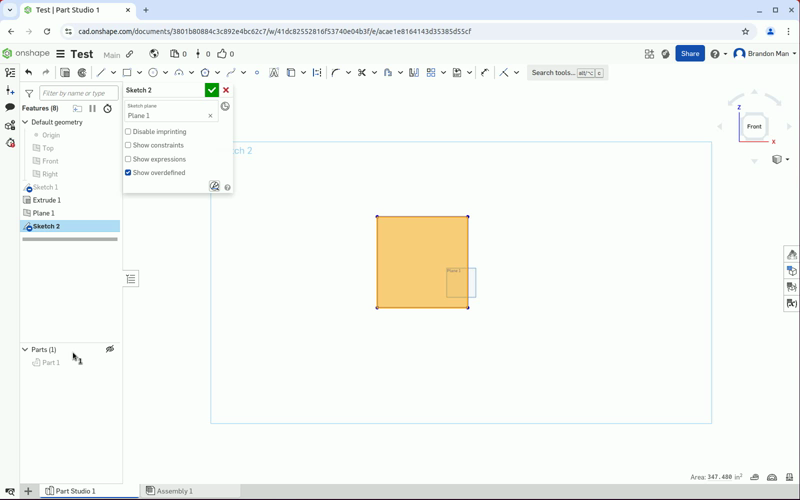
key(shift+y)
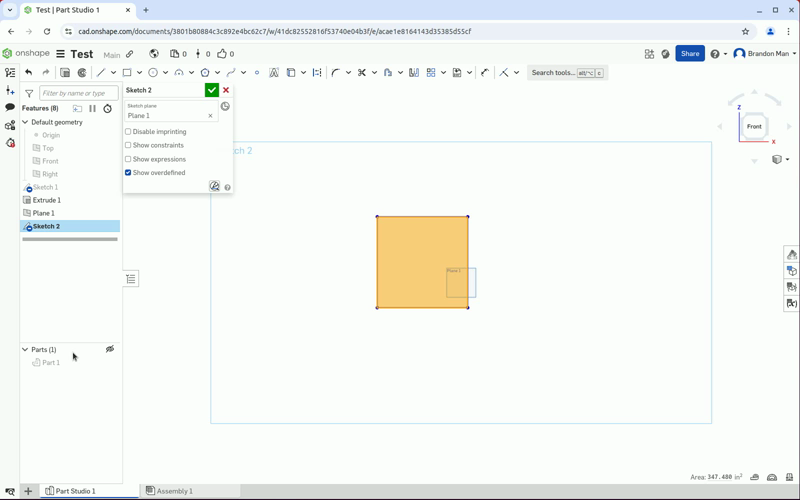
key(shift+e)
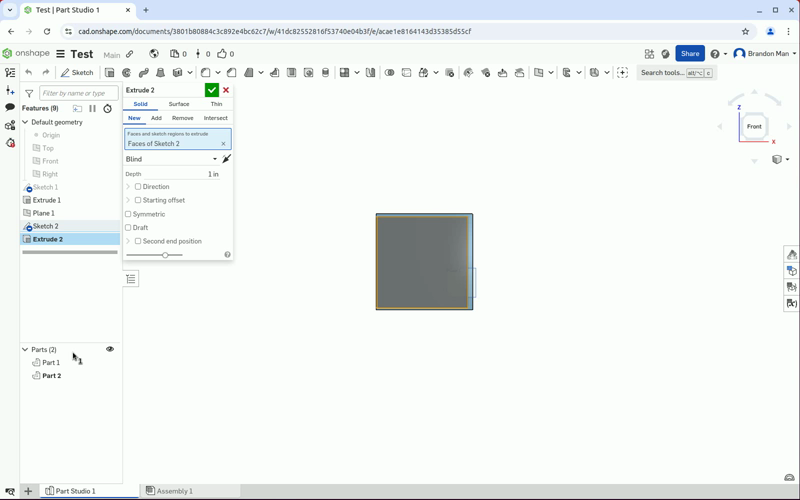
mouse_move(143, 106)
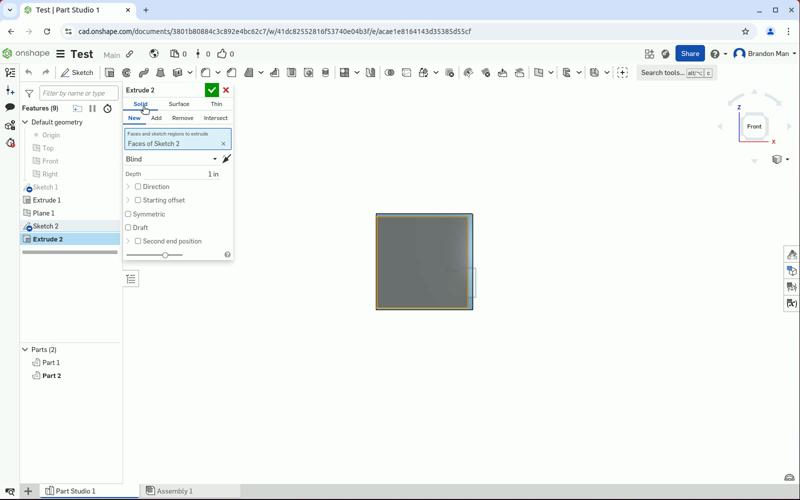
click(143, 106)
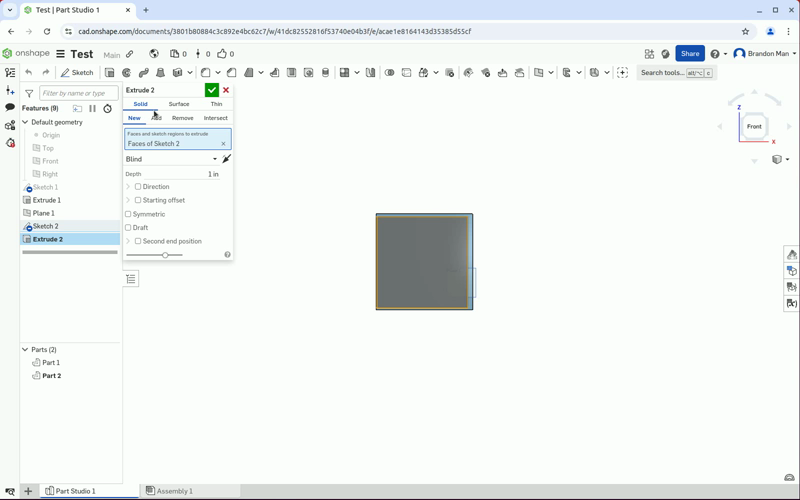
mouse_move(186, 120)
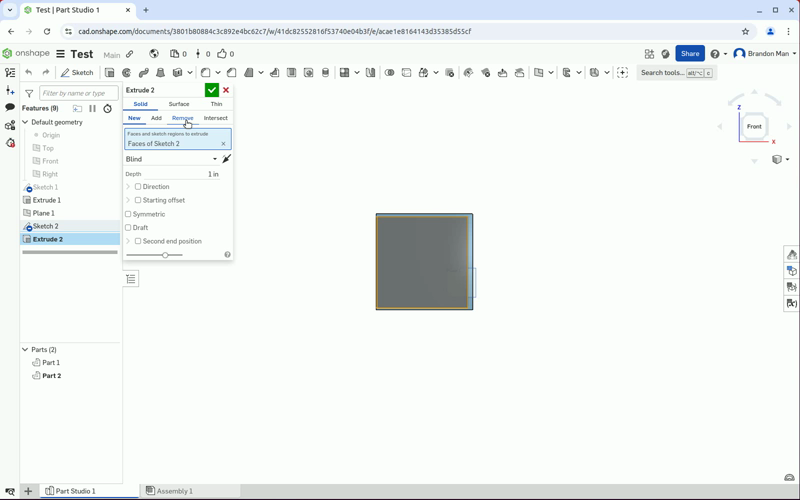
click(186, 120)
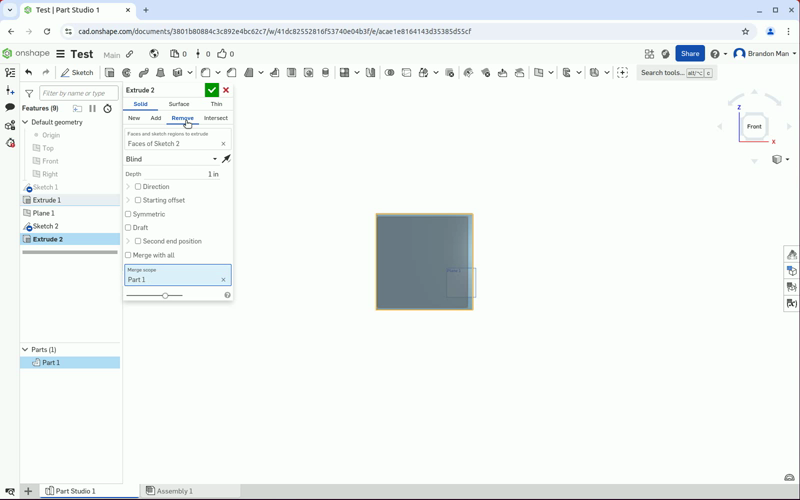
key(tab, 4)
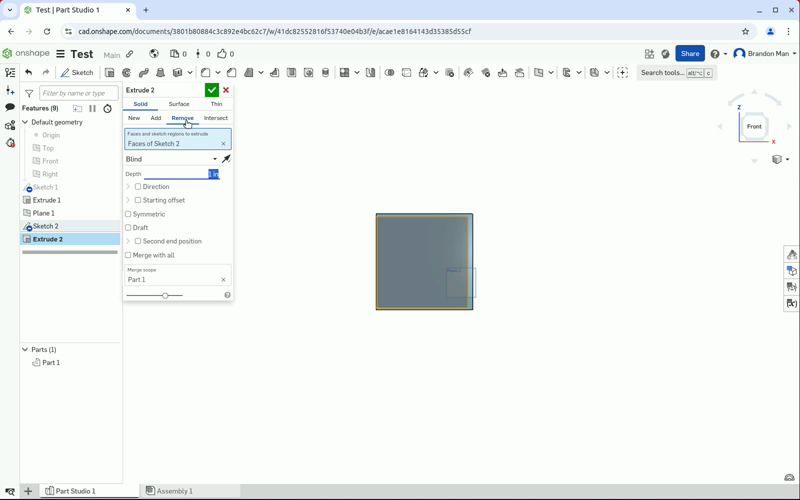
text(13.48)
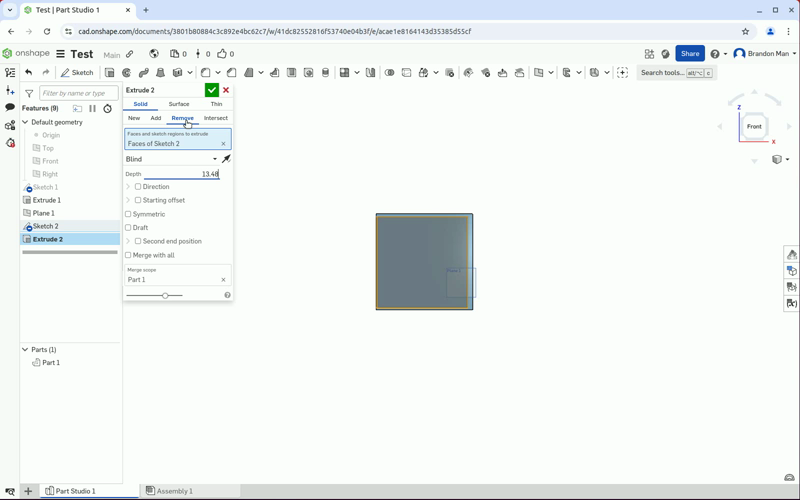
key(tab, 6)
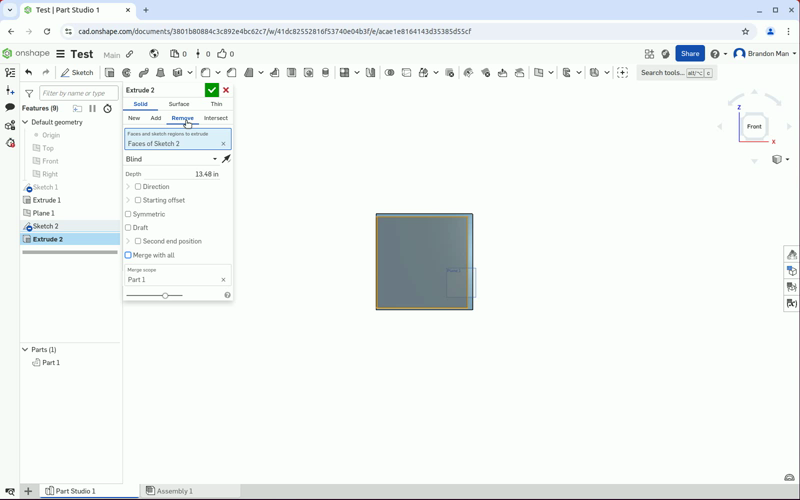
key(space)
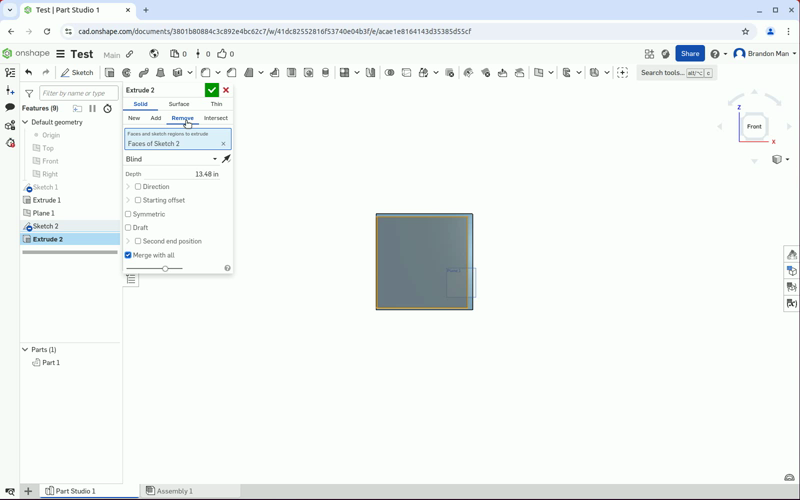
key(enter)
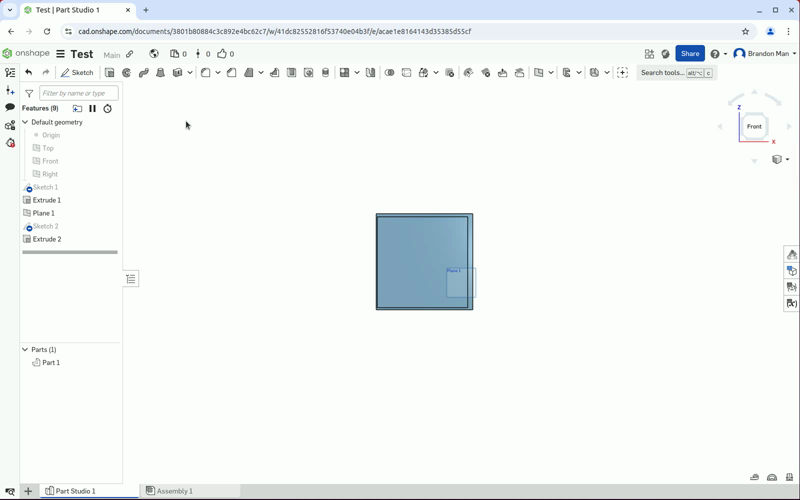
key(shift+h)
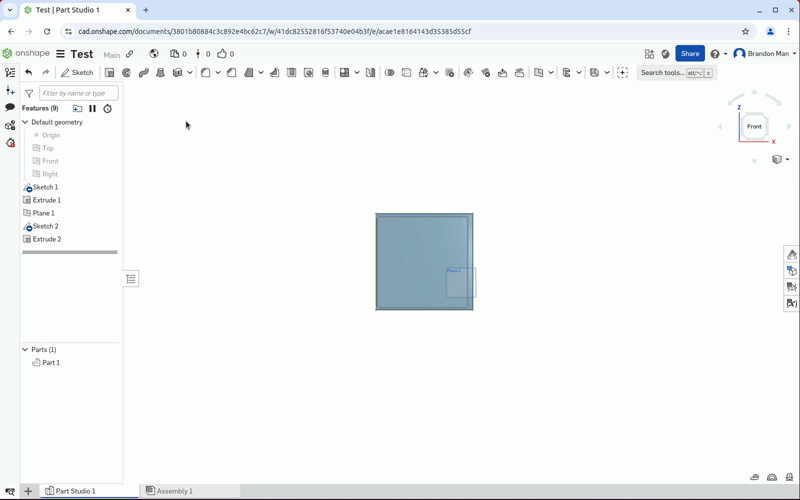
key(shift+h)
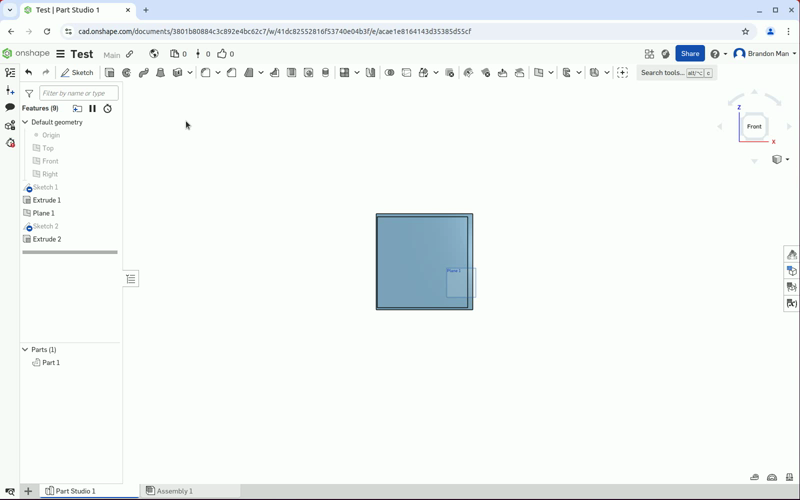
mouse_move(73, 189)
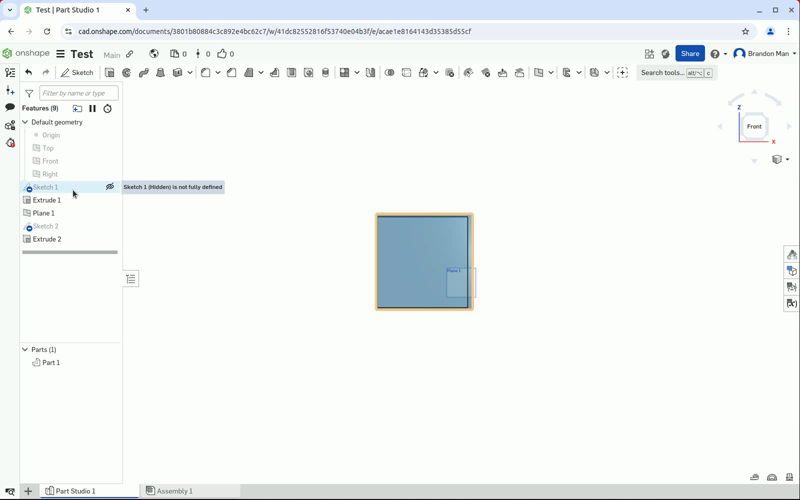
click(73, 189)
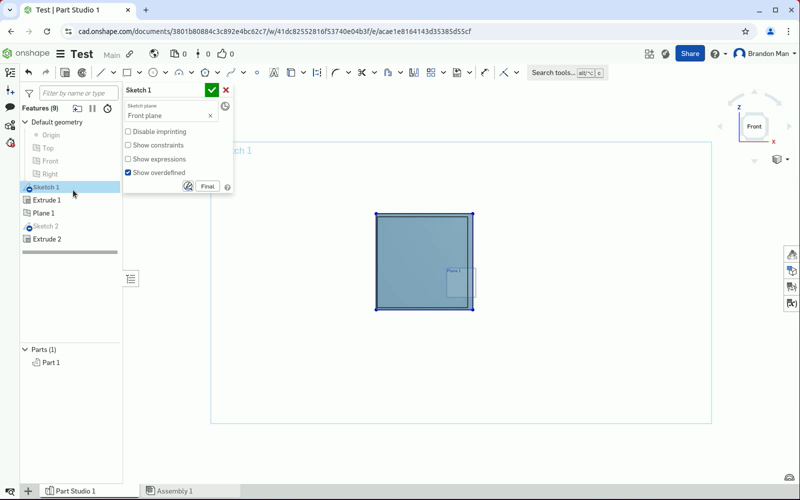
mouse_move(229, 92)
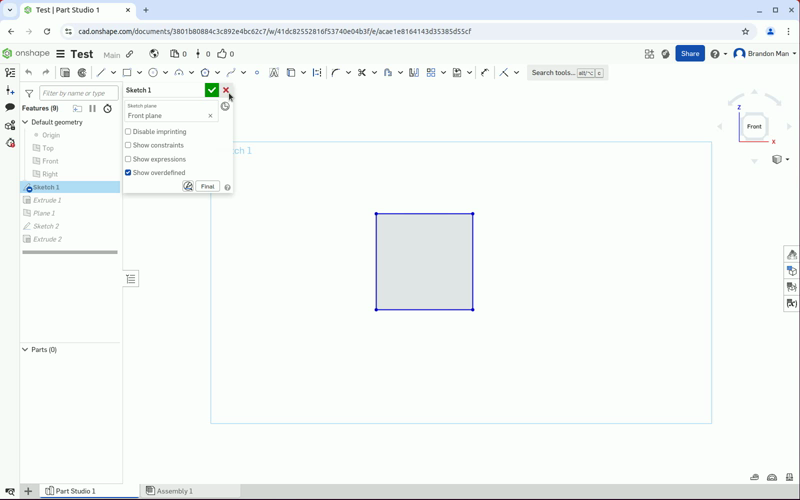
click(229, 92)
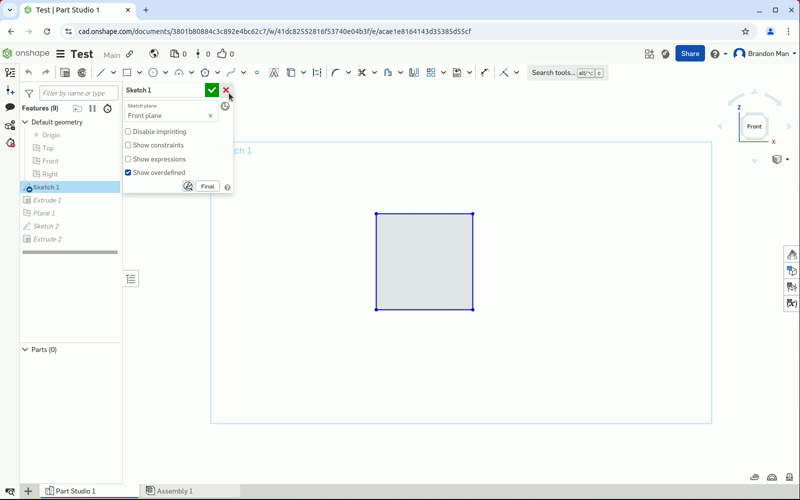
key(shift+s)
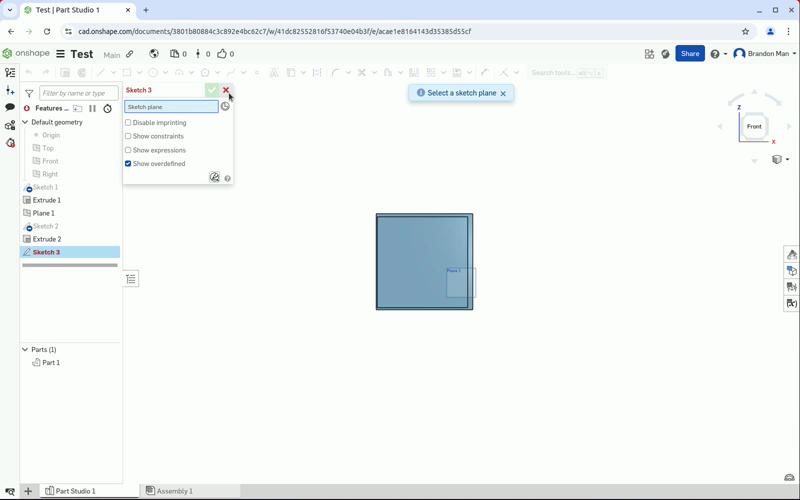
mouse_move(73, 163)
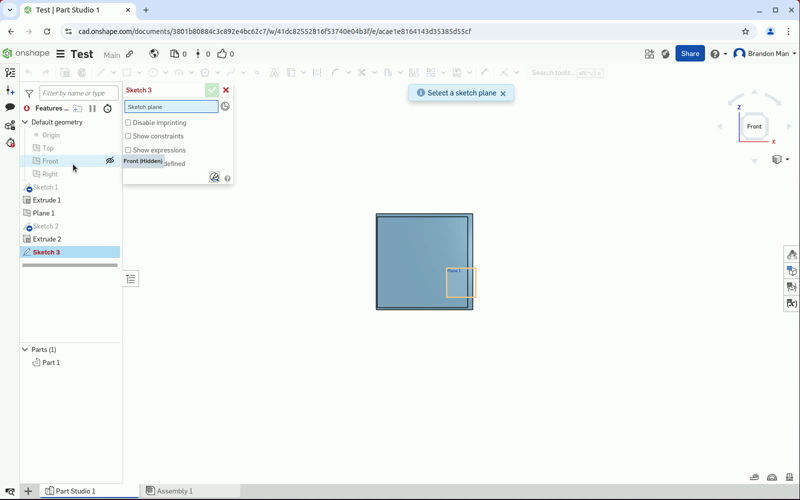
click(73, 163)
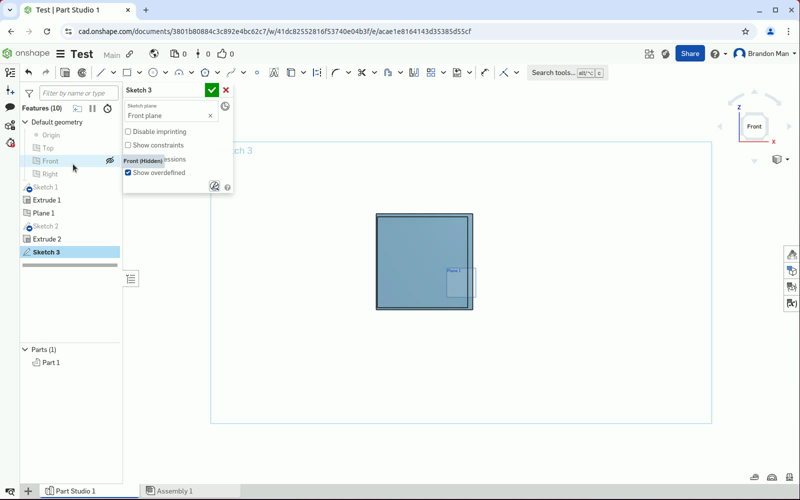
mouse_move(73, 352)
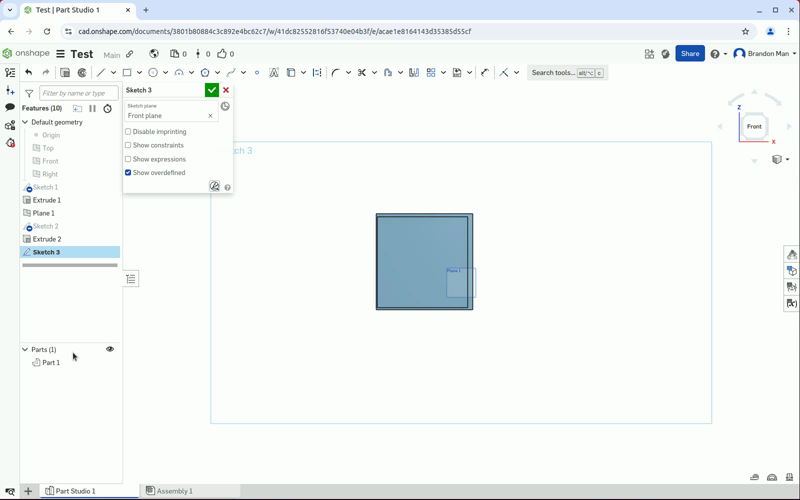
key(y)
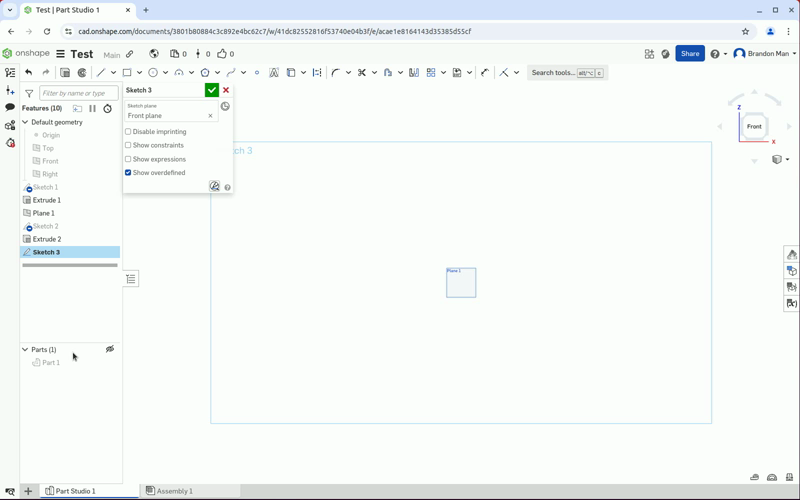
key(l)
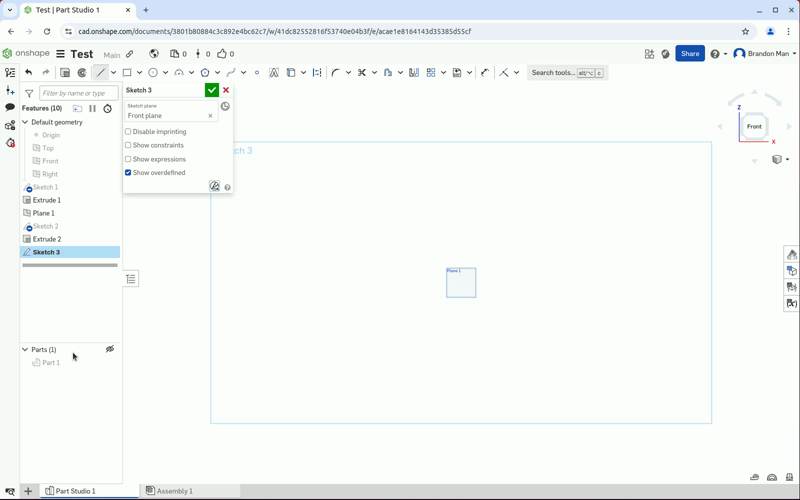
key_down(shift)
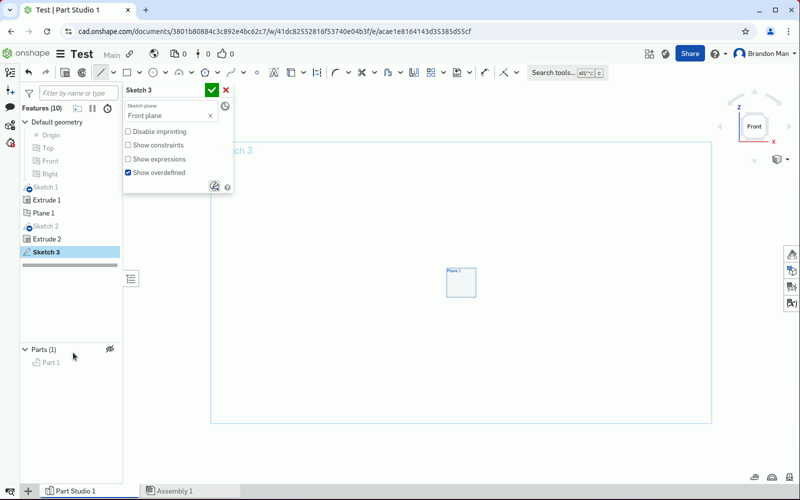
mouse_move(474, 349)
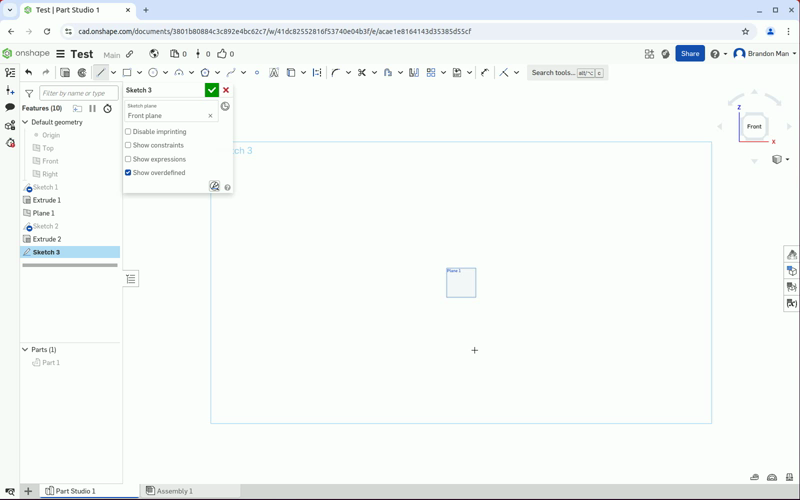
click(474, 349)
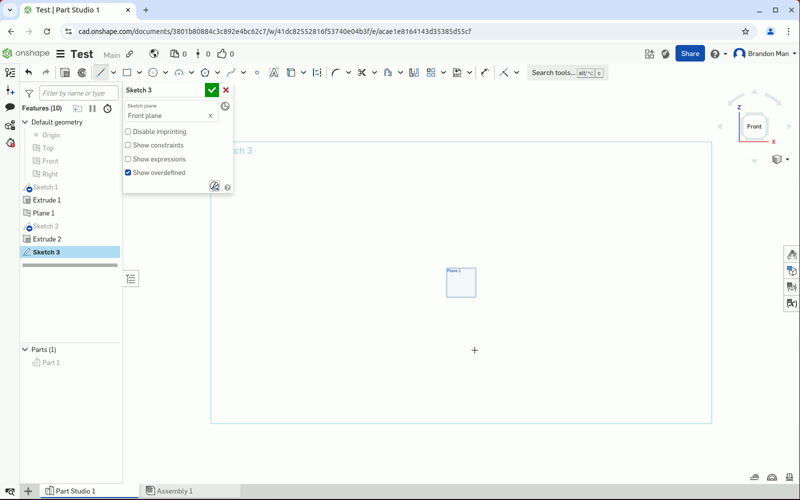
key_up(shift)
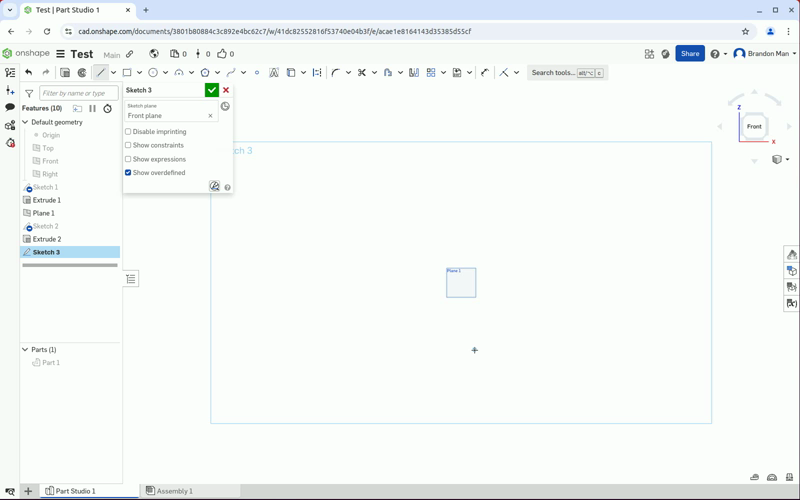
key_down(shift)
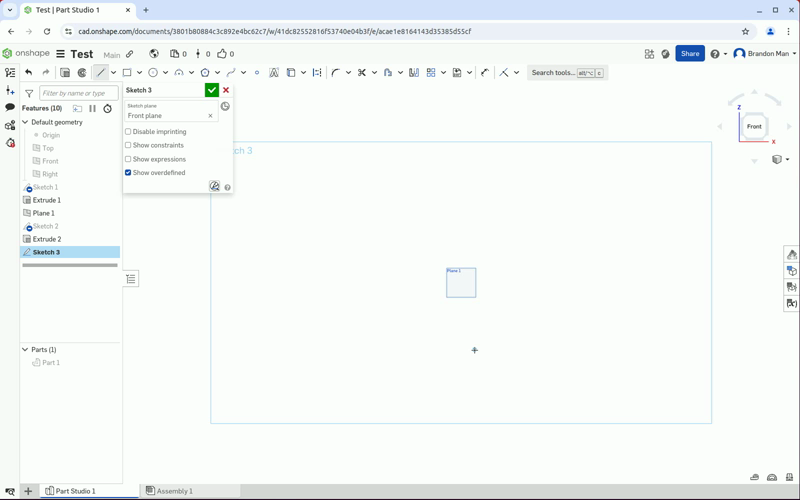
mouse_move(573, 349)
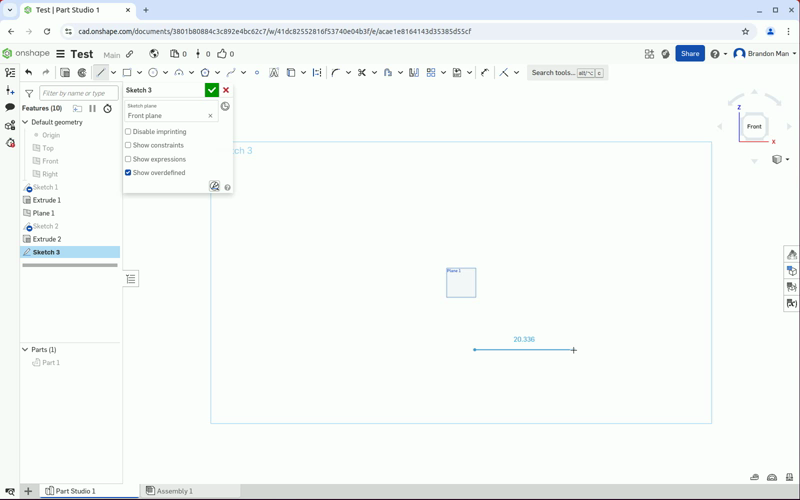
click(573, 349)
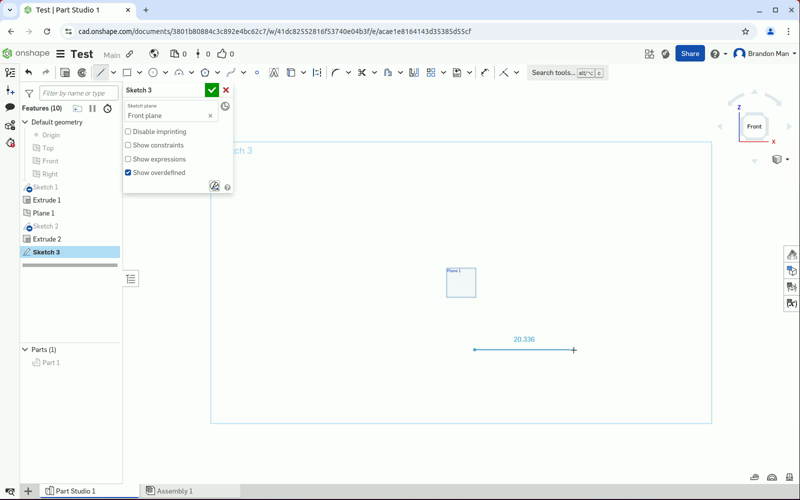
key_up(shift)
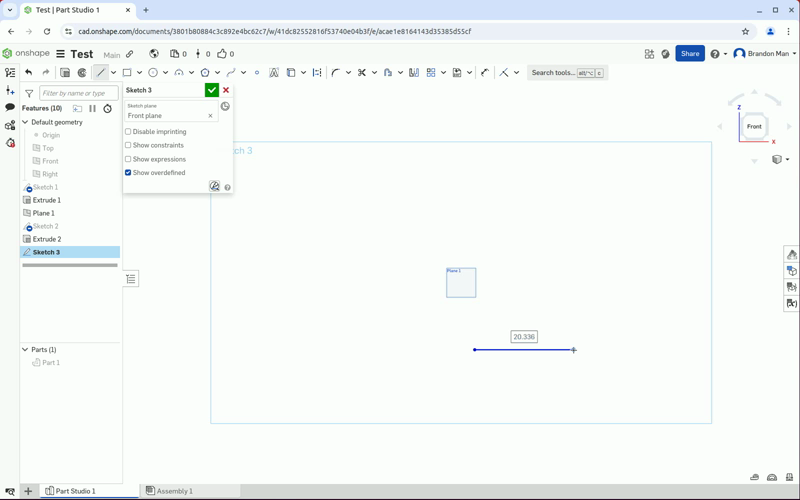
key_down(shift)
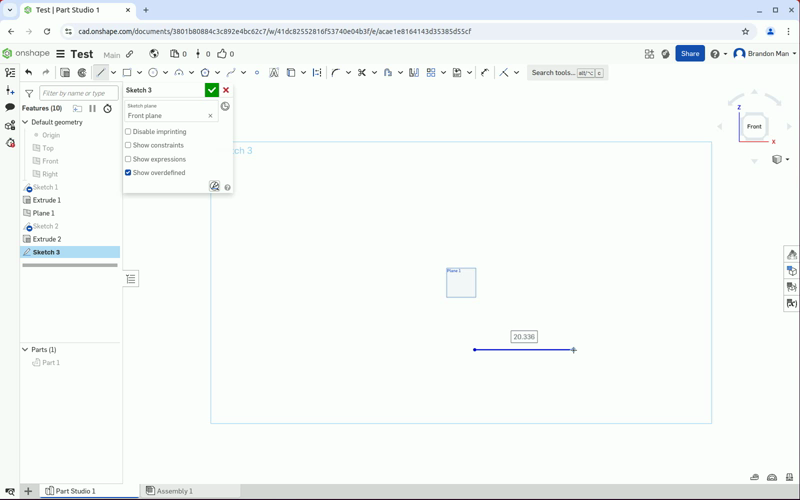
mouse_move(573, 217)
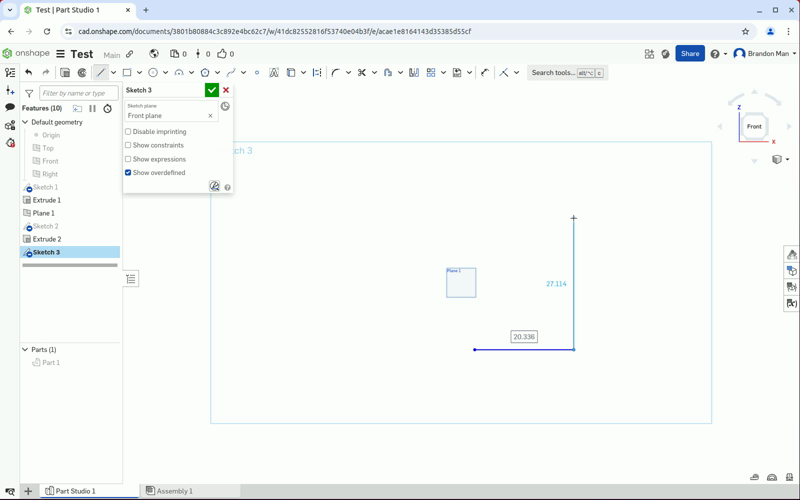
click(573, 217)
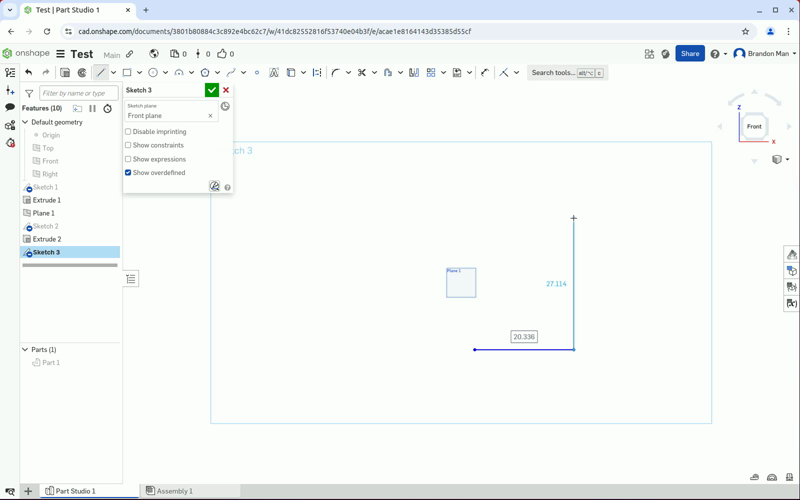
key_up(shift)
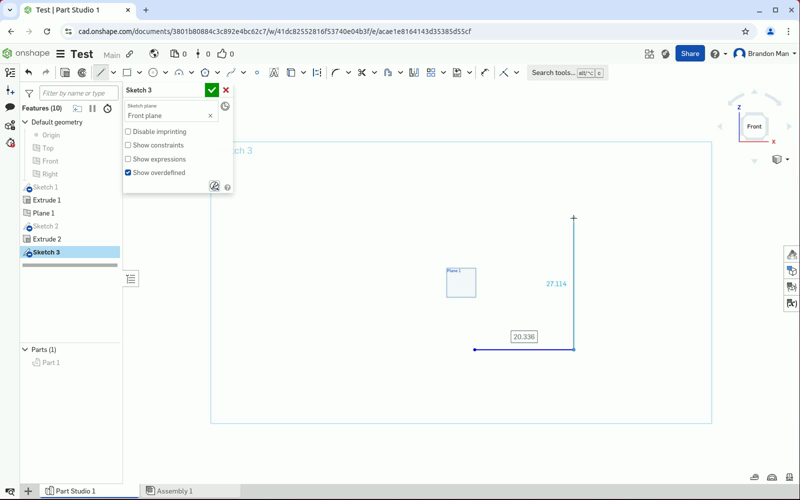
key_down(shift)
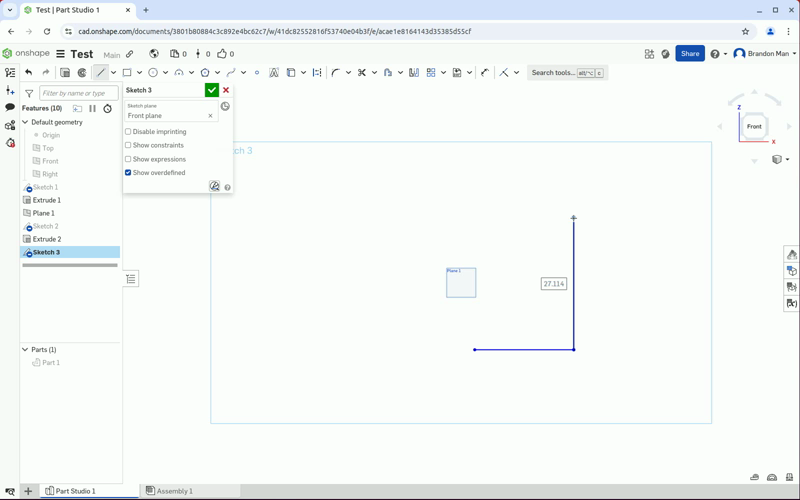
mouse_move(474, 217)
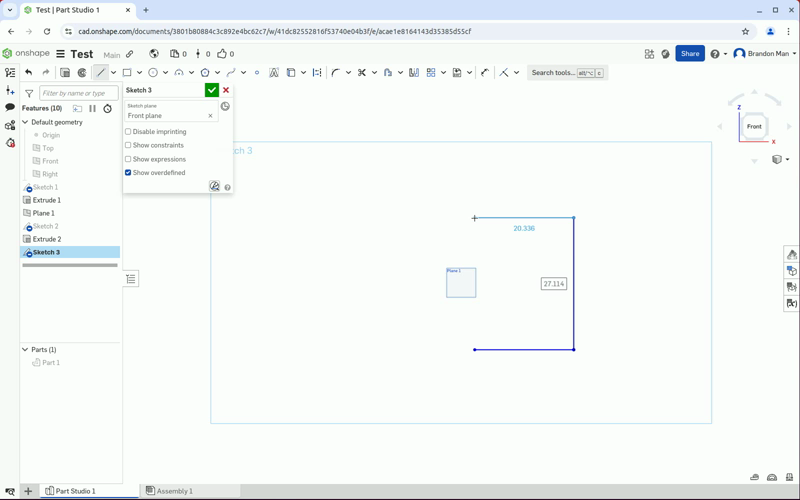
click(474, 217)
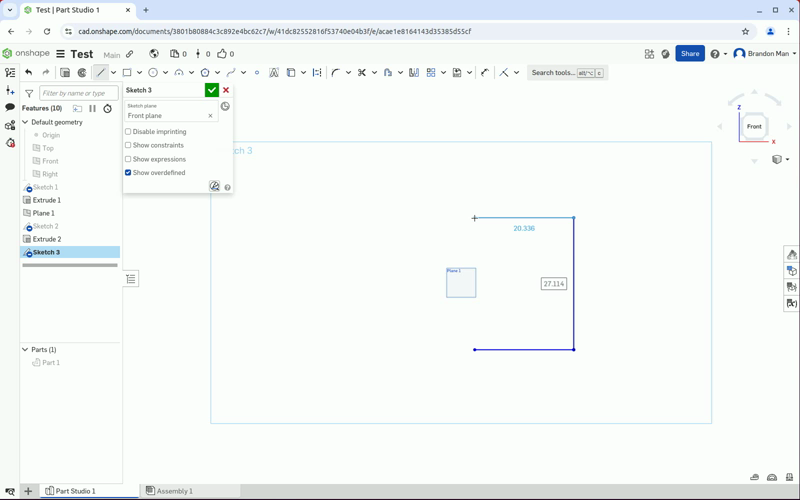
key_up(shift)
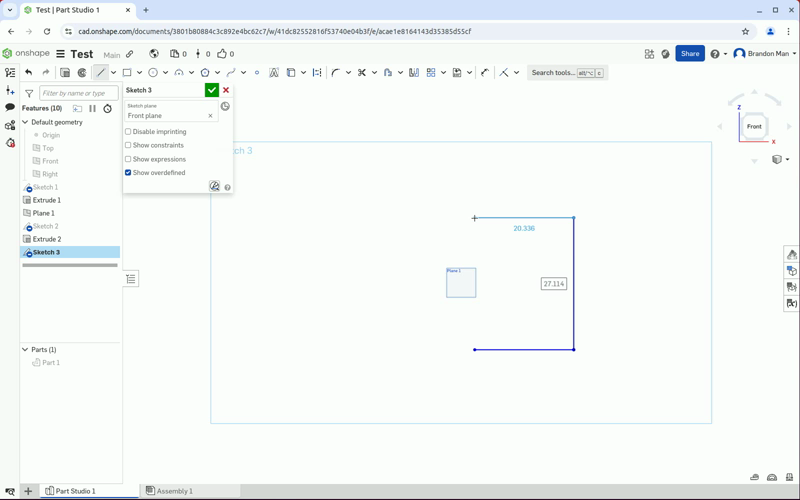
key_down(shift)
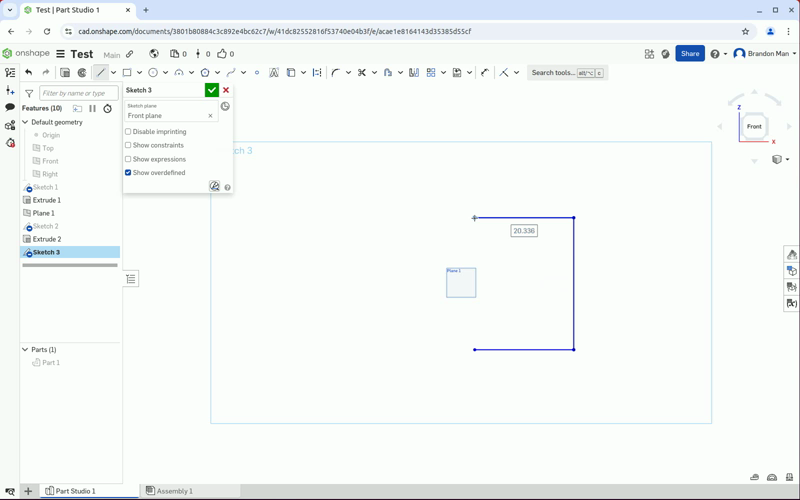
mouse_move(474, 349)
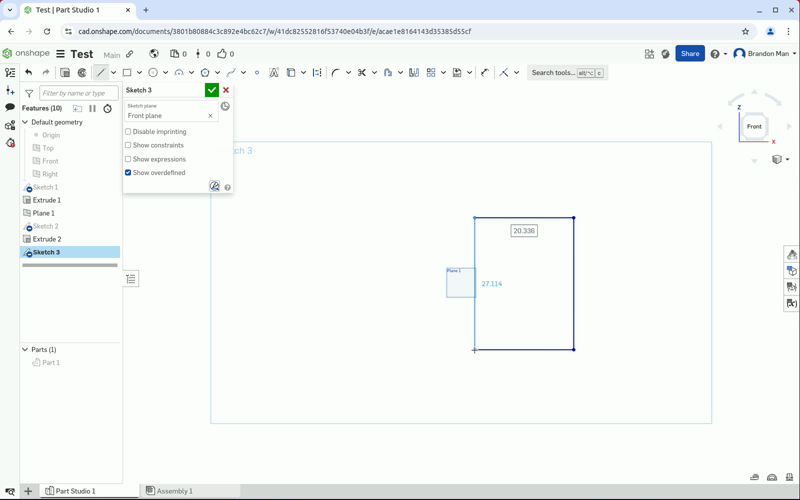
key_up(shift)
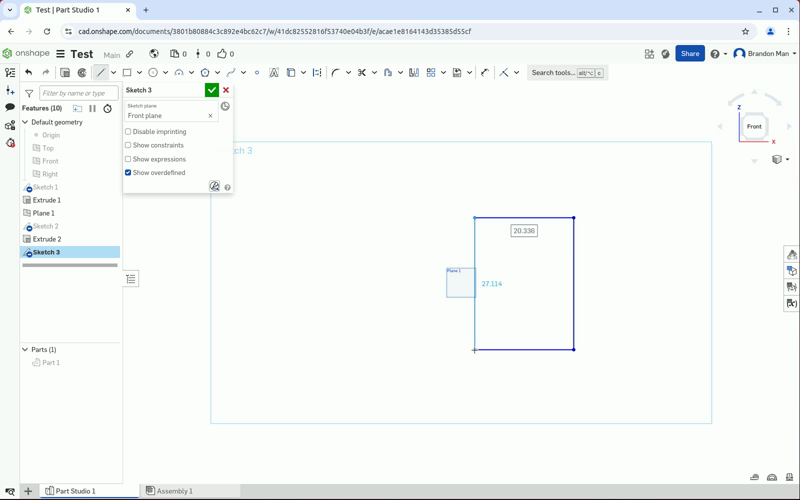
click(474, 349)
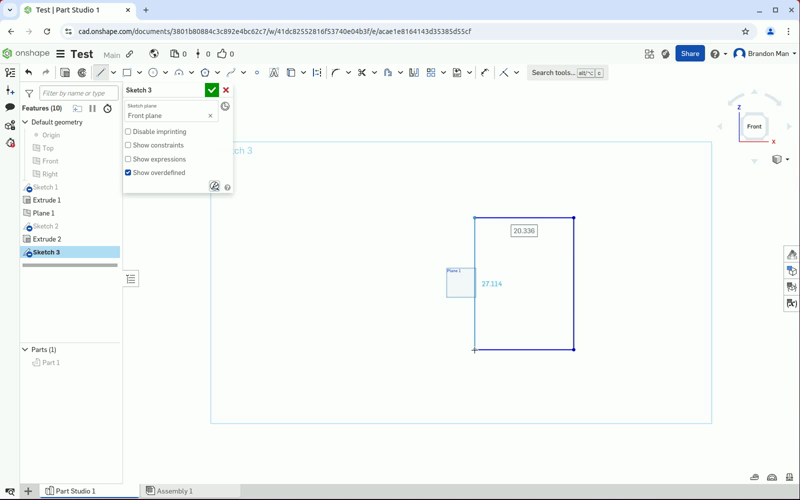
key(esc)
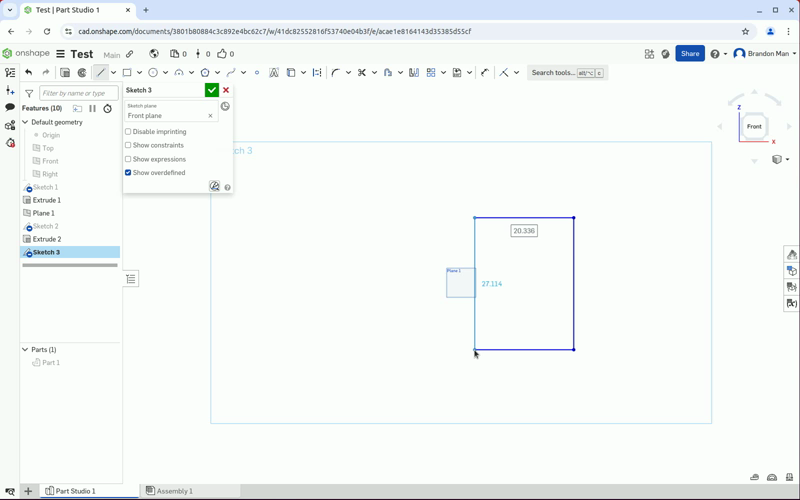
mouse_move(525, 286)
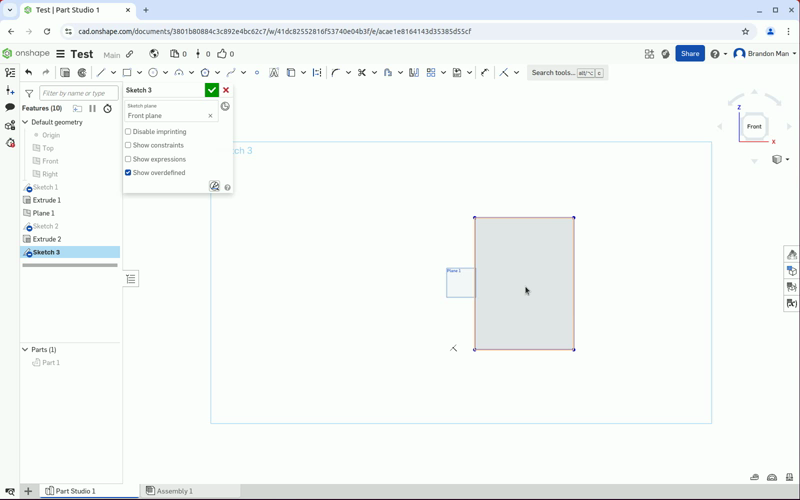
click(525, 286)
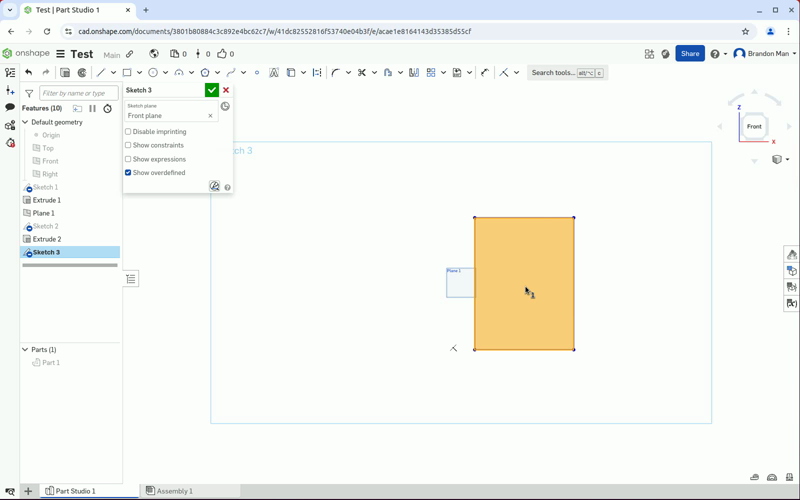
mouse_move(73, 352)
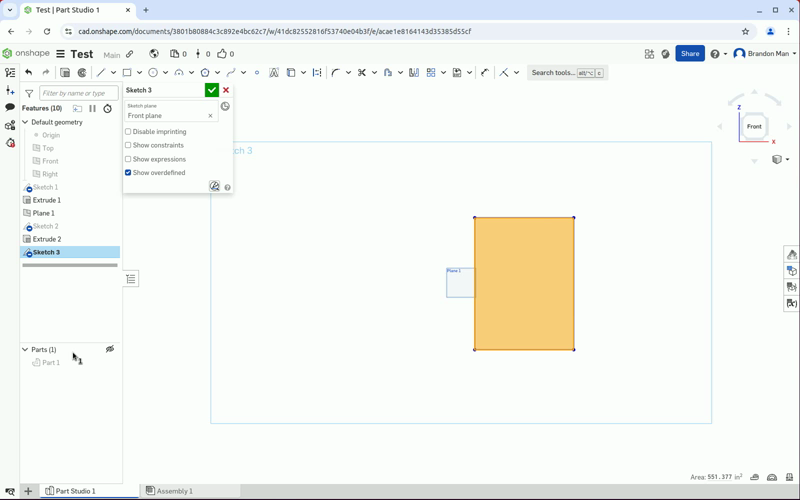
key(shift+y)
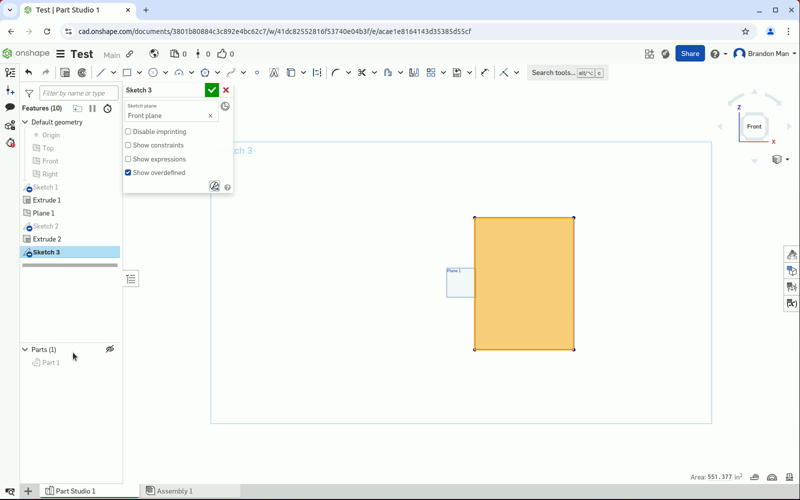
key(shift+e)
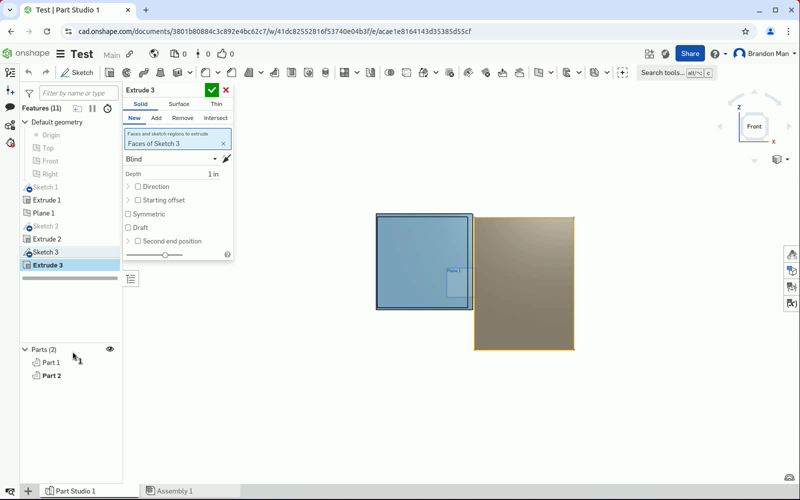
mouse_move(143, 106)
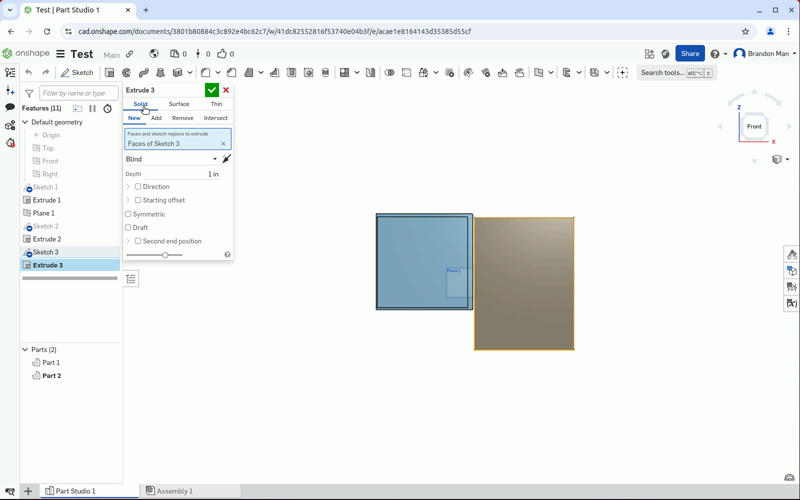
click(143, 106)
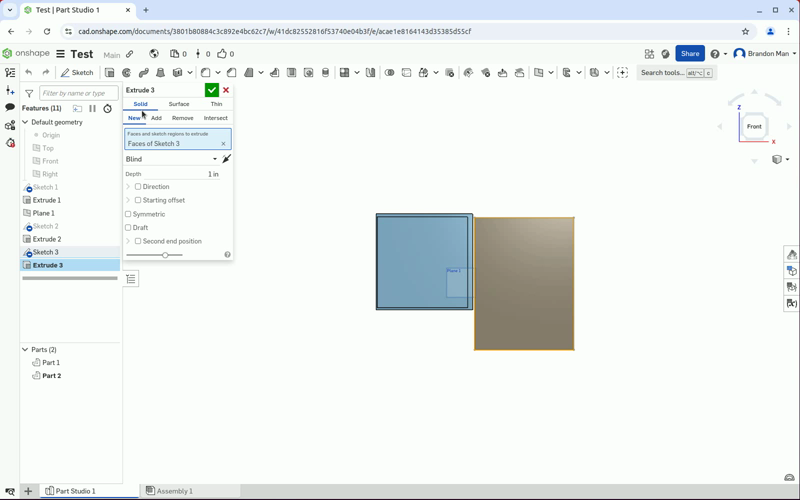
mouse_move(137, 120)
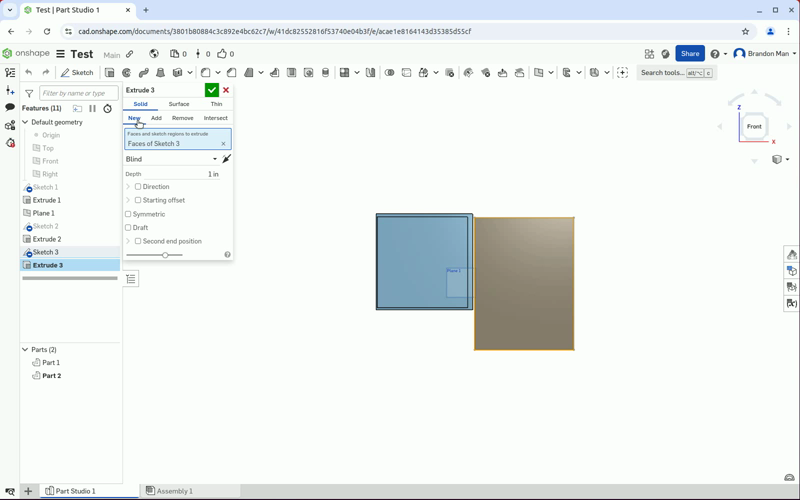
click(137, 120)
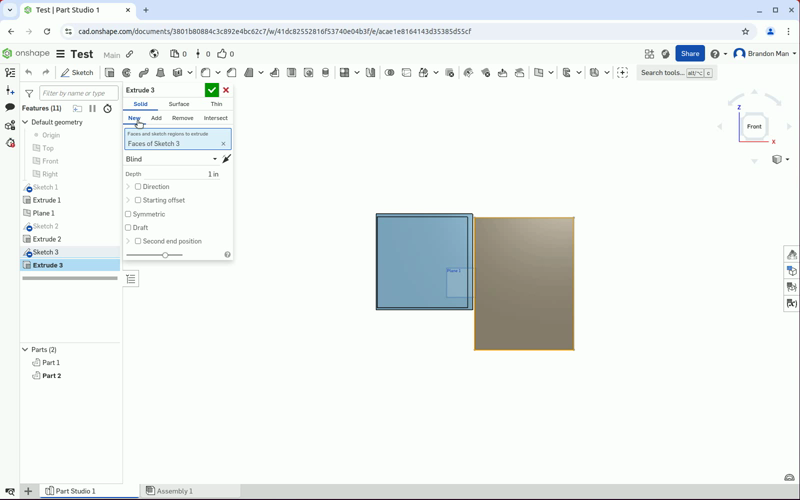
key(tab, 4)
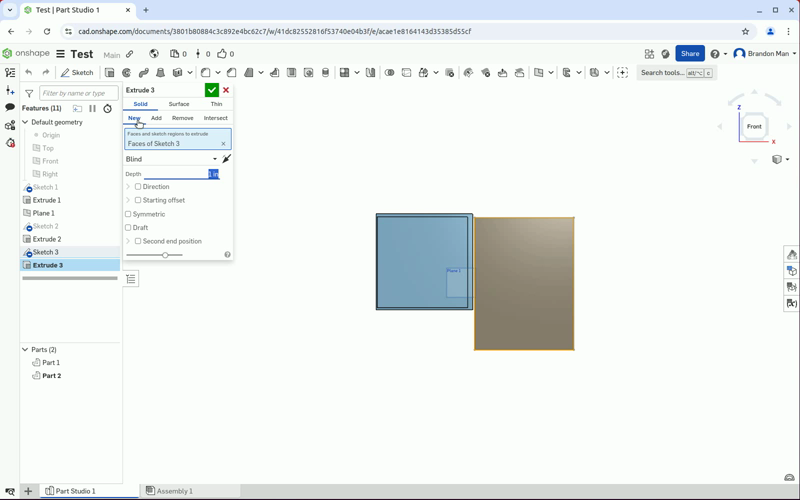
text(16.368)
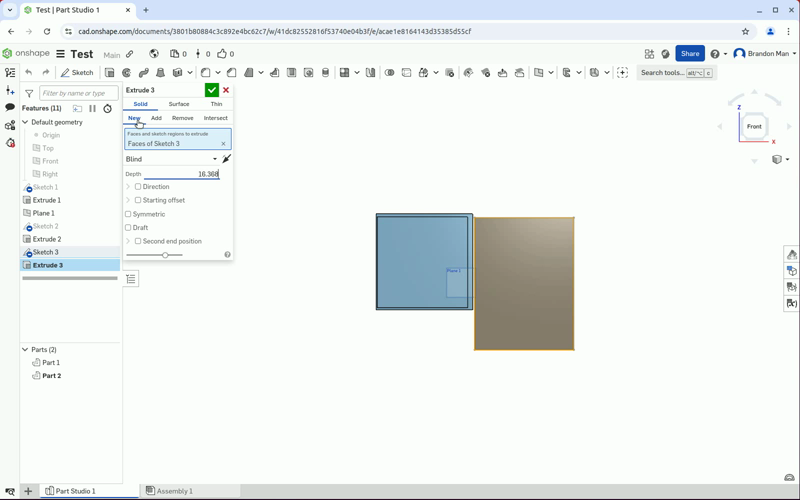
key(enter)
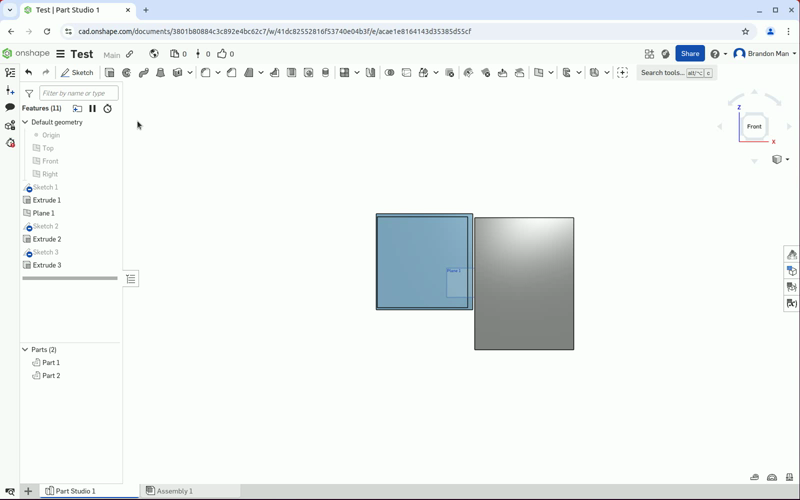
key(shift+h)
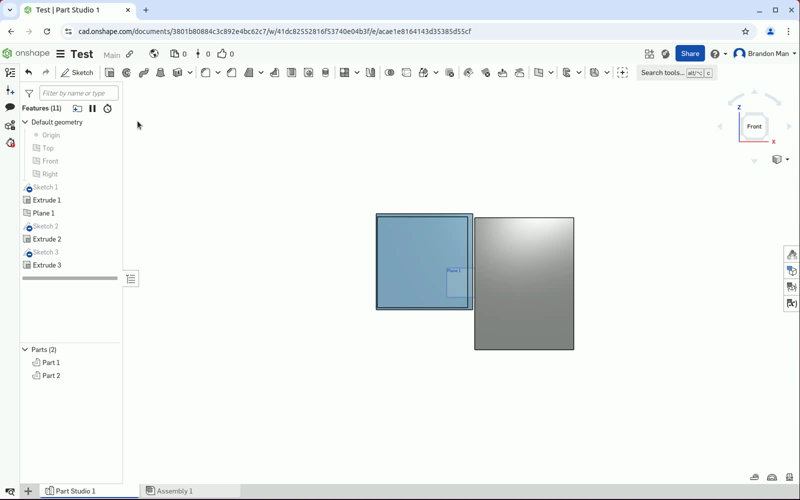
key(shift+h)
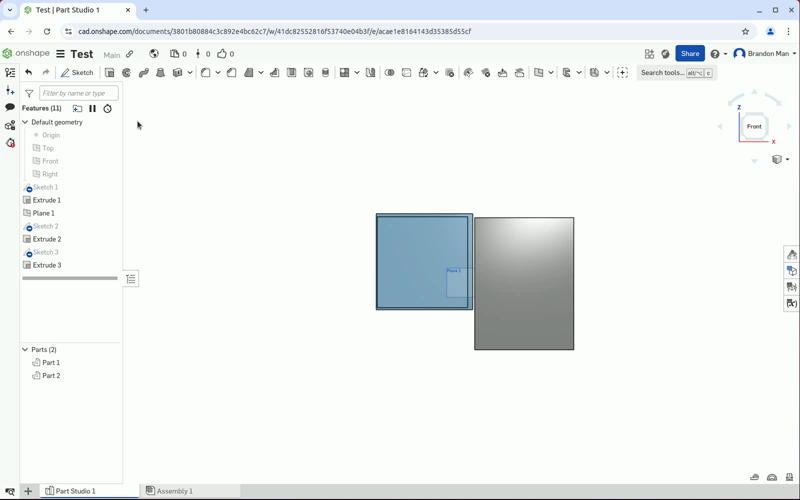
mouse_move(73, 189)
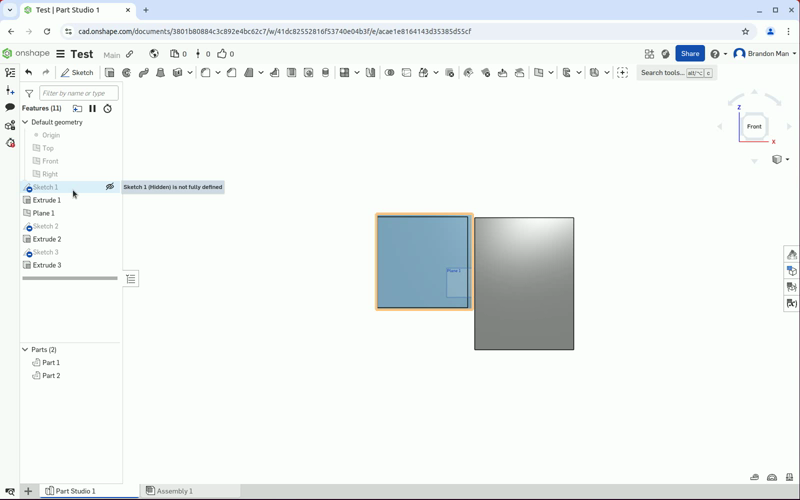
click(73, 189)
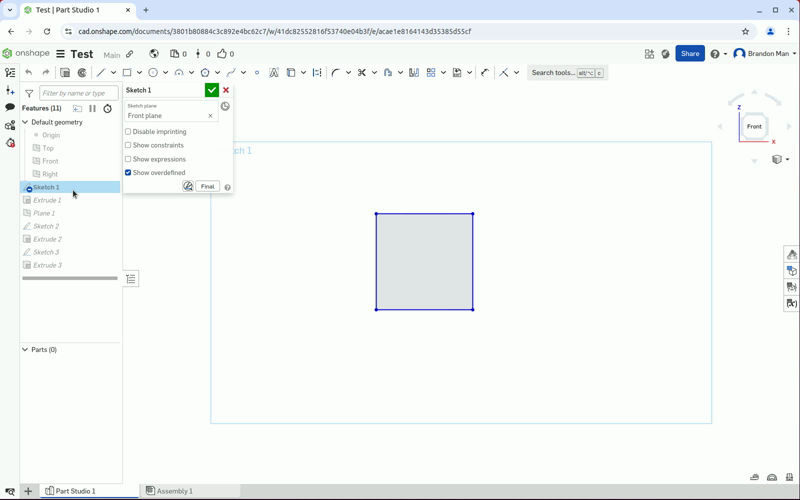
mouse_move(229, 92)
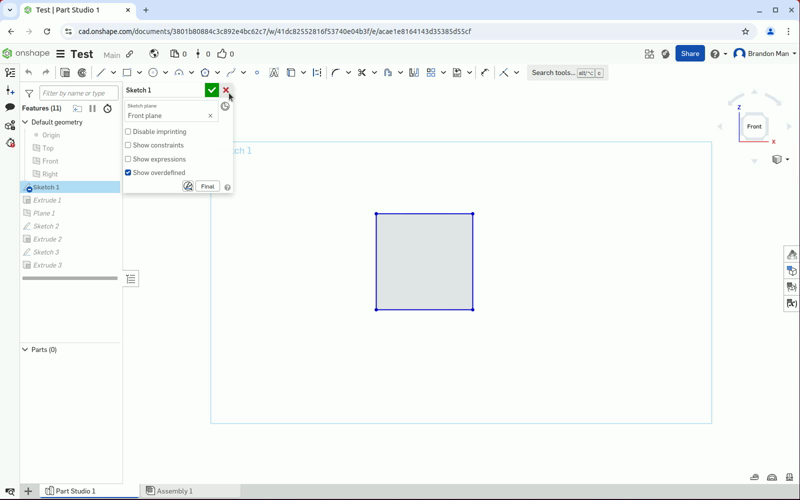
click(229, 92)
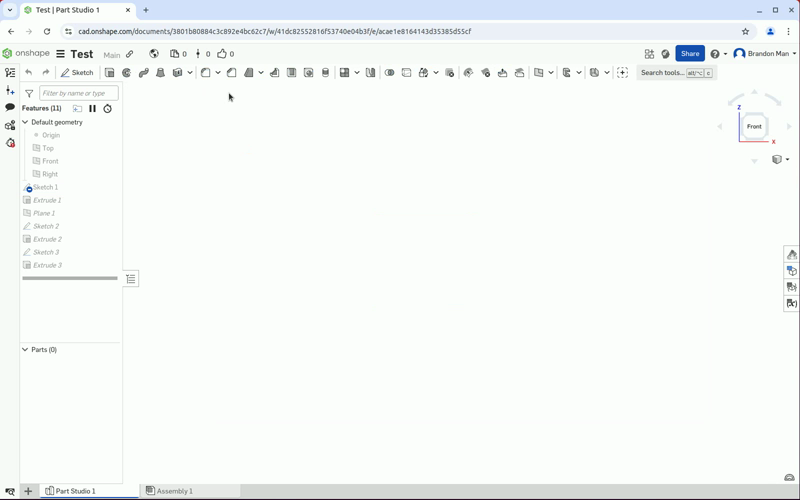
mouse_move(541, 75)
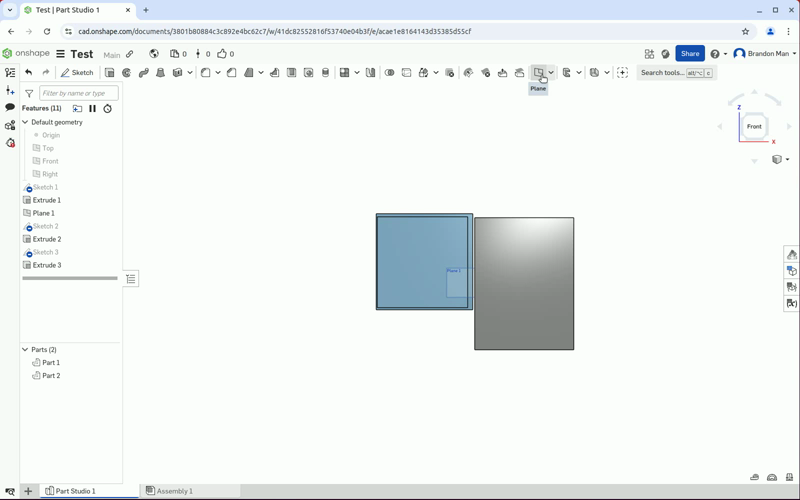
click(541, 75)
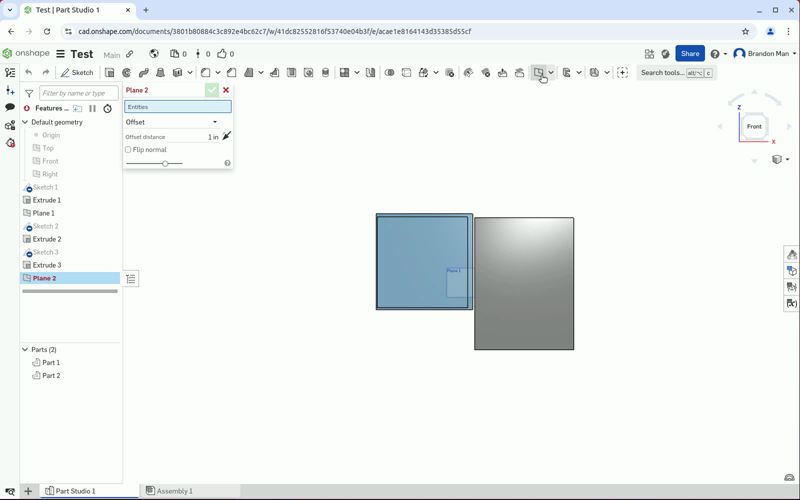
mouse_move(73, 163)
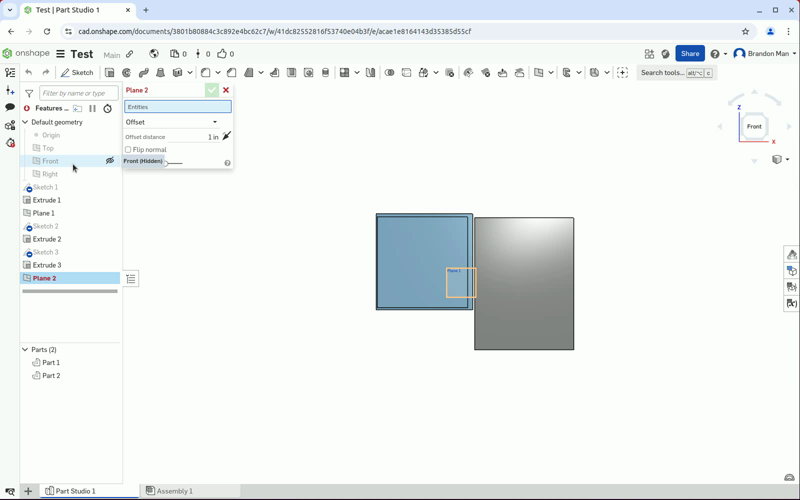
click(73, 163)
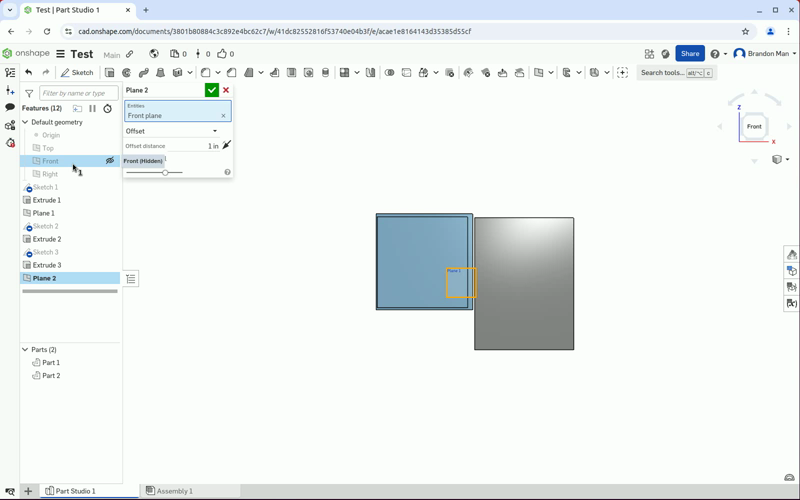
key(tab, 2)
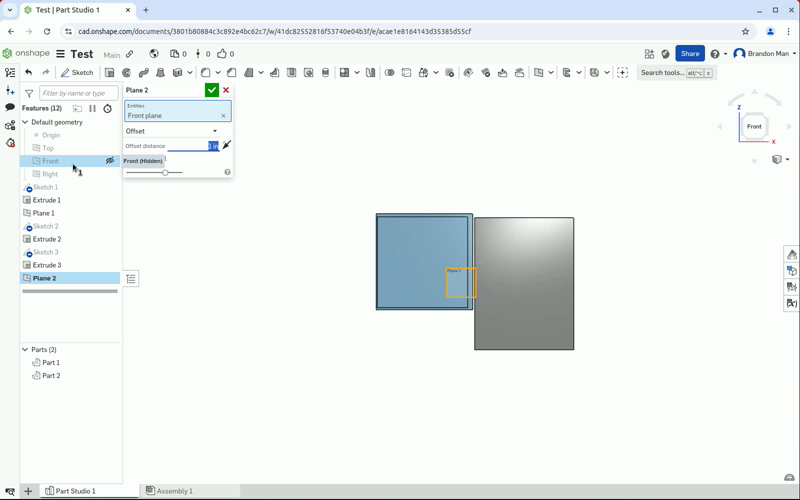
text(16.361)
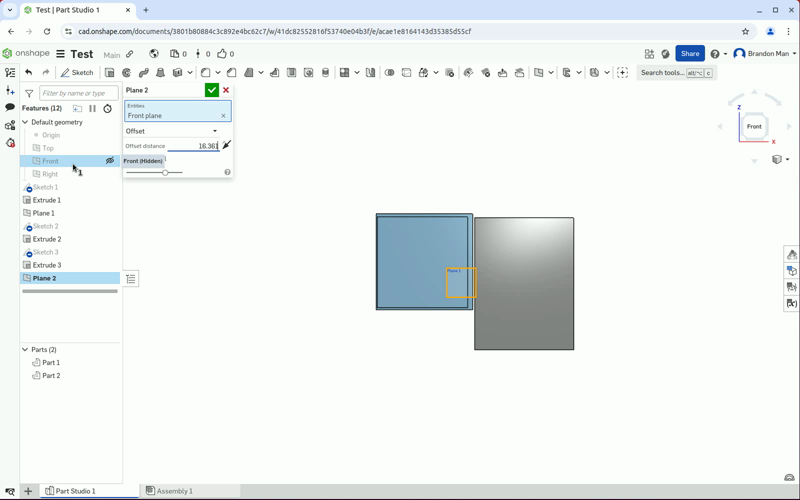
key(enter, 2)
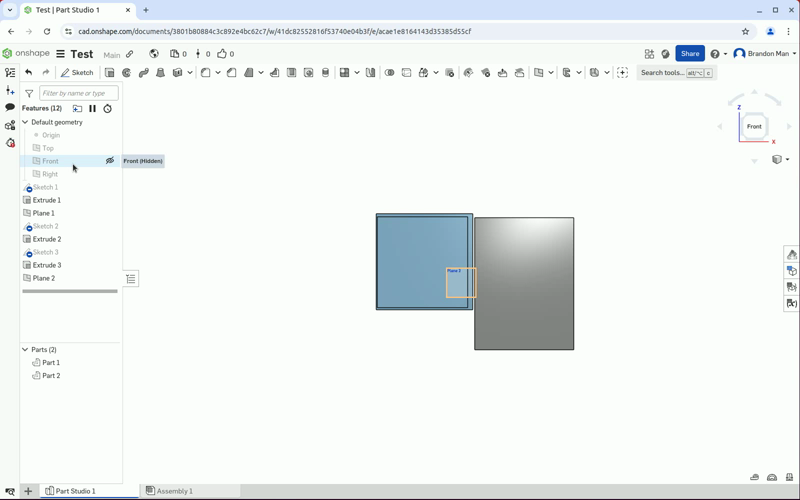
key(shift+s)
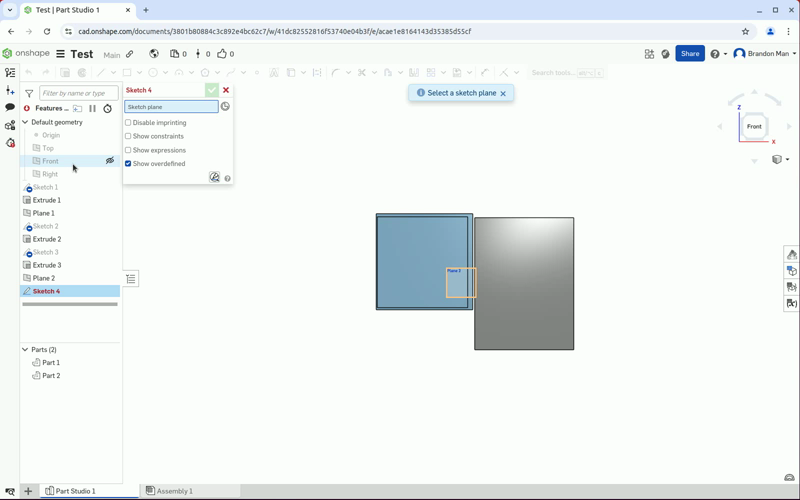
mouse_move(73, 280)
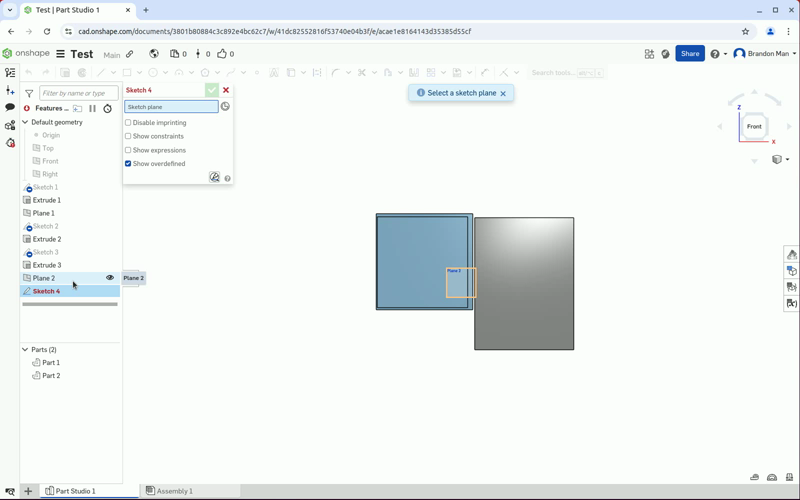
click(73, 280)
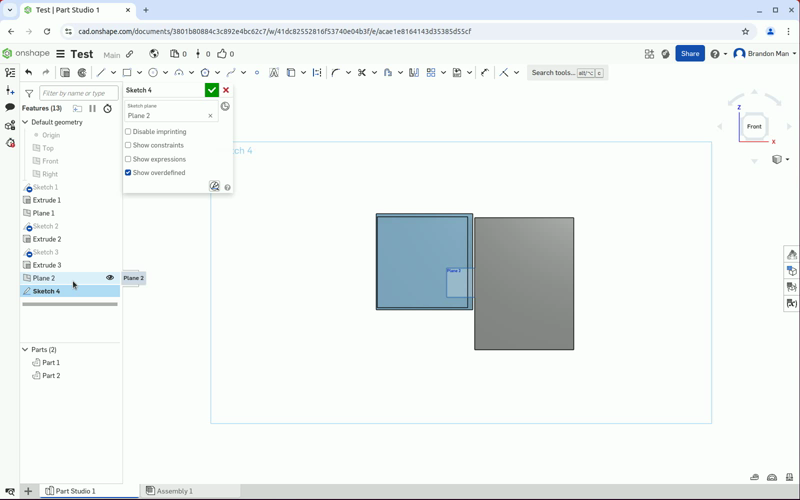
mouse_move(73, 352)
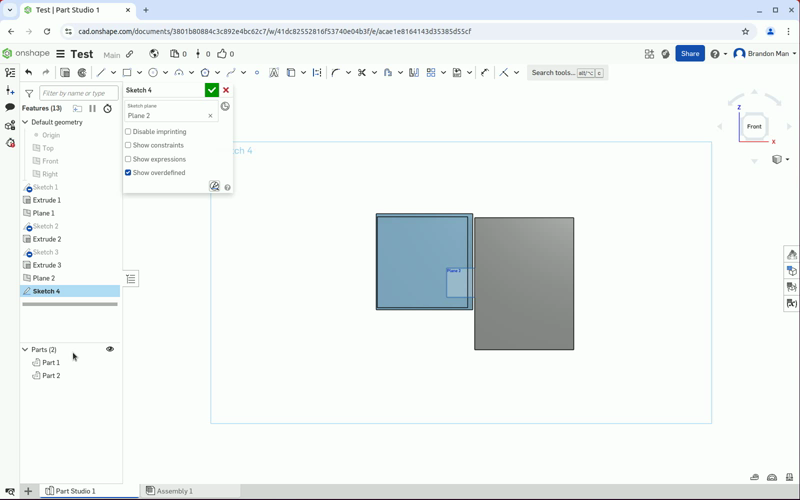
key(y)
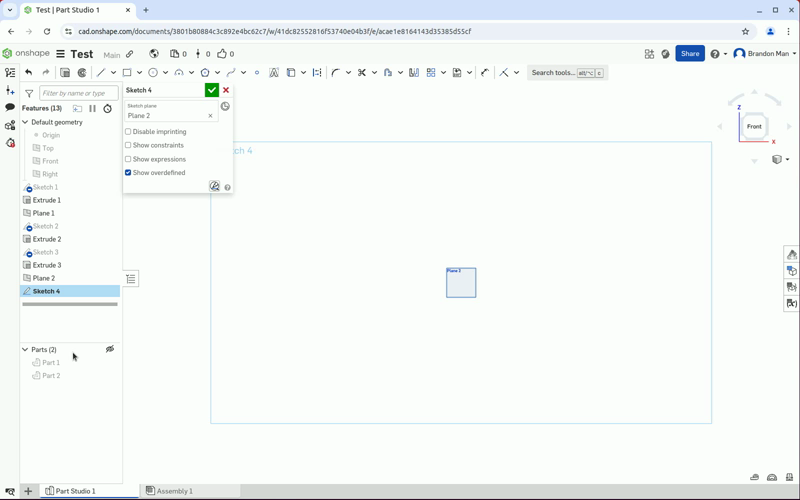
key(l)
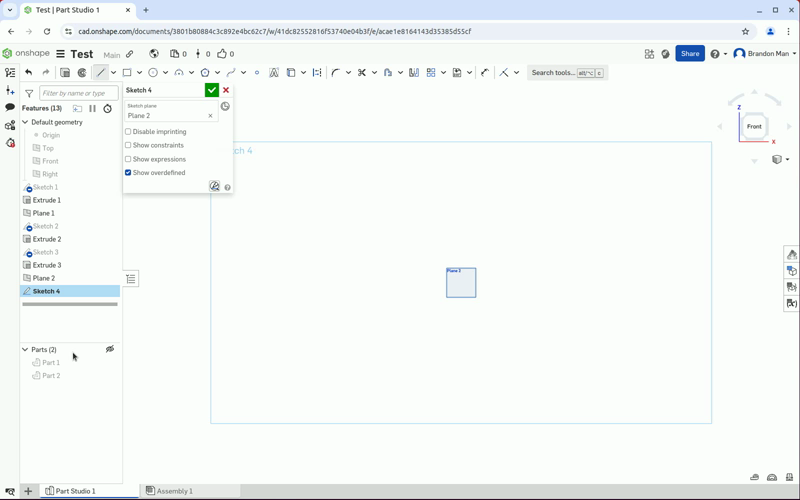
key_down(shift)
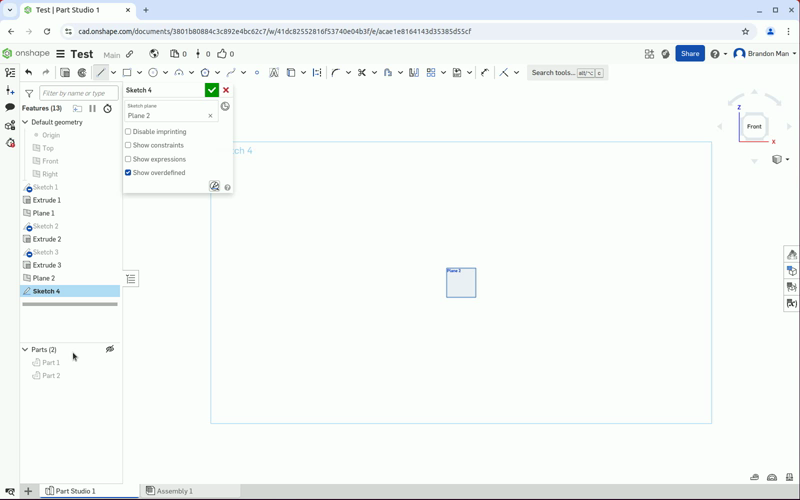
mouse_move(476, 346)
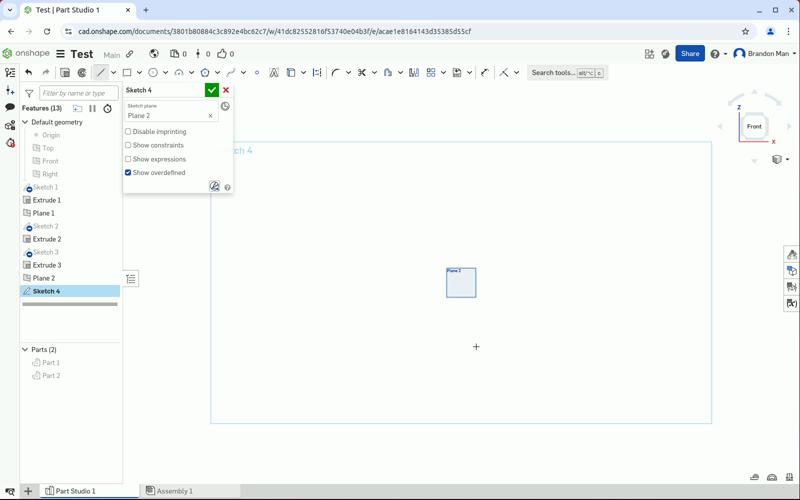
click(476, 346)
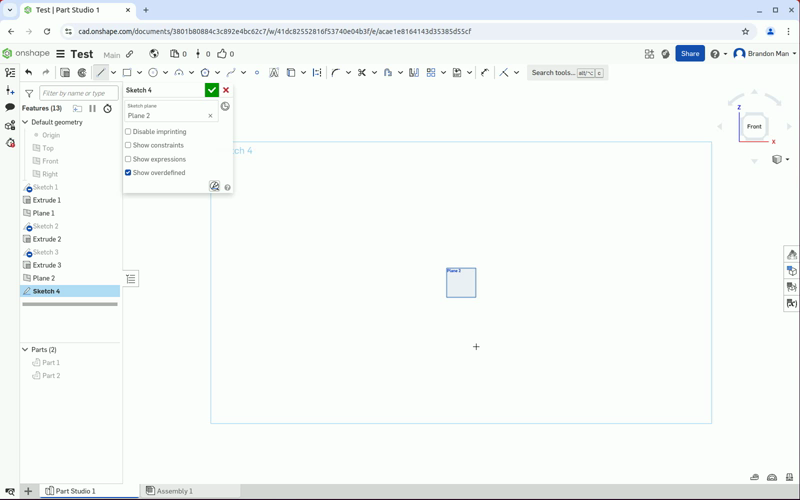
key_up(shift)
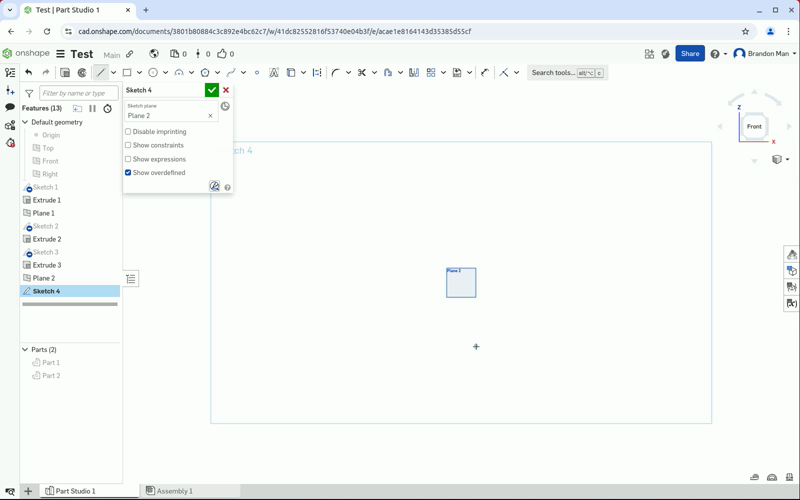
key_down(shift)
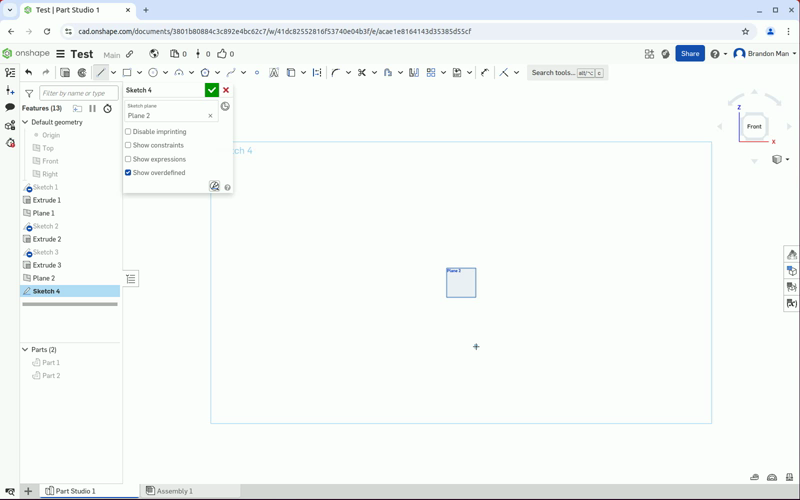
mouse_move(570, 346)
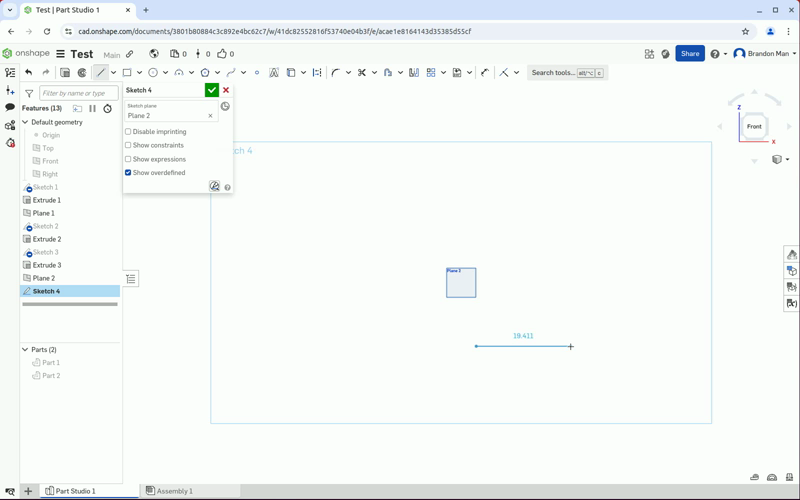
click(570, 346)
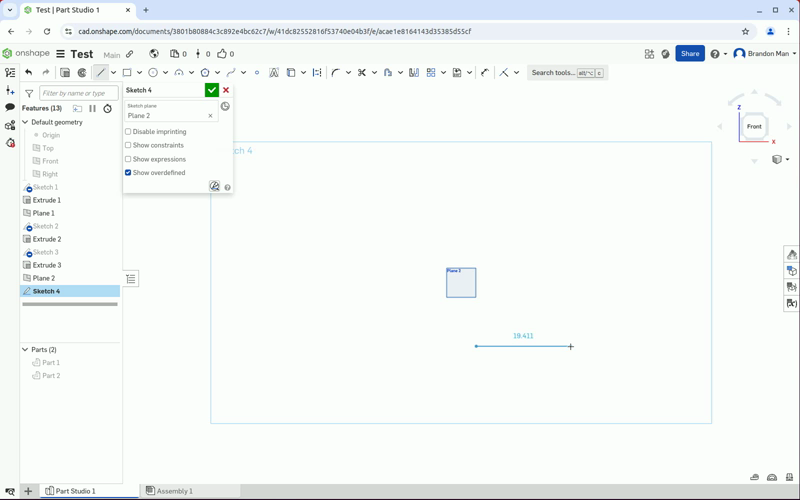
key_up(shift)
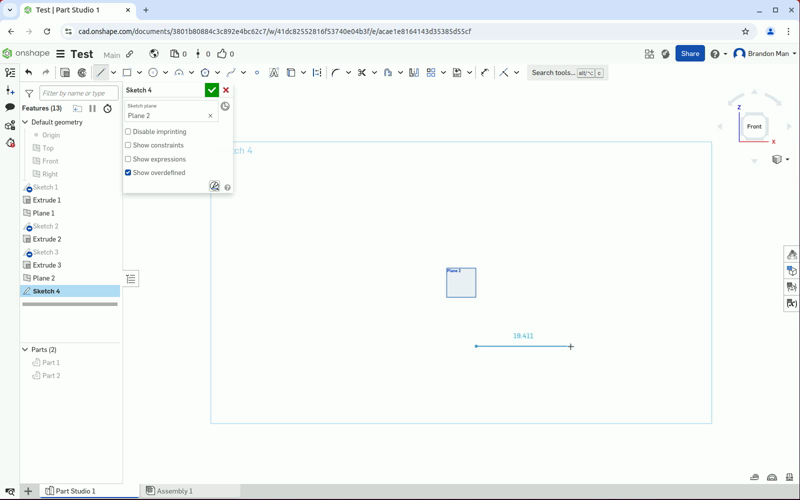
key_down(shift)
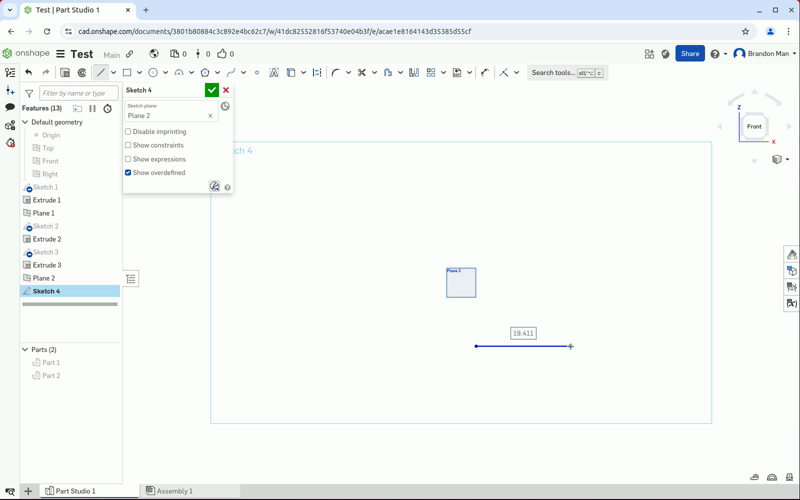
mouse_move(570, 219)
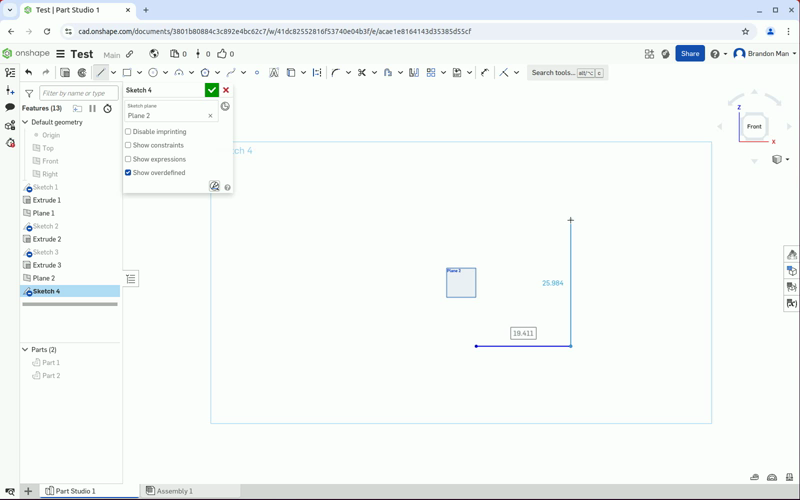
click(570, 219)
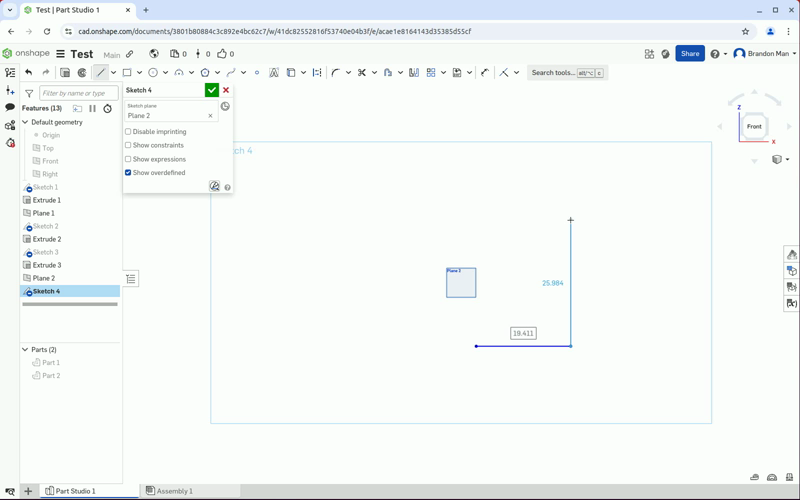
key_up(shift)
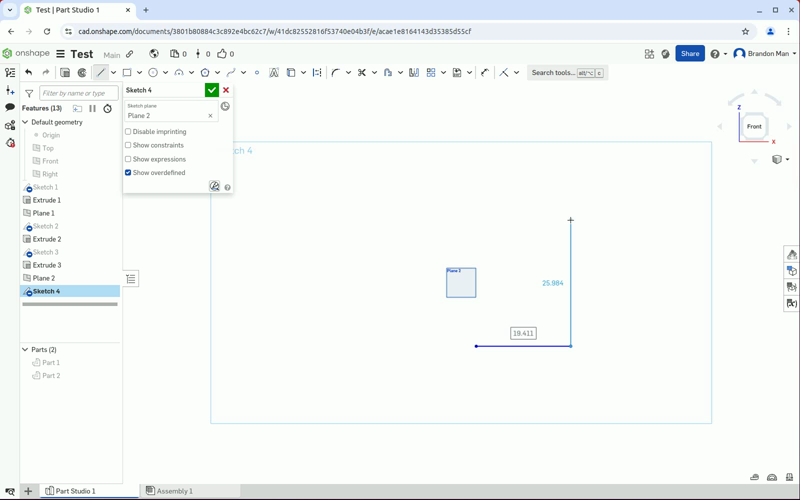
key_down(shift)
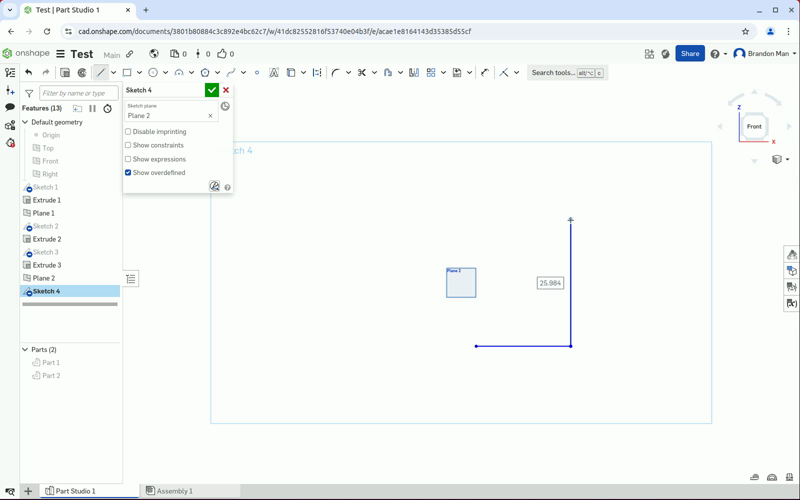
mouse_move(476, 219)
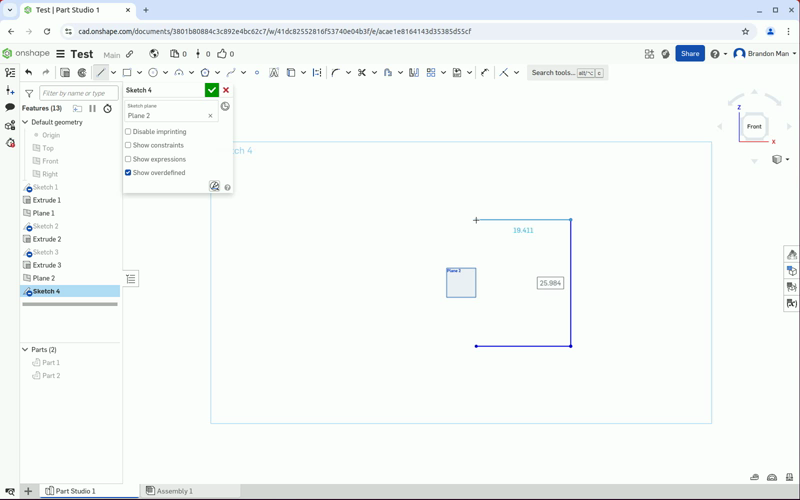
click(476, 219)
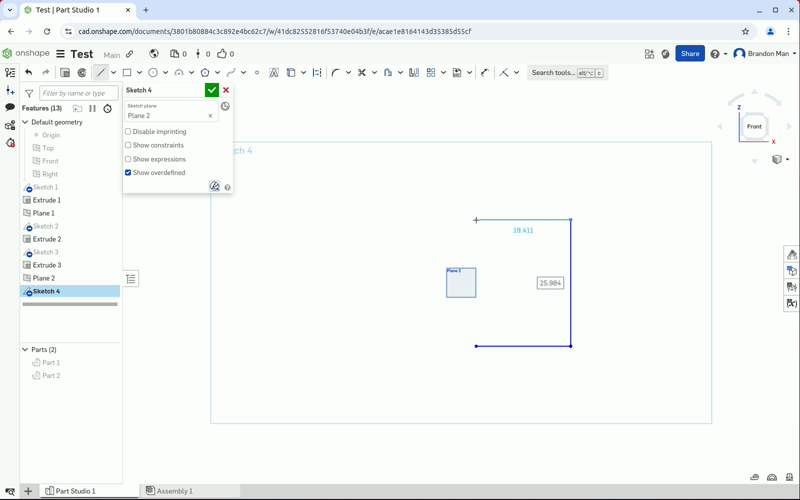
key_up(shift)
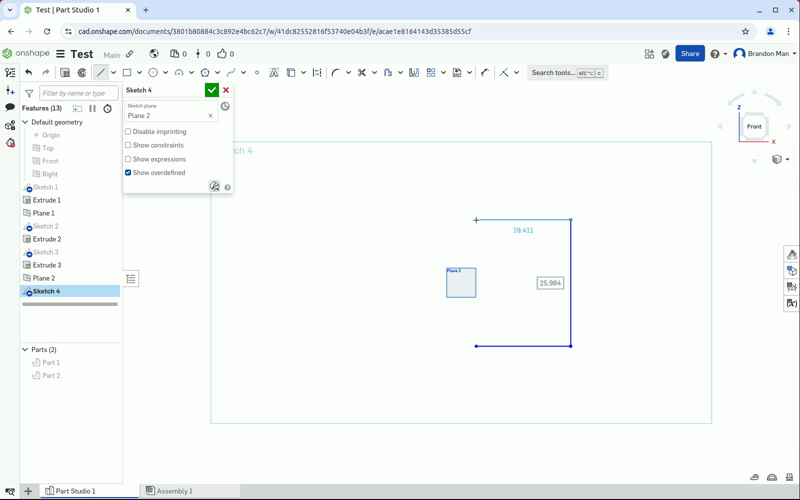
key_down(shift)
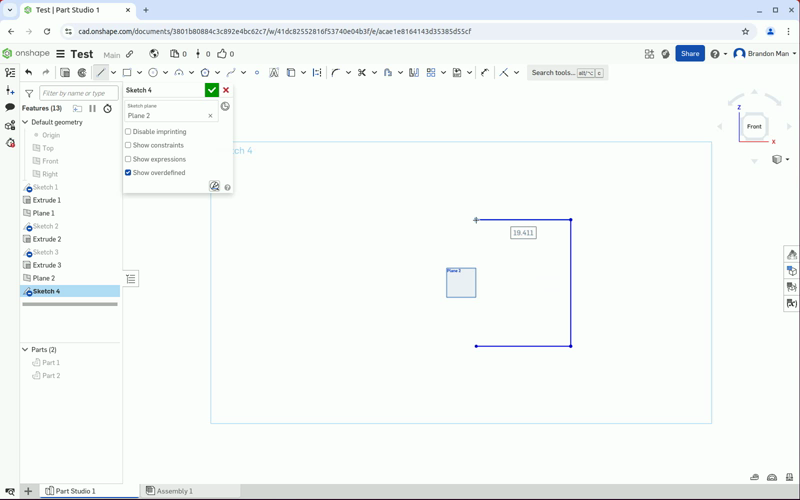
mouse_move(476, 346)
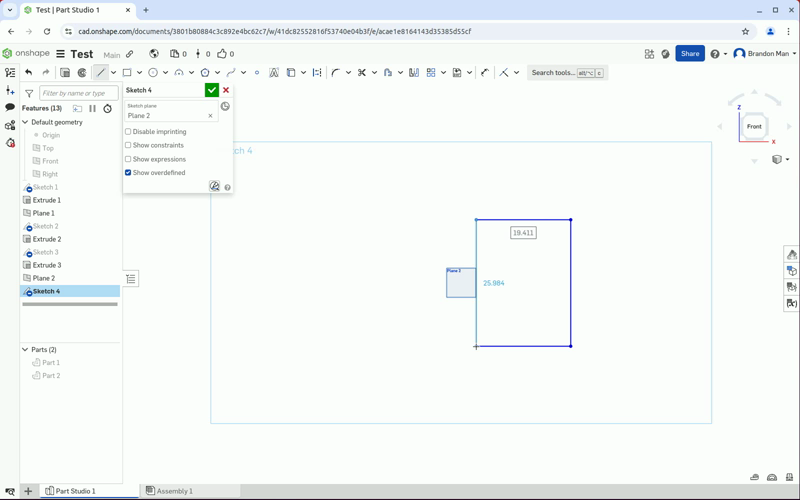
key_up(shift)
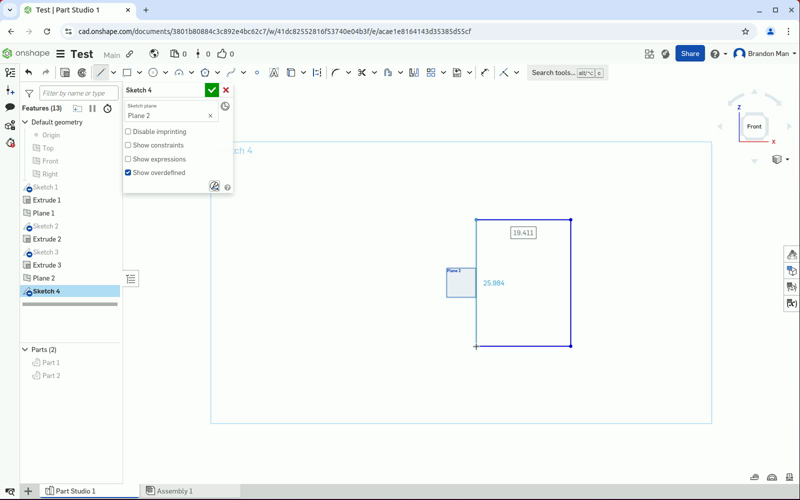
click(476, 346)
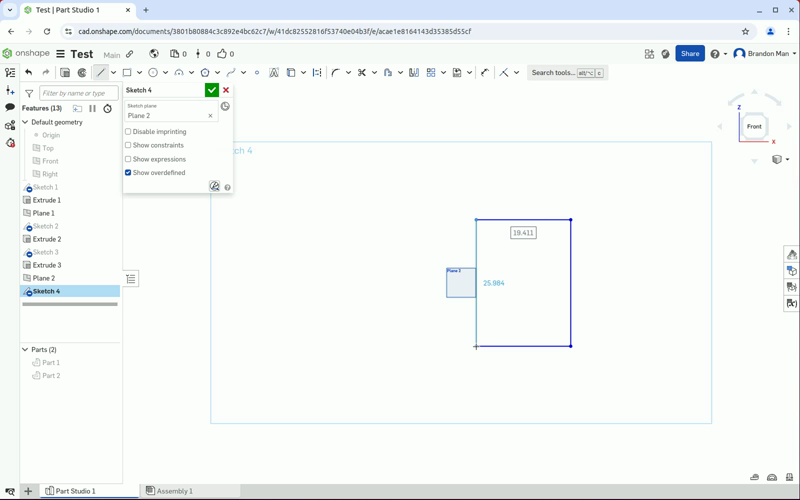
key(esc)
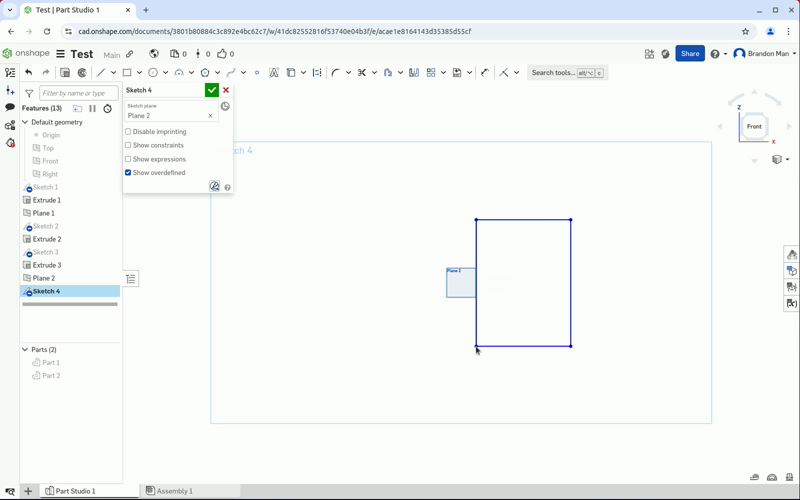
mouse_move(548, 270)
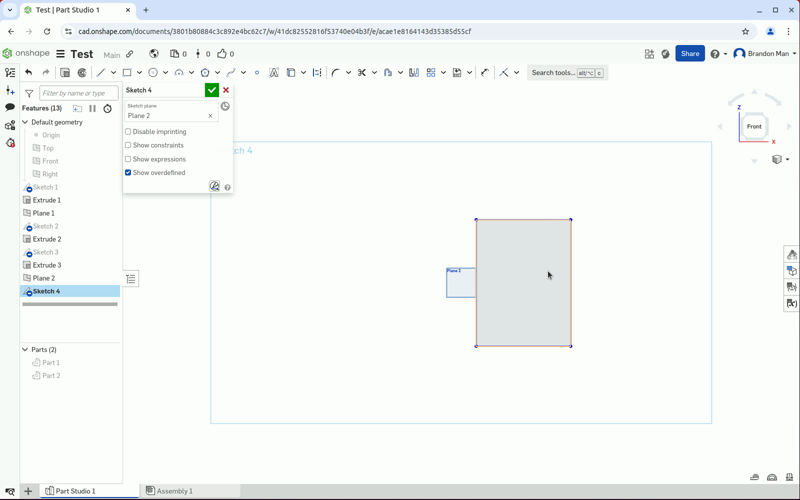
click(548, 270)
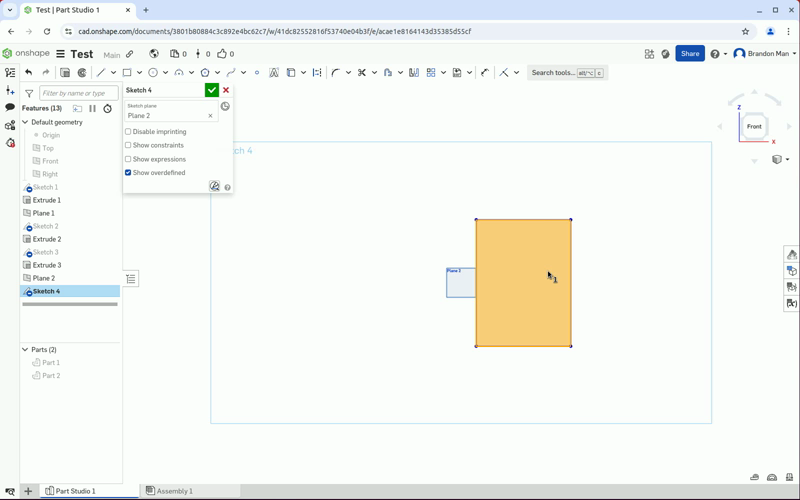
mouse_move(73, 352)
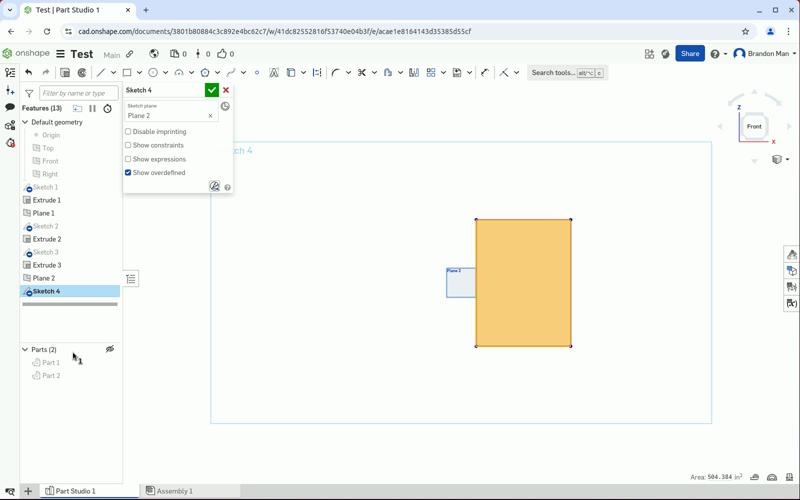
key(shift+y)
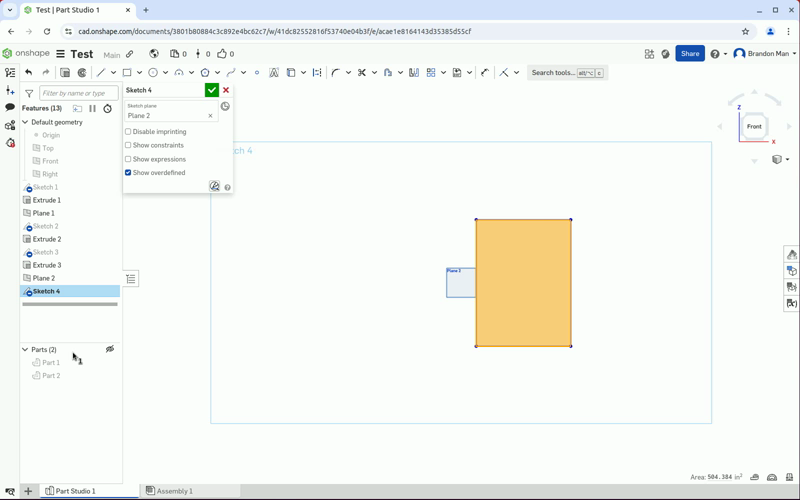
key(shift+e)
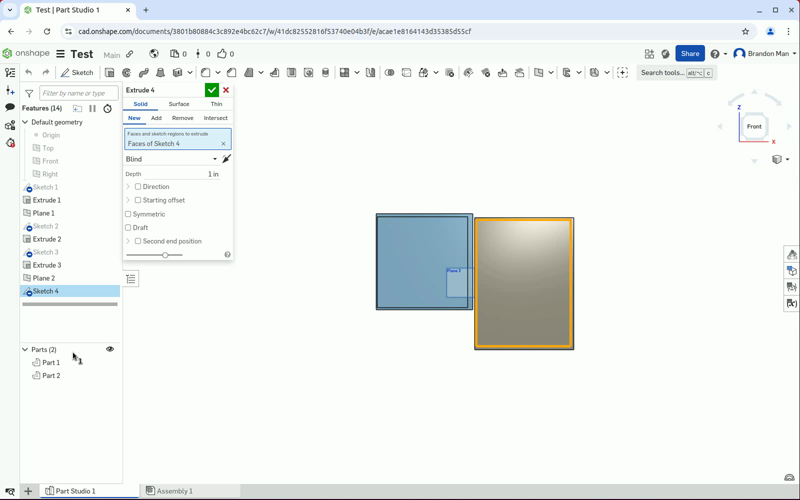
mouse_move(143, 106)
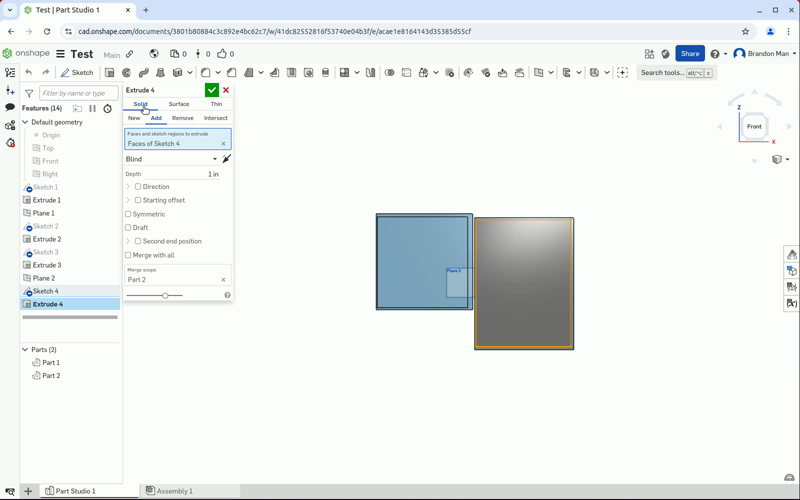
click(143, 106)
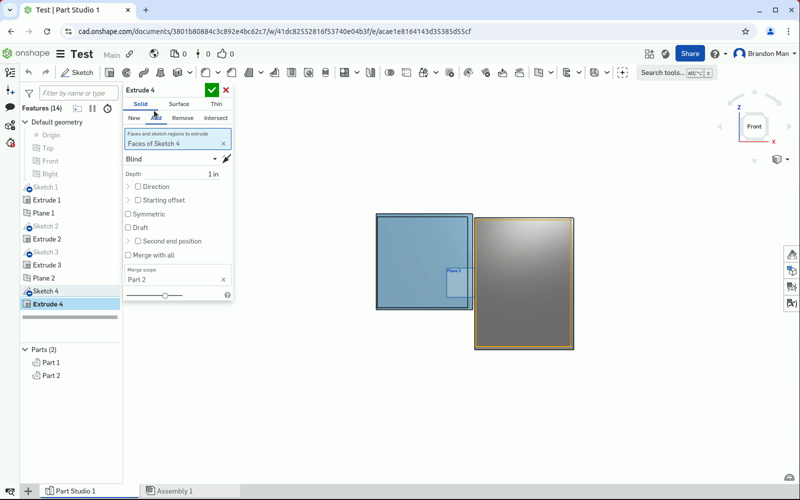
mouse_move(186, 120)
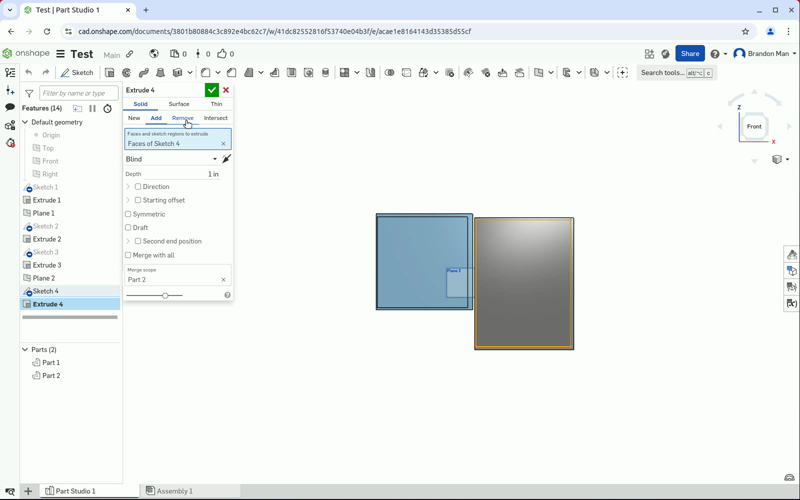
click(186, 120)
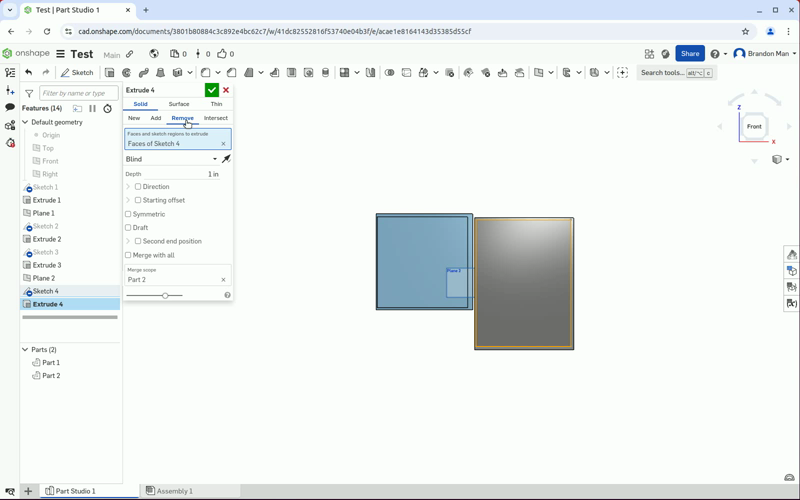
key(tab, 4)
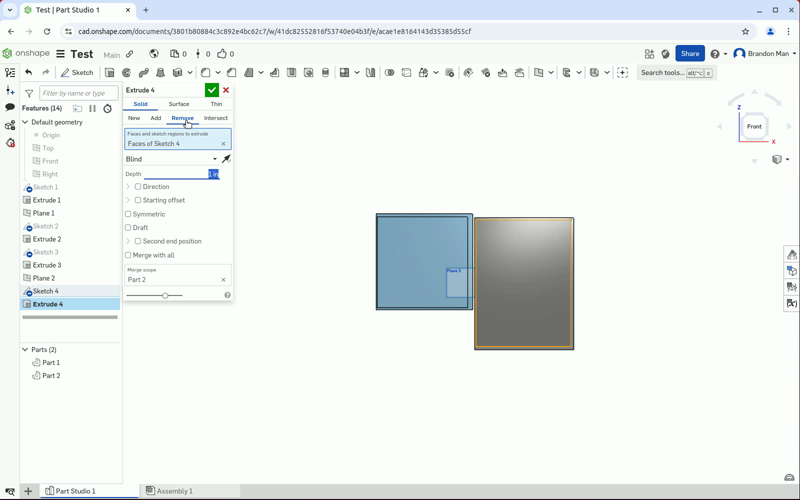
text(13.48)
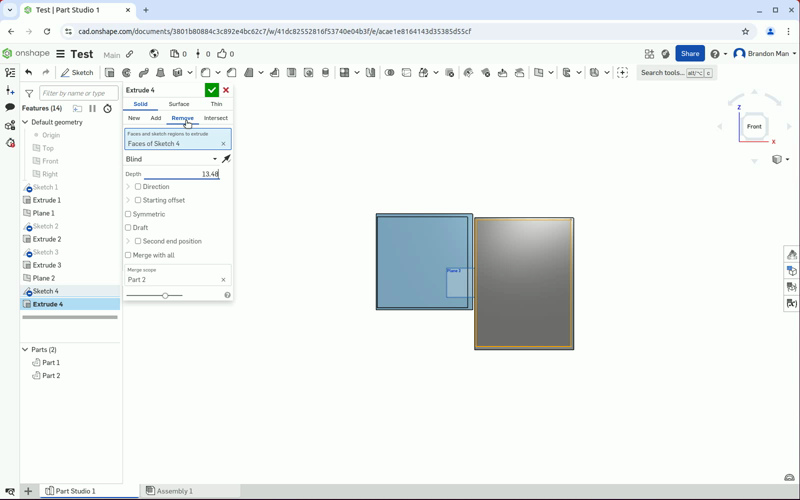
key(tab, 6)
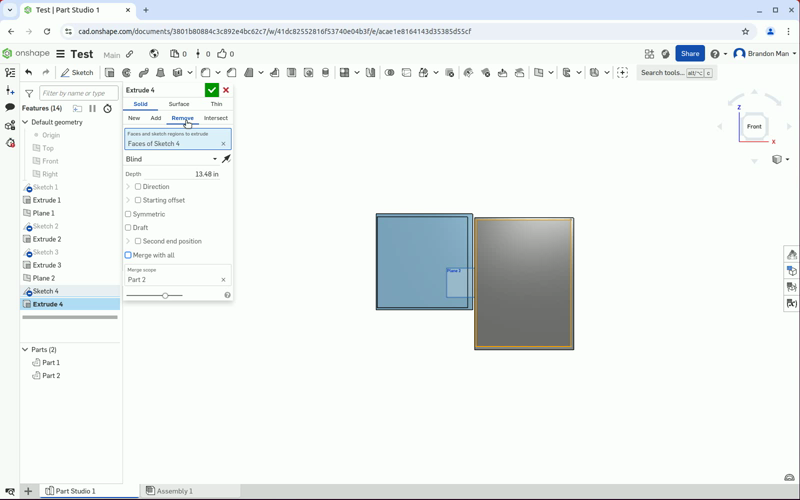
key(space)
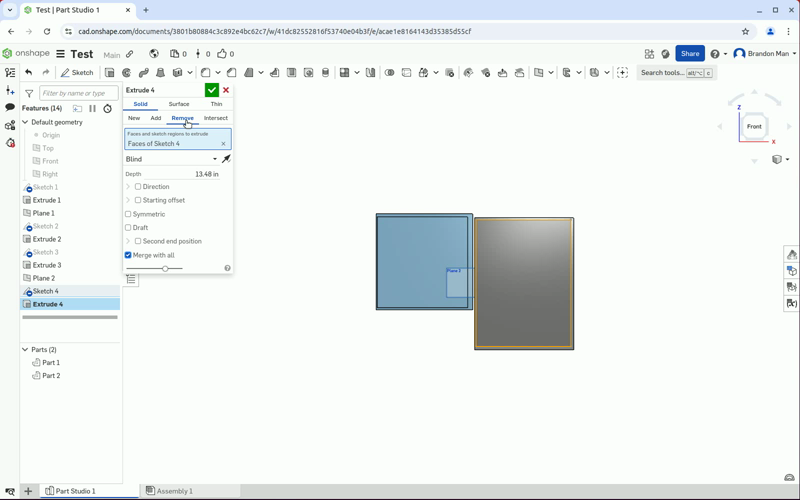
key(enter)
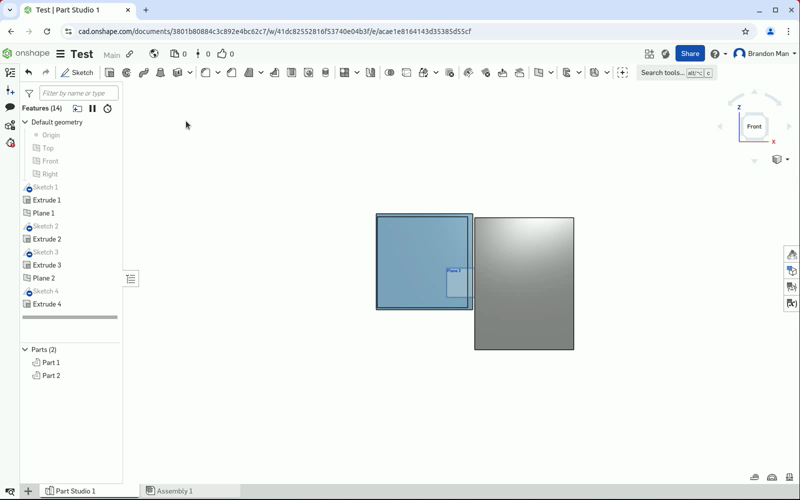
key(shift+h)
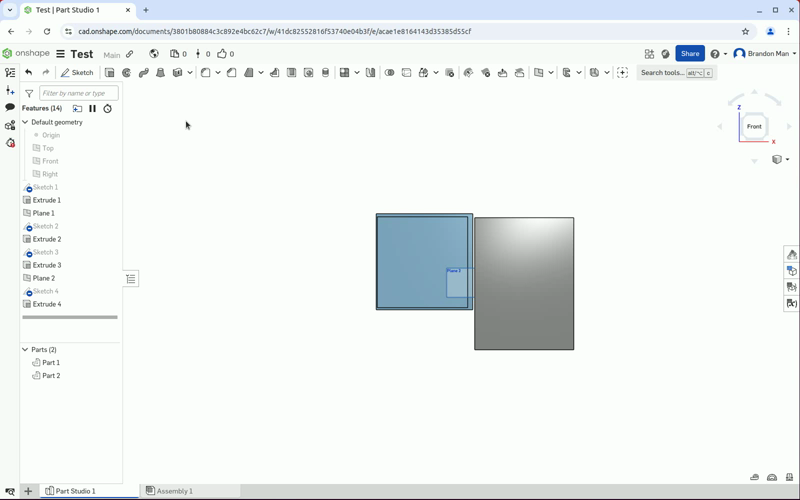
key(shift+h)
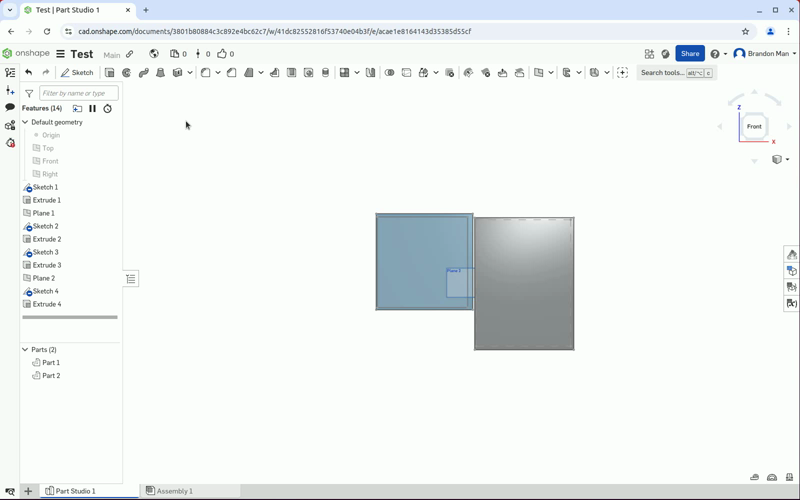
key(shift+7)
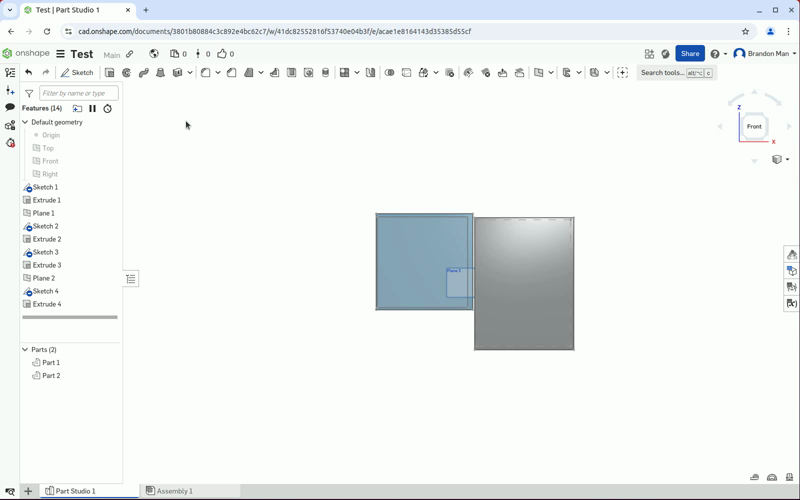
key(left, 2)
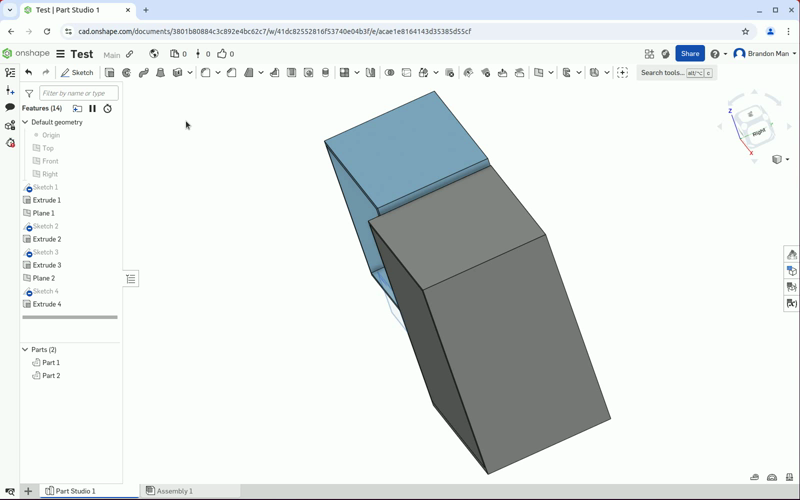
key(down, 2)
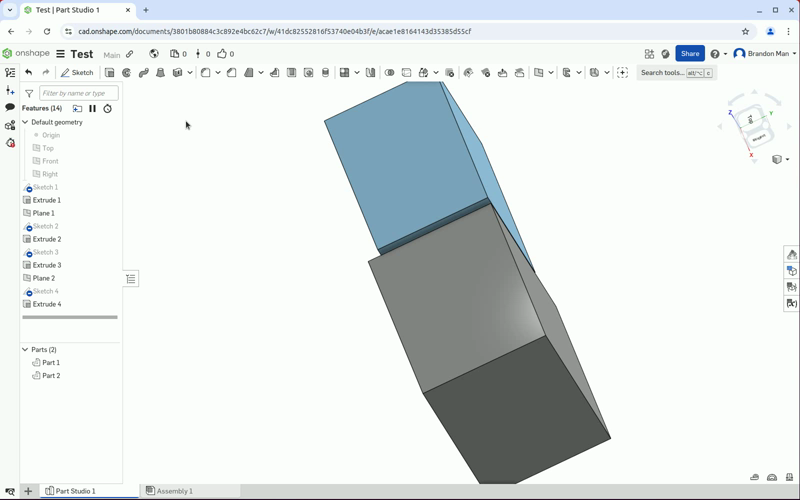
key(up, 2)
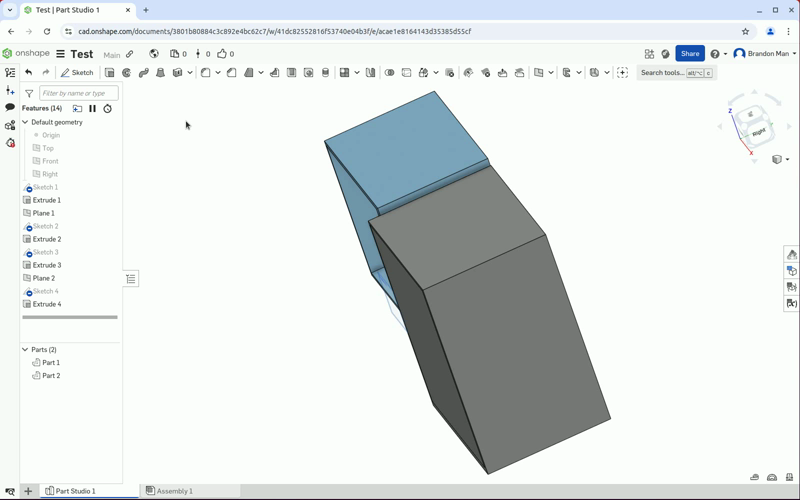
key(right, 2)
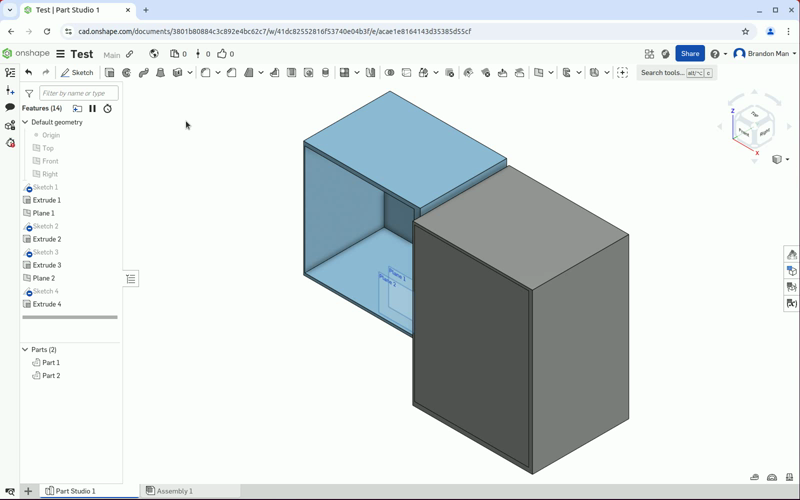
mouse_move(73, 189)
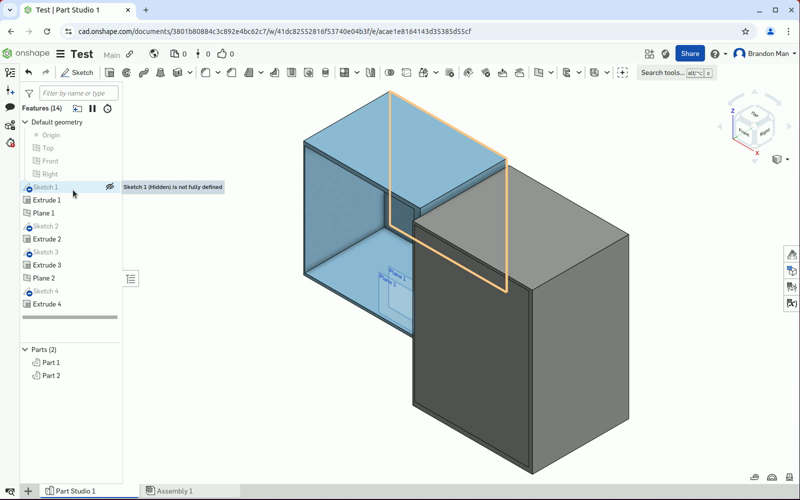
click(73, 189)